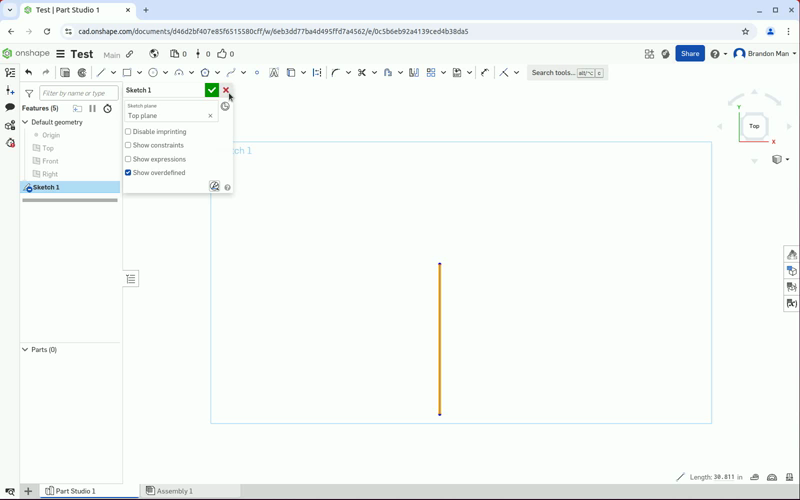
key(shift+h)
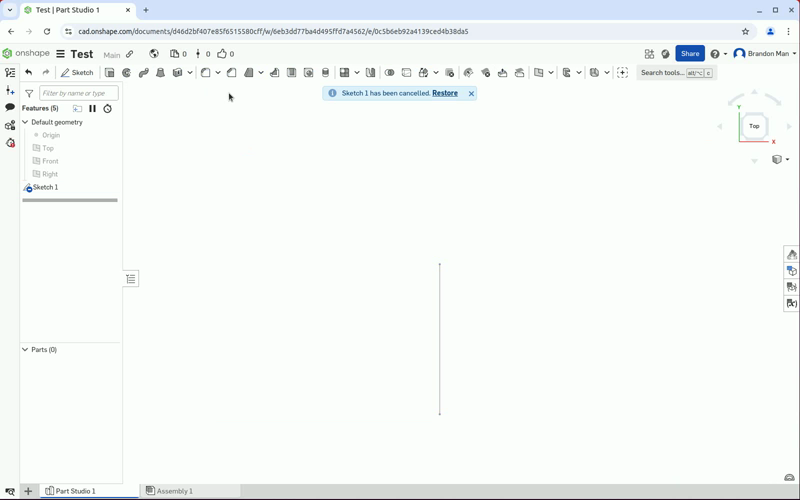
key(shift+s)
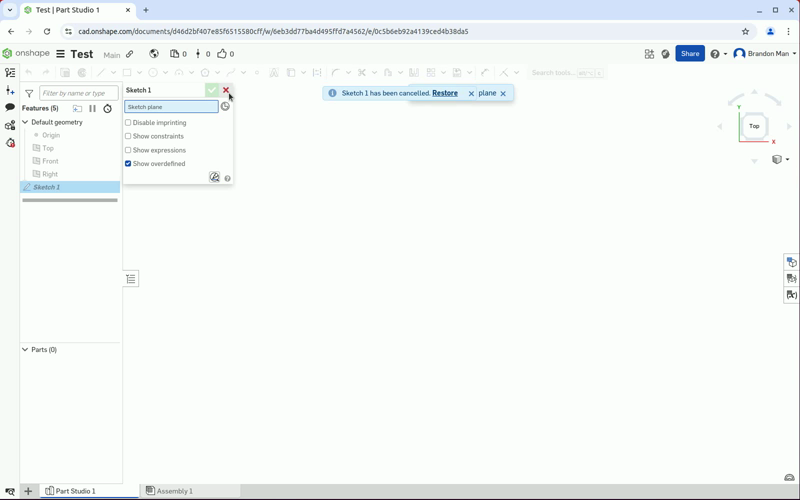
mouse_move(73, 150)
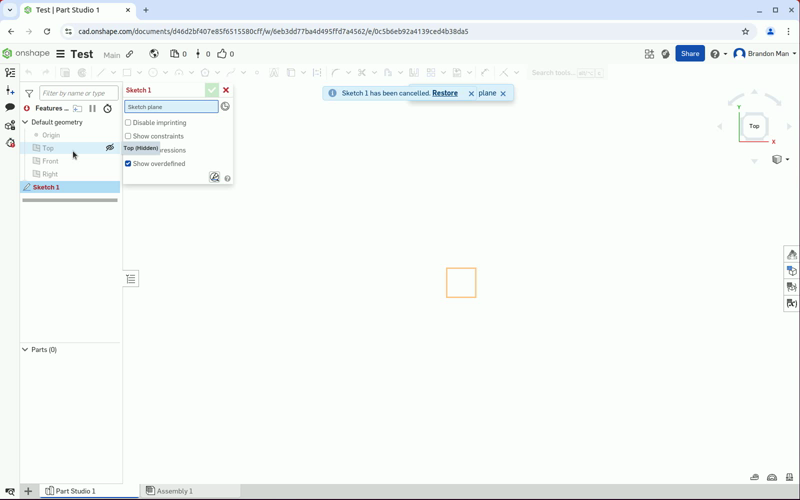
click(73, 150)
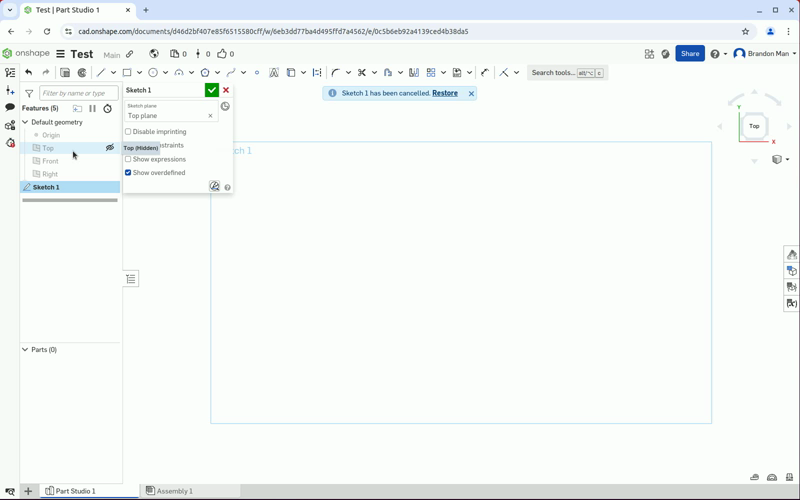
mouse_move(73, 352)
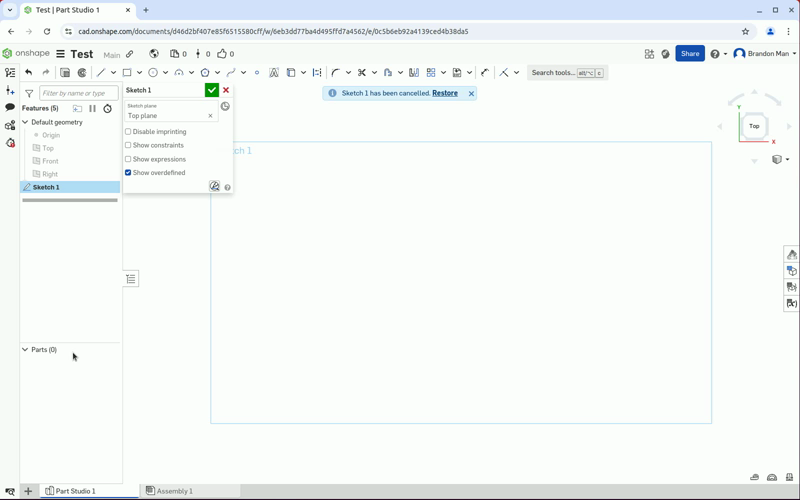
key(y)
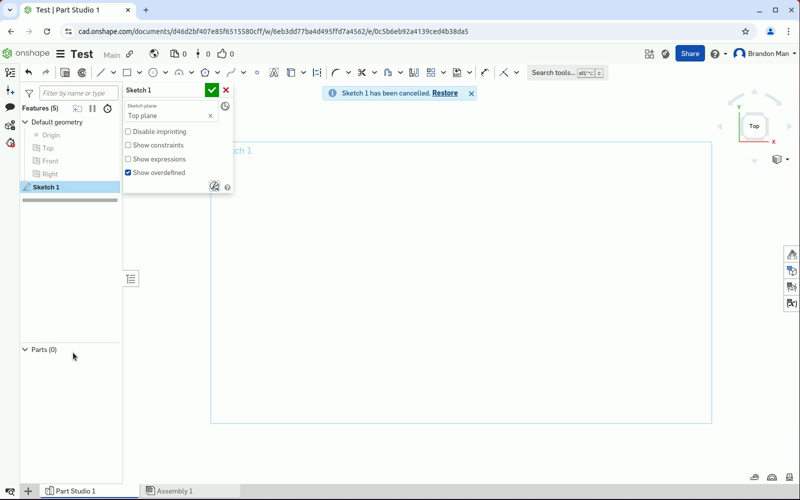
key(l)
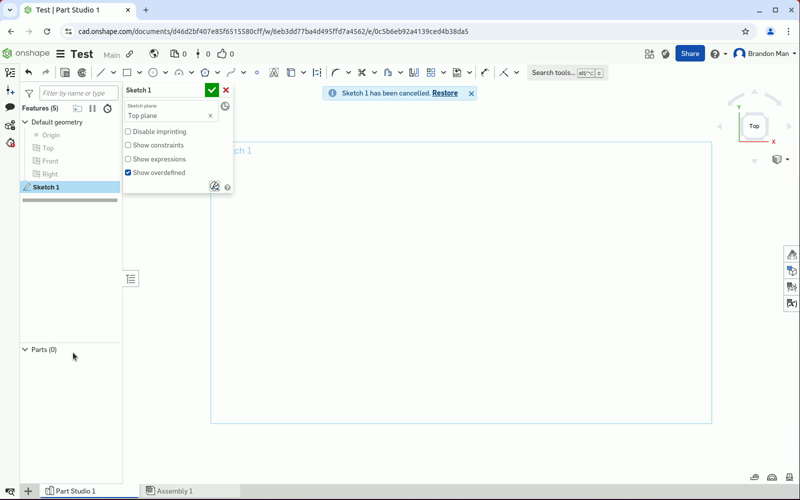
key_down(shift)
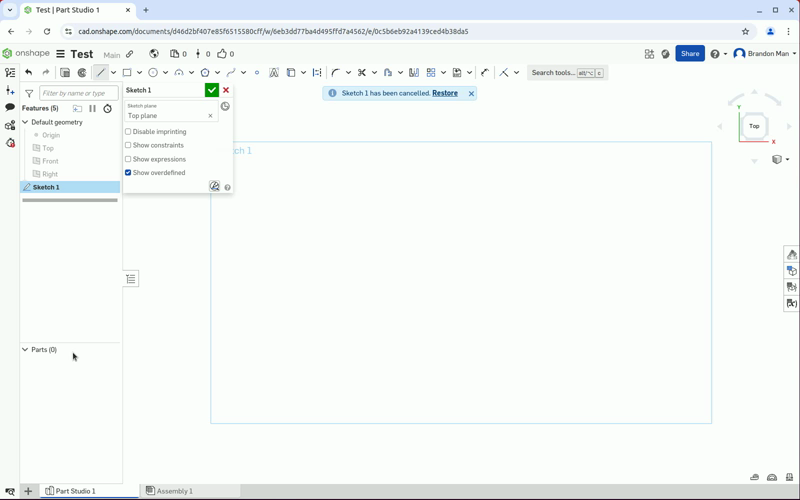
mouse_move(460, 282)
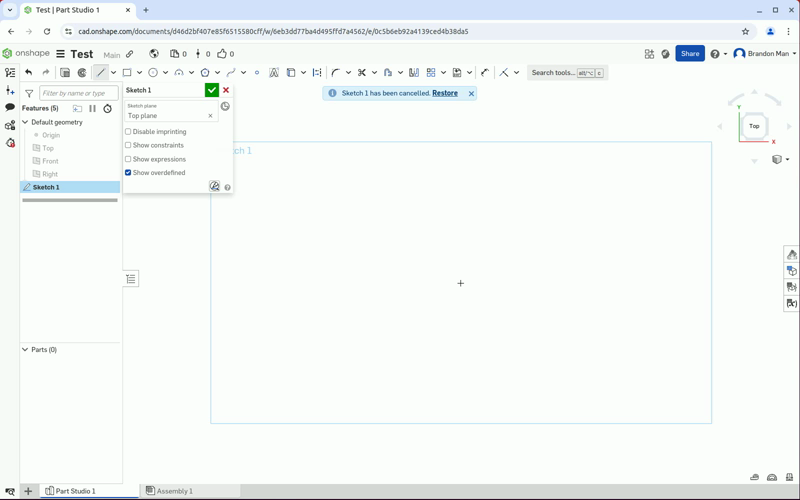
click(460, 282)
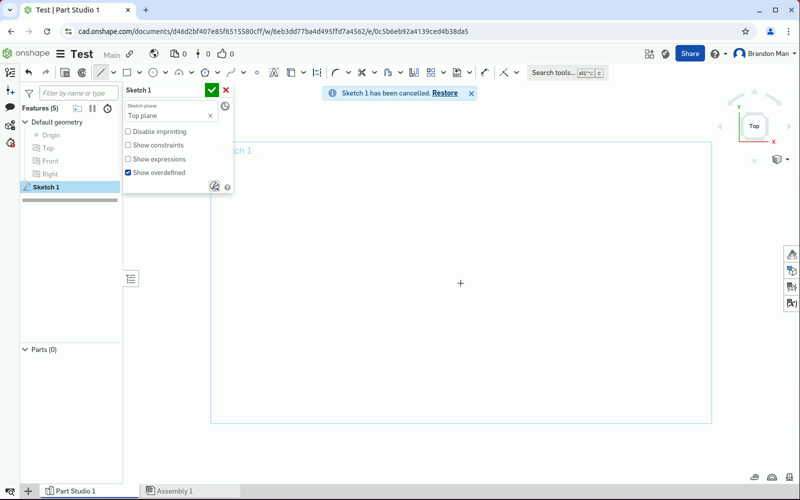
key_up(shift)
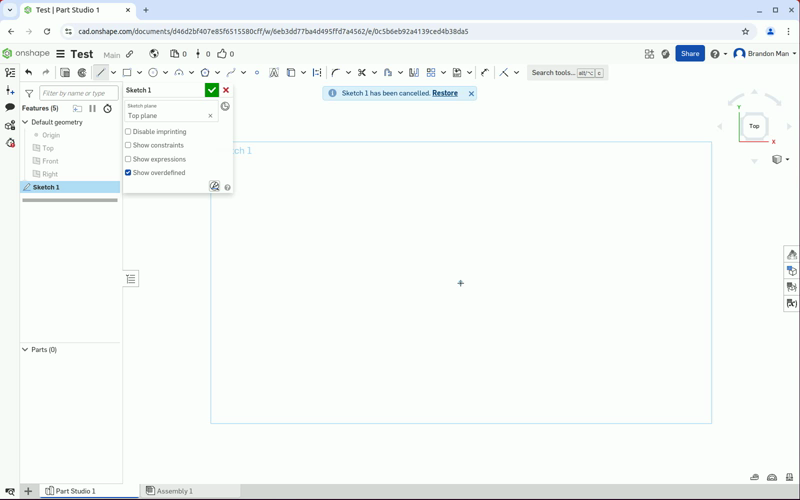
key_down(shift)
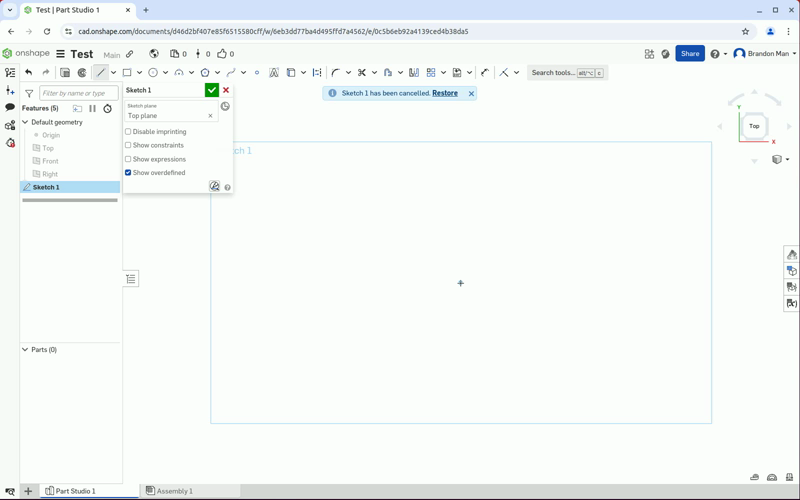
mouse_move(537, 282)
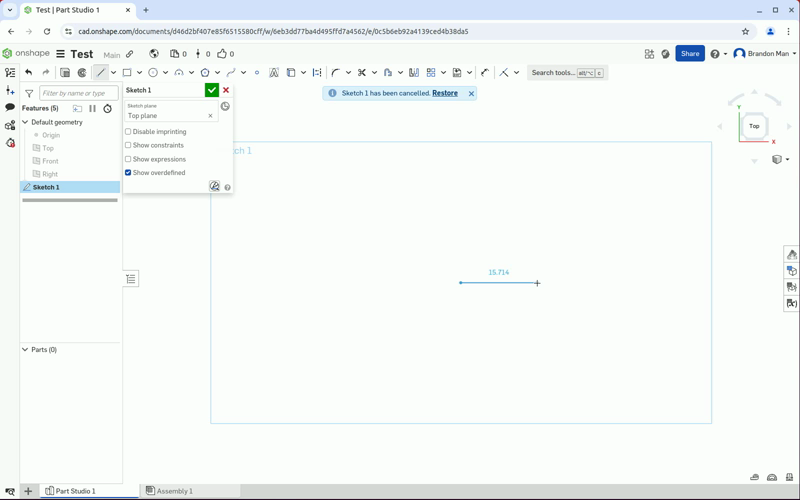
click(537, 282)
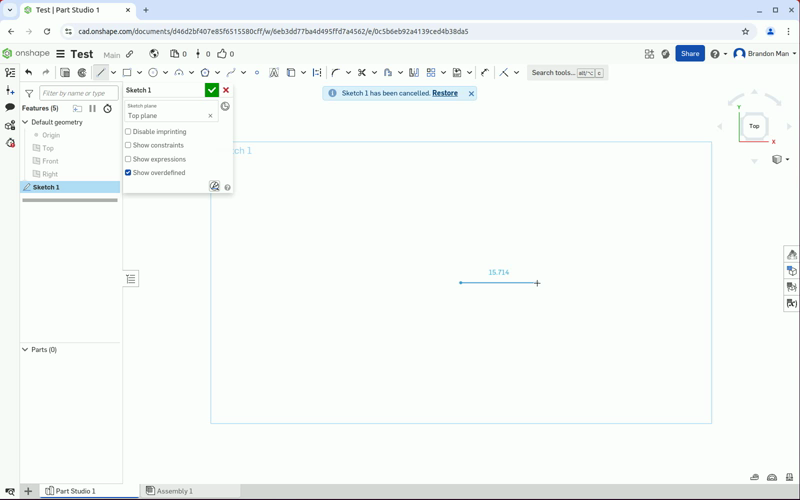
key_up(shift)
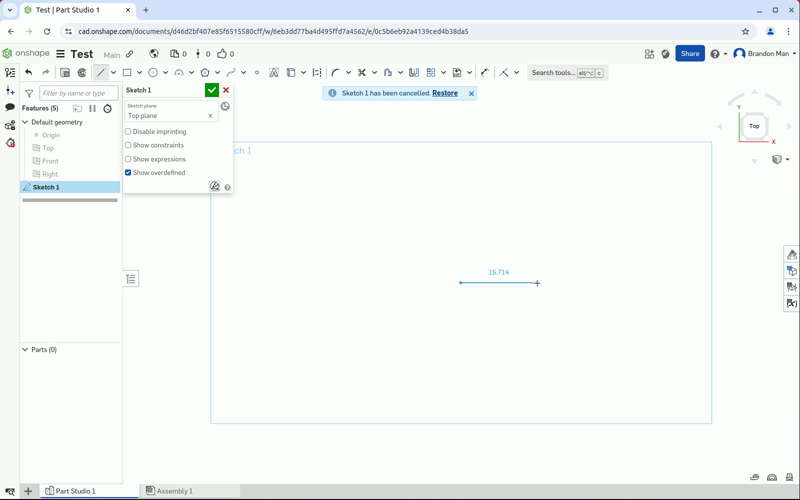
key_down(shift)
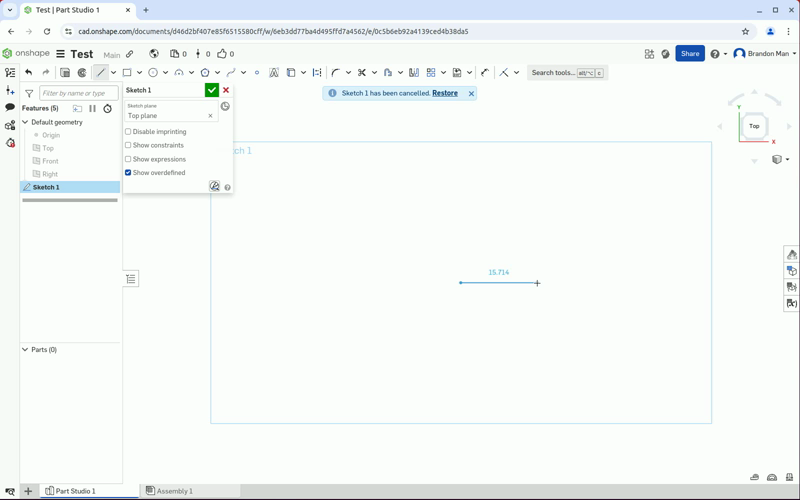
mouse_move(567, 282)
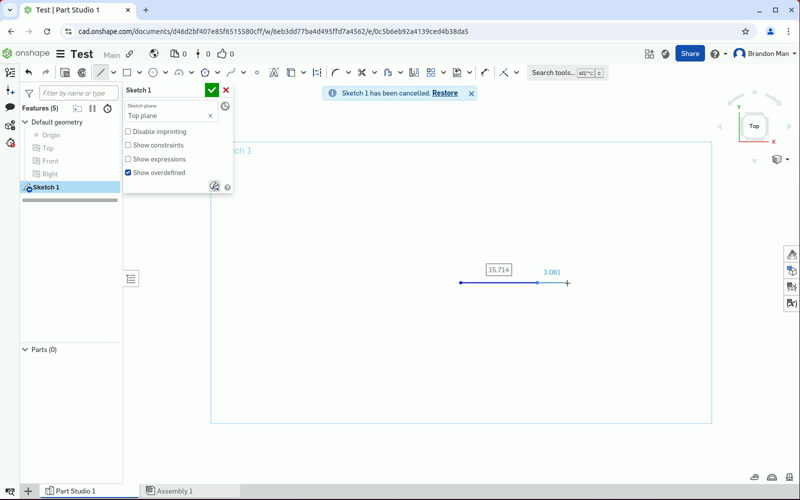
mouse_move(537, 232)
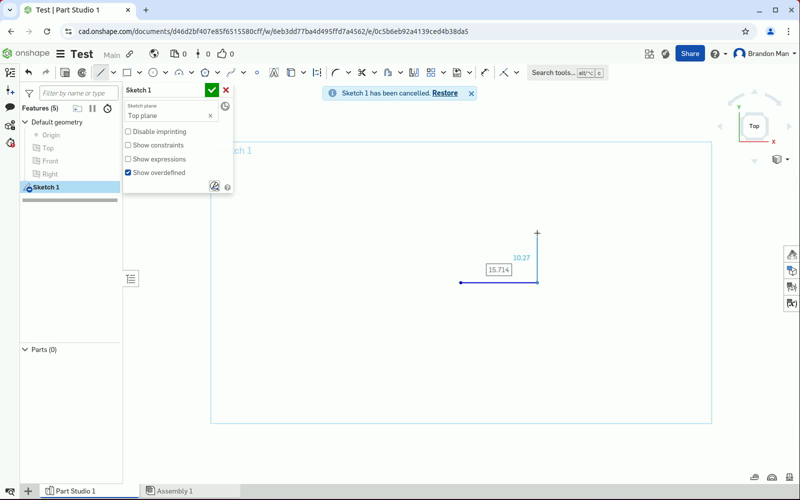
click(537, 232)
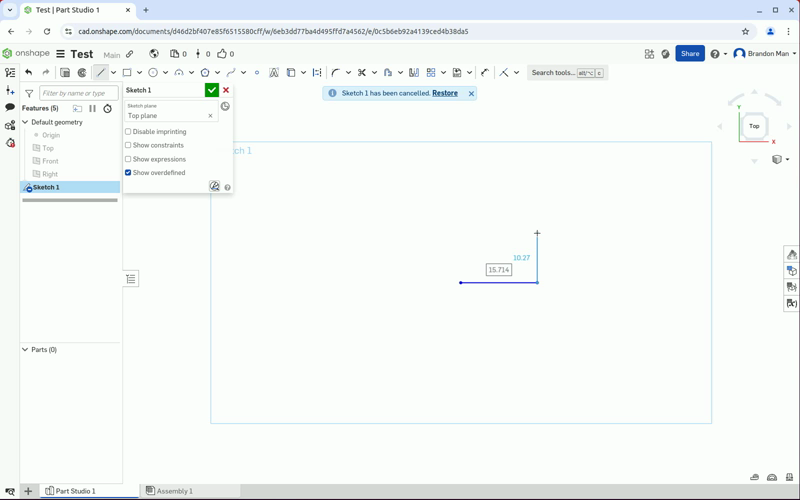
key_up(shift)
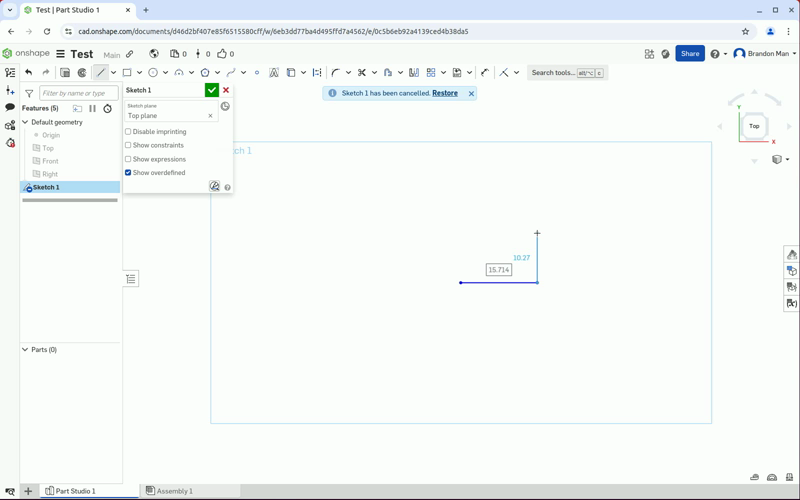
key_down(shift)
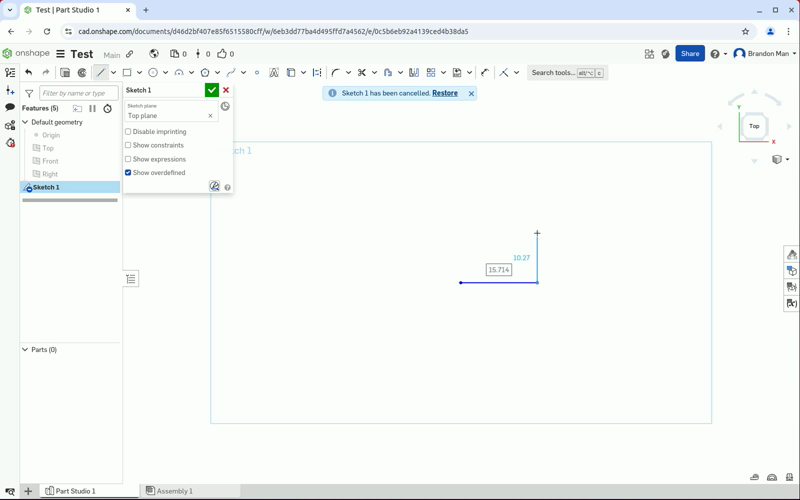
mouse_move(460, 232)
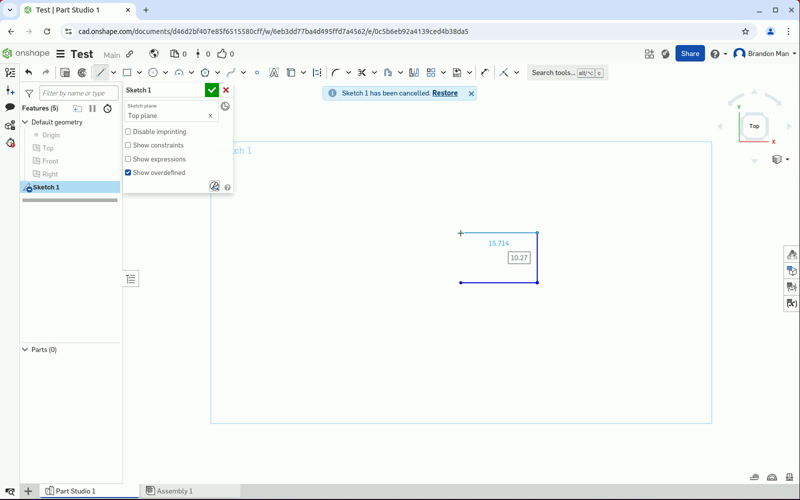
click(460, 232)
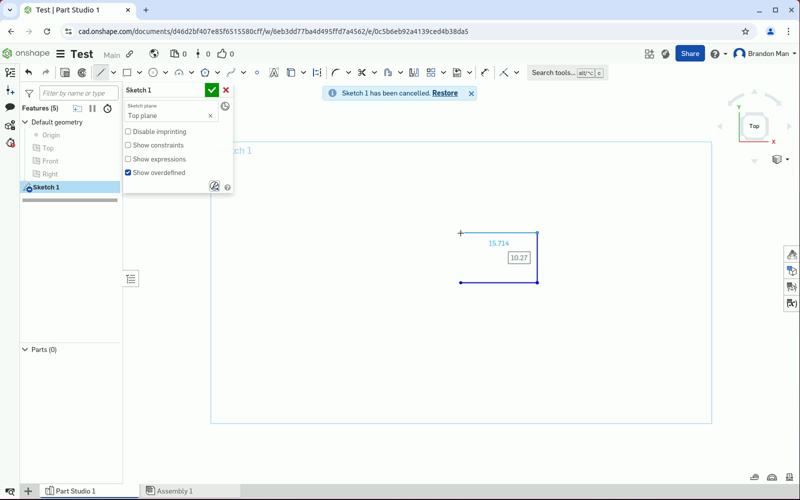
key_up(shift)
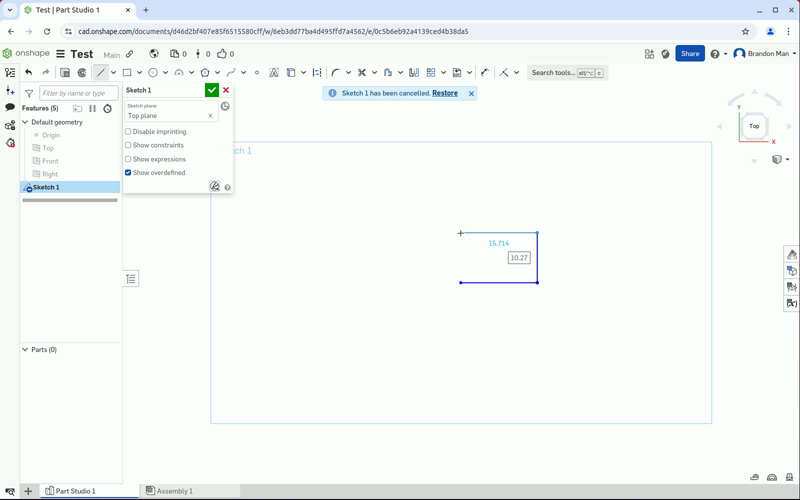
mouse_move(490, 232)
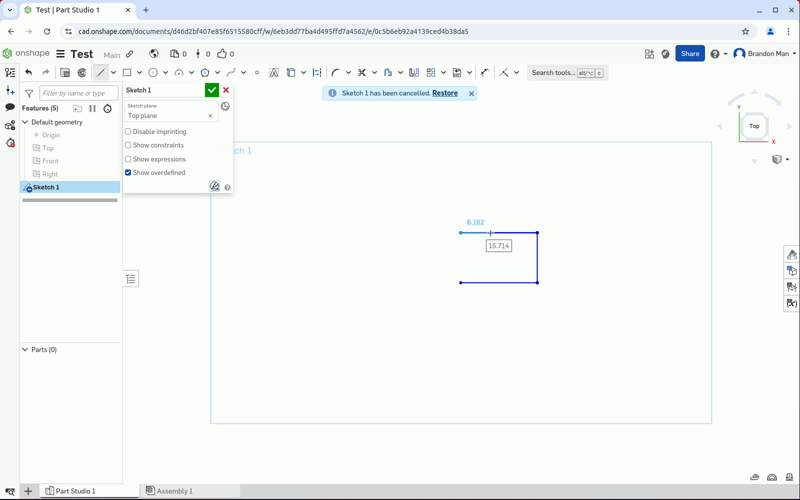
key_down(shift)
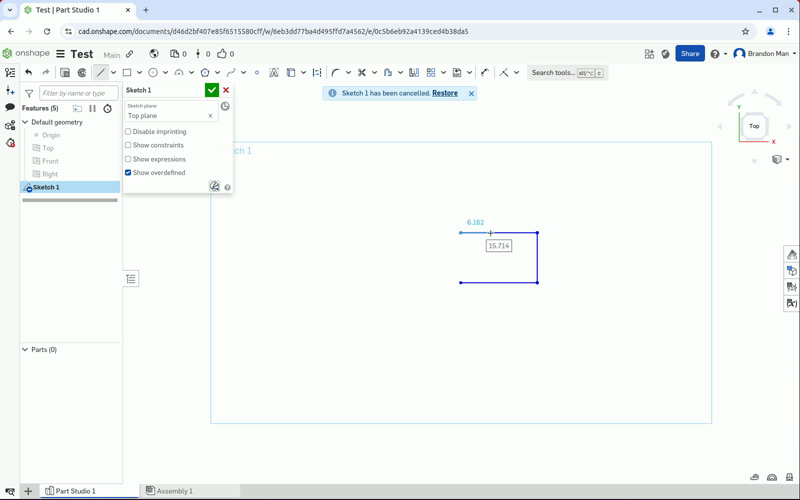
mouse_move(460, 282)
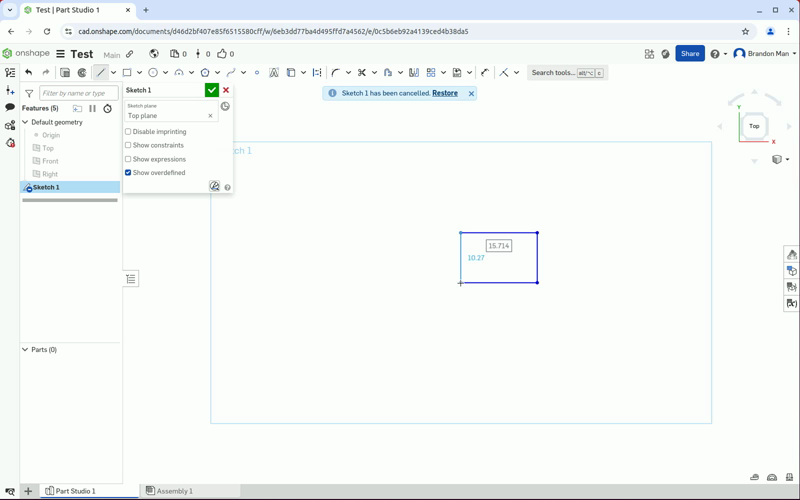
key_up(shift)
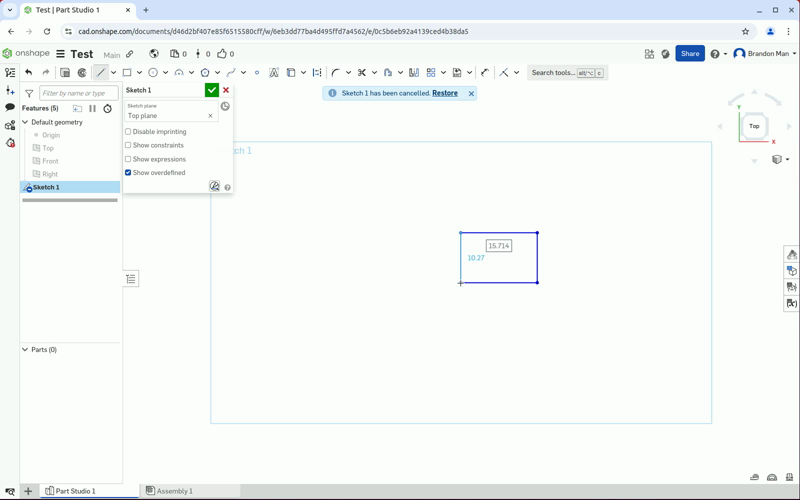
click(460, 282)
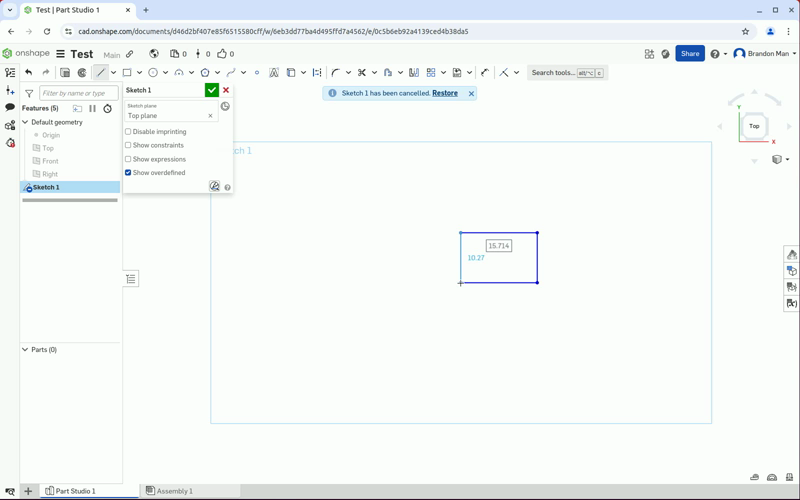
key(esc)
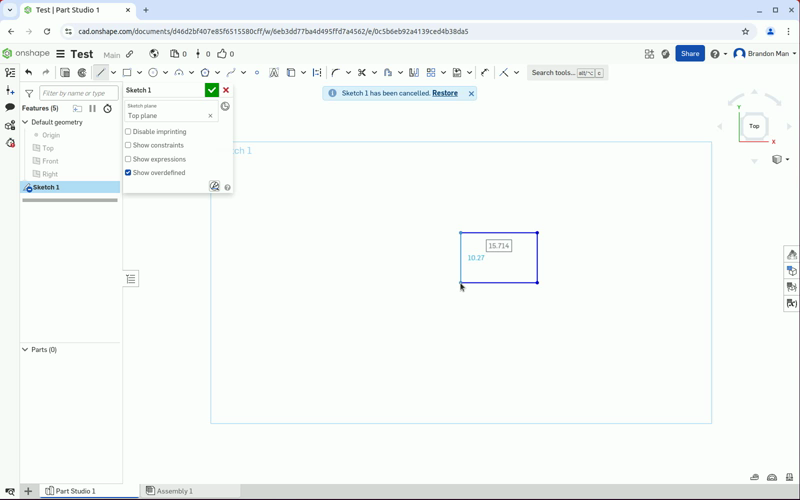
mouse_move(487, 276)
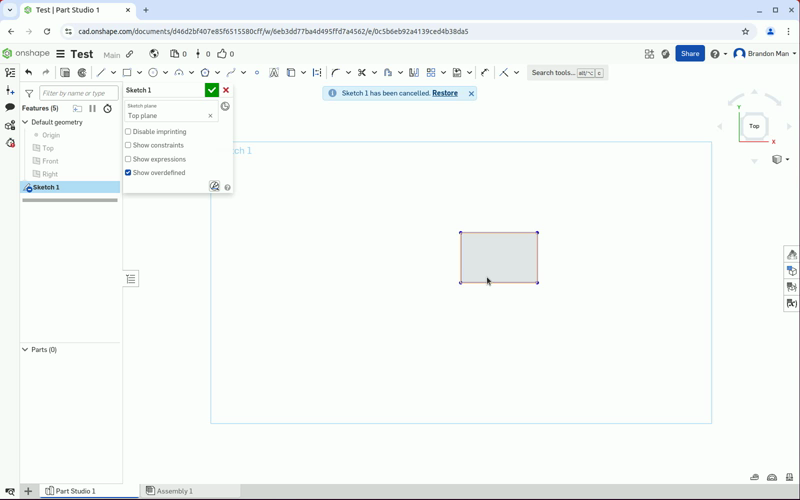
click(487, 276)
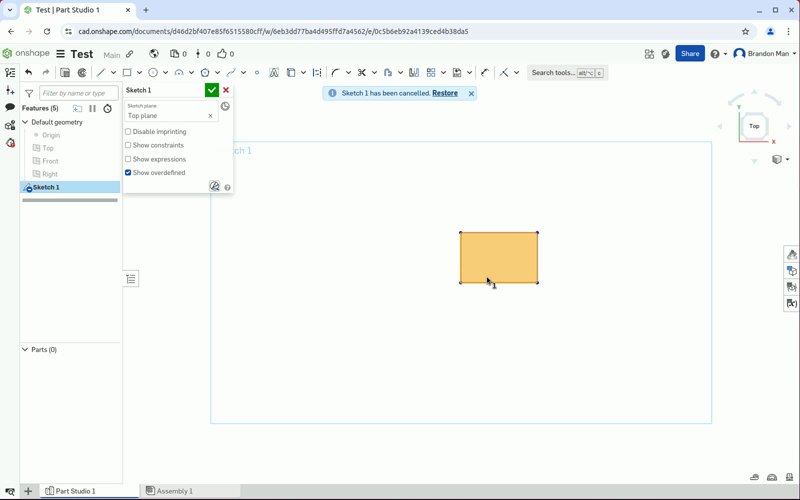
mouse_move(73, 352)
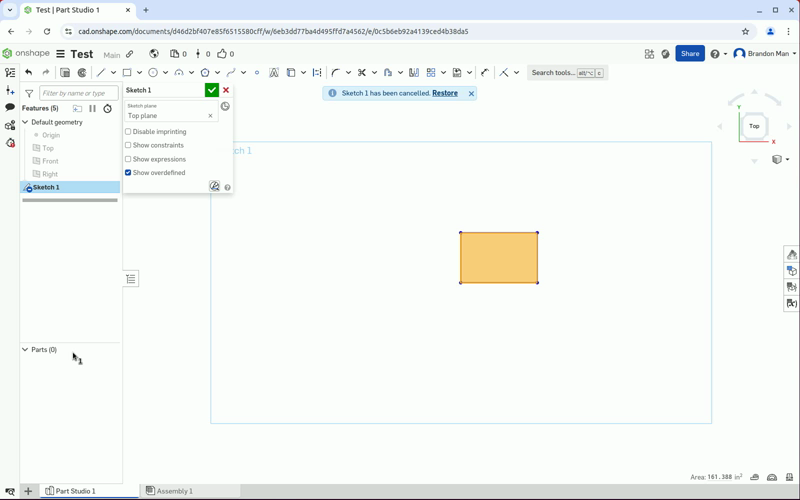
key(shift+y)
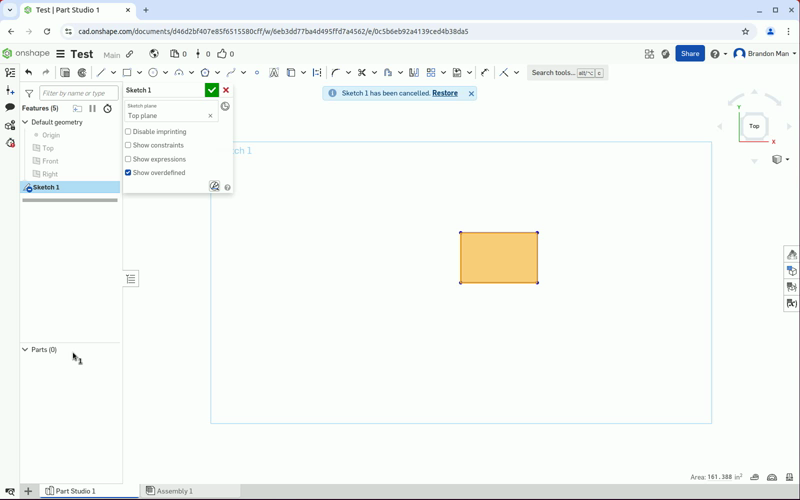
key(shift+e)
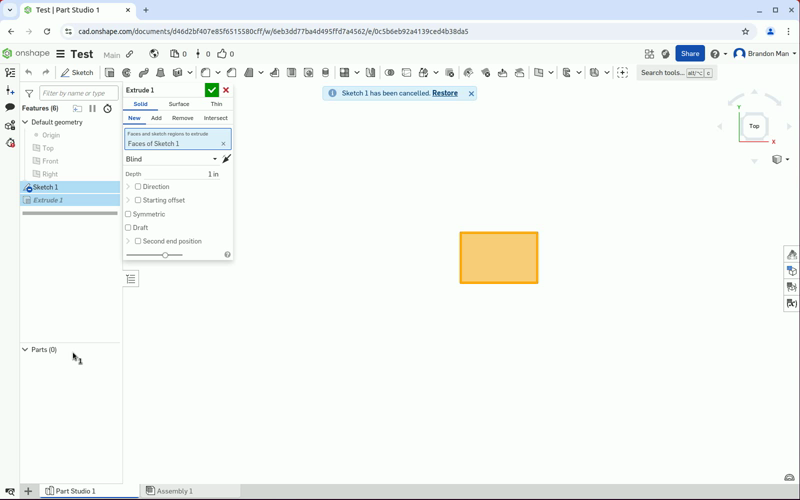
mouse_move(143, 106)
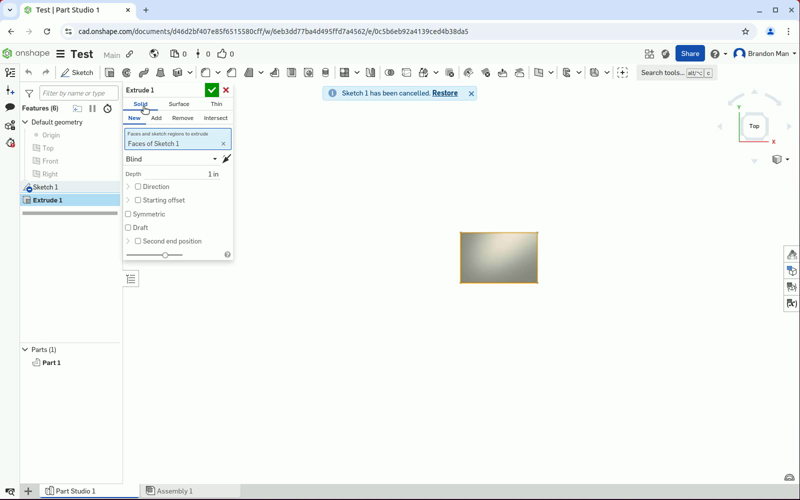
click(143, 106)
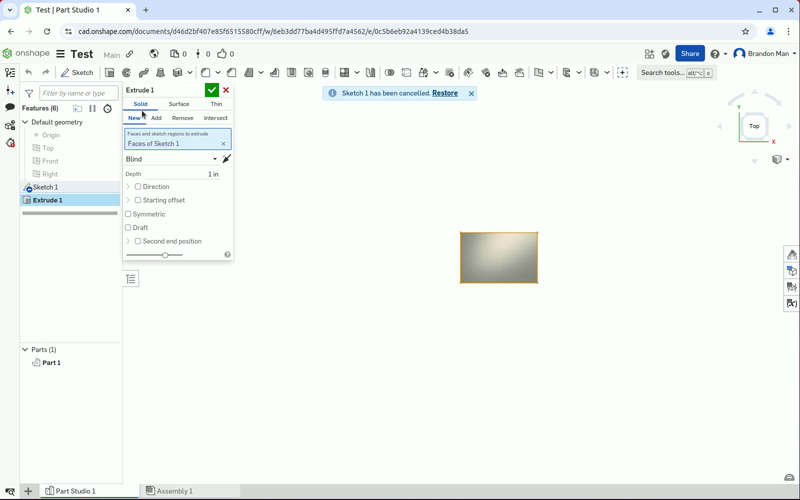
mouse_move(137, 120)
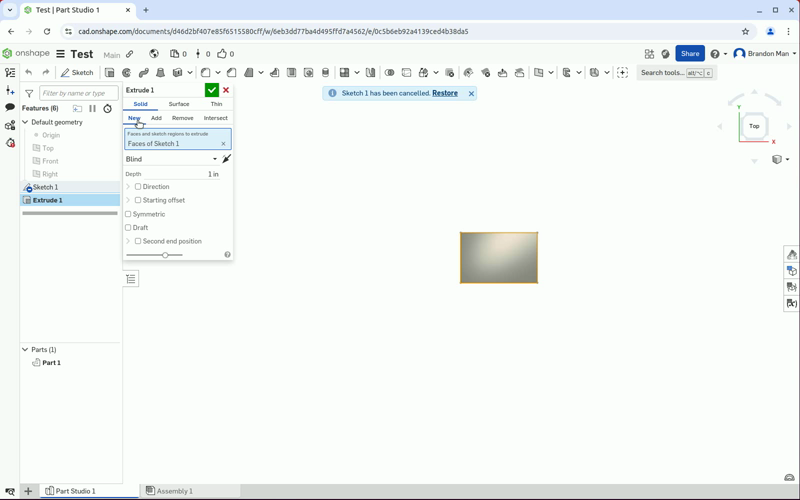
click(137, 120)
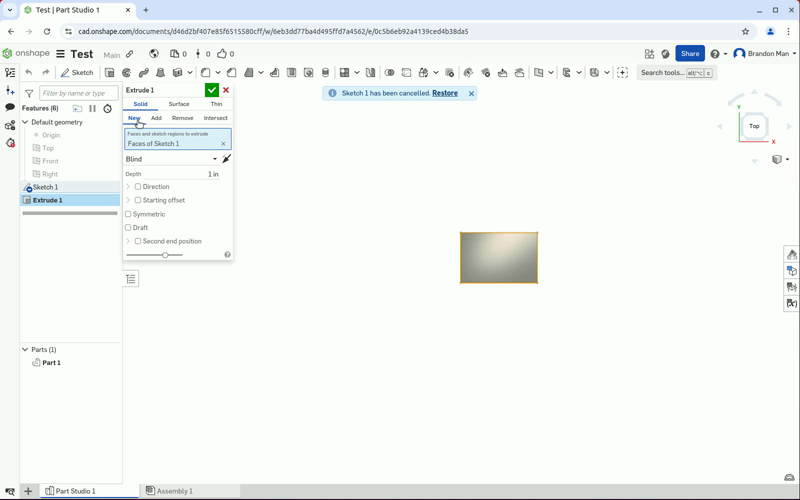
key(tab, 4)
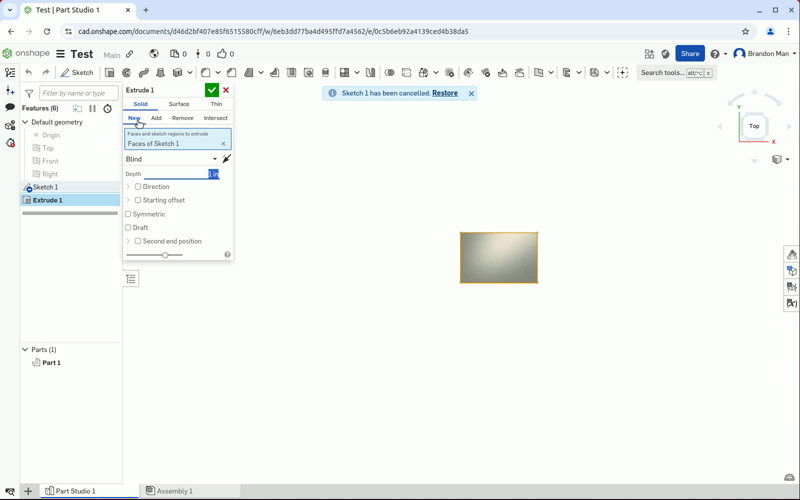
text(0.481)
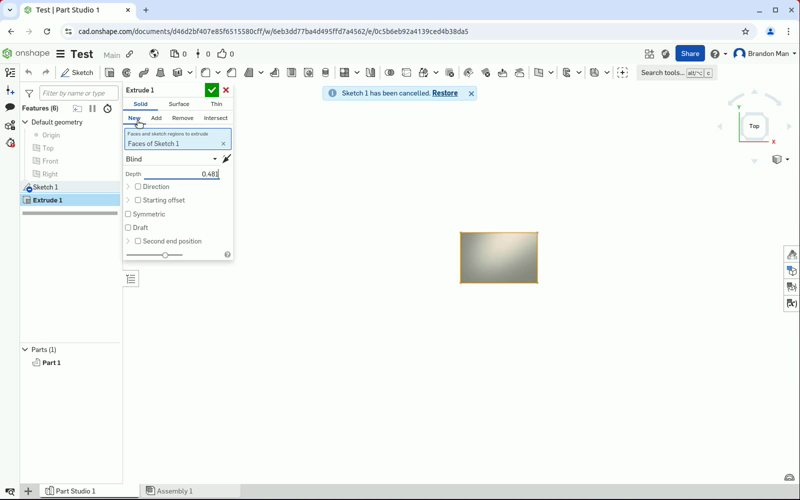
key(enter)
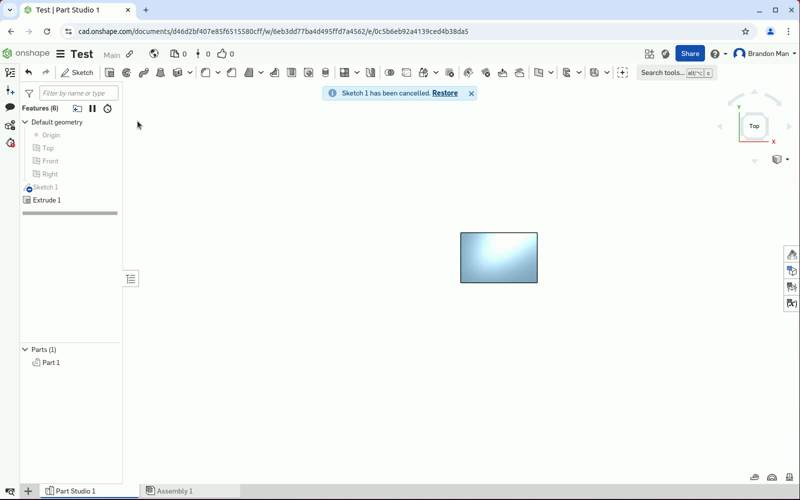
key(shift+h)
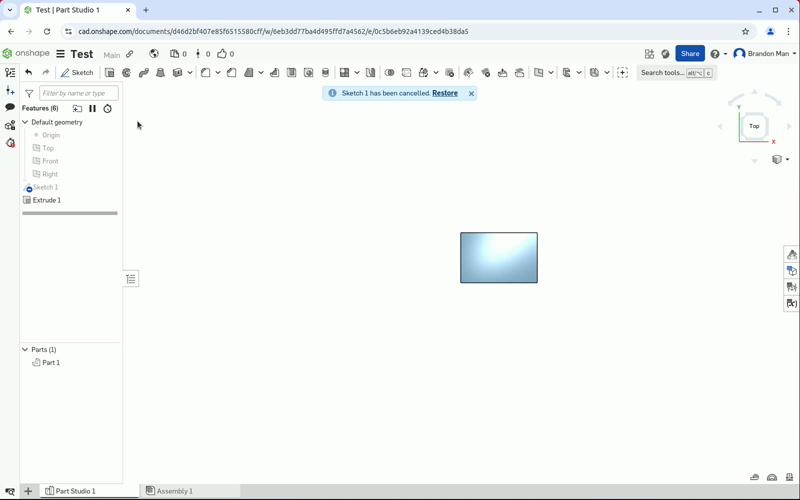
key(shift+h)
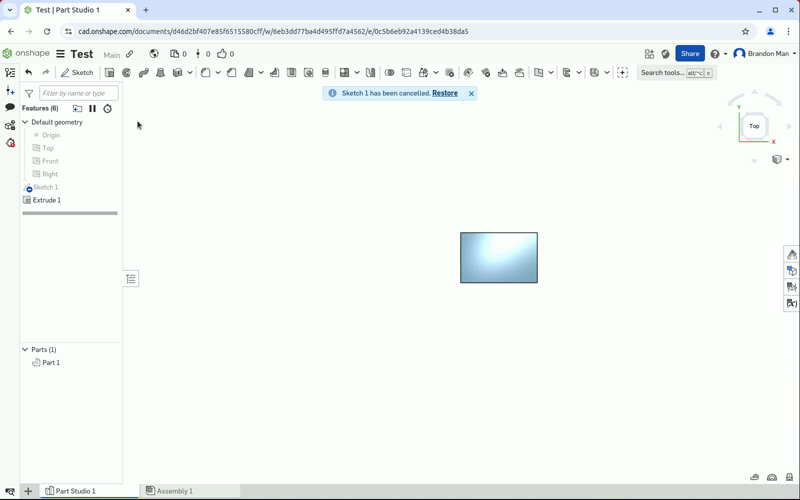
mouse_move(73, 189)
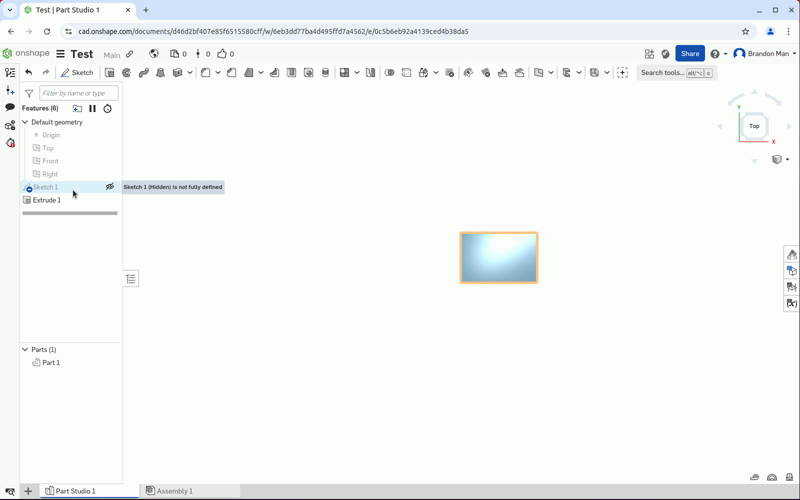
click(73, 189)
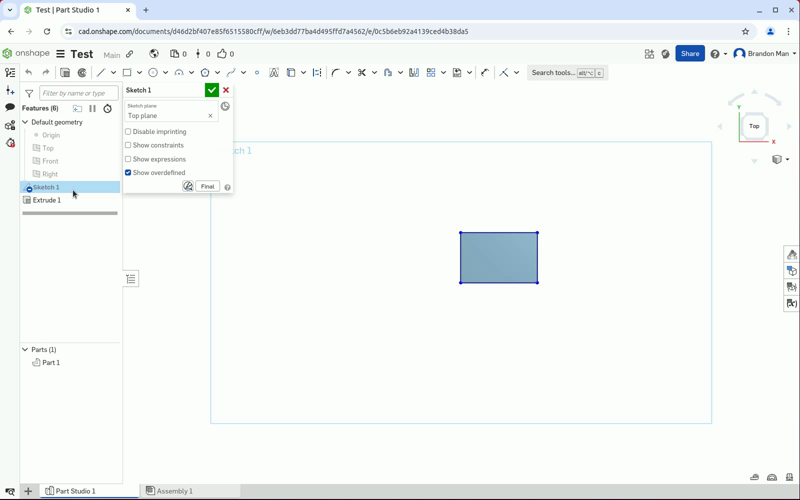
mouse_move(229, 92)
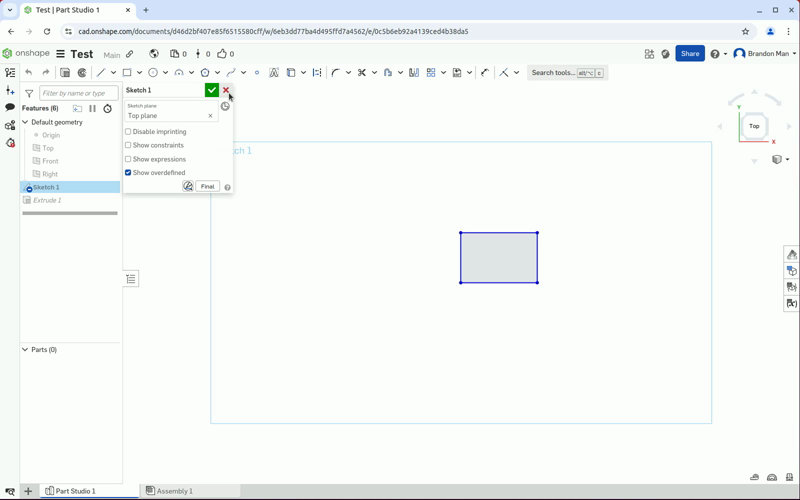
click(229, 92)
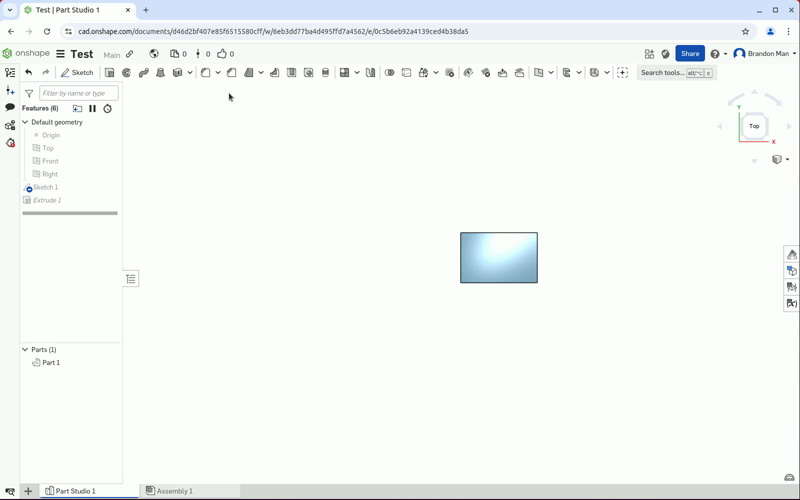
mouse_move(541, 75)
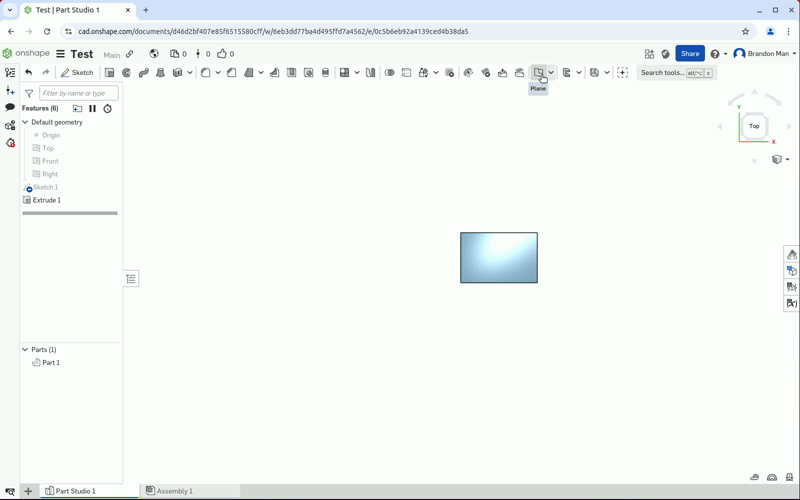
click(541, 75)
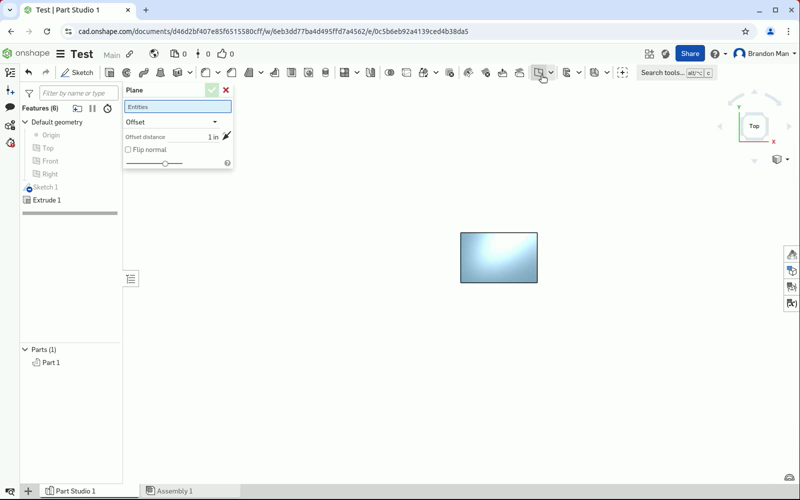
mouse_move(73, 150)
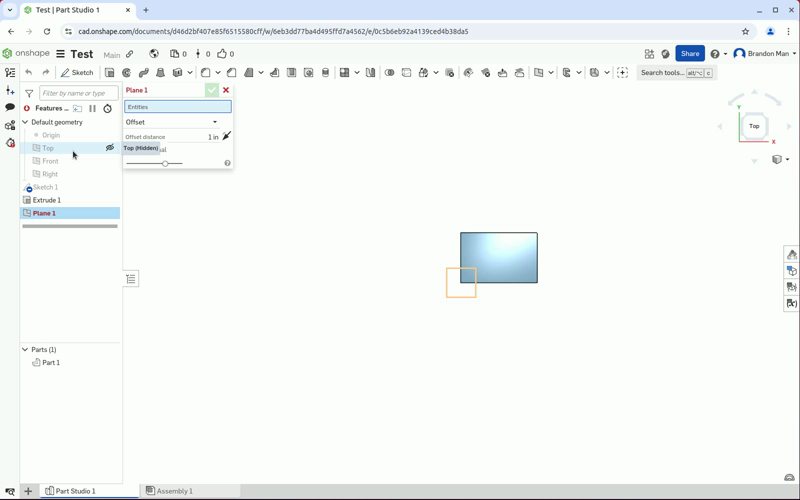
click(73, 150)
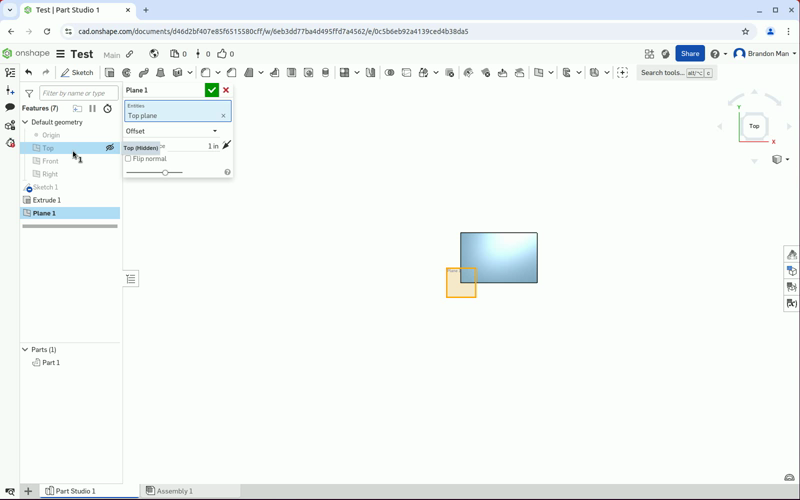
key(tab, 2)
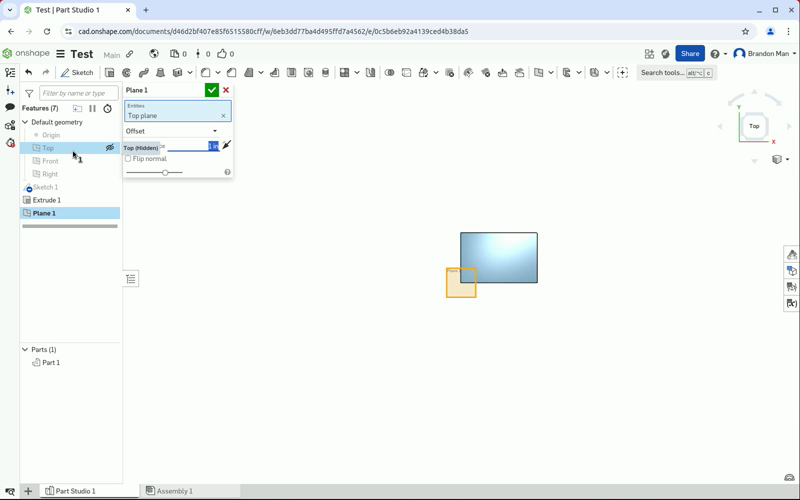
text(0.493)
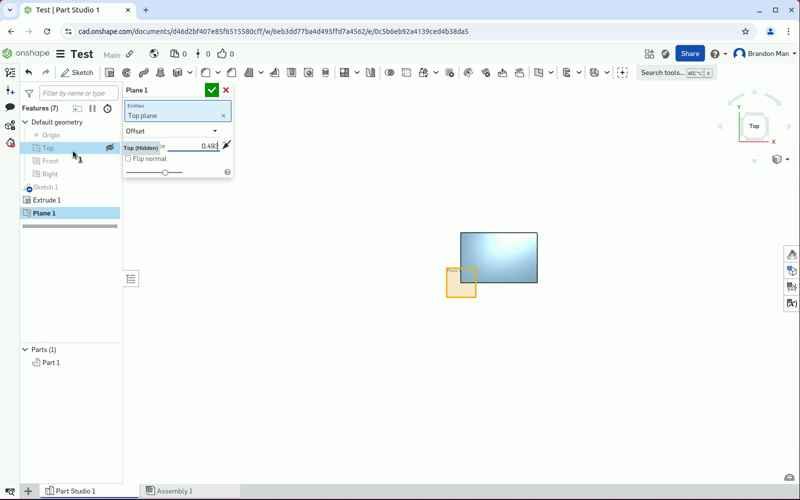
key(enter, 2)
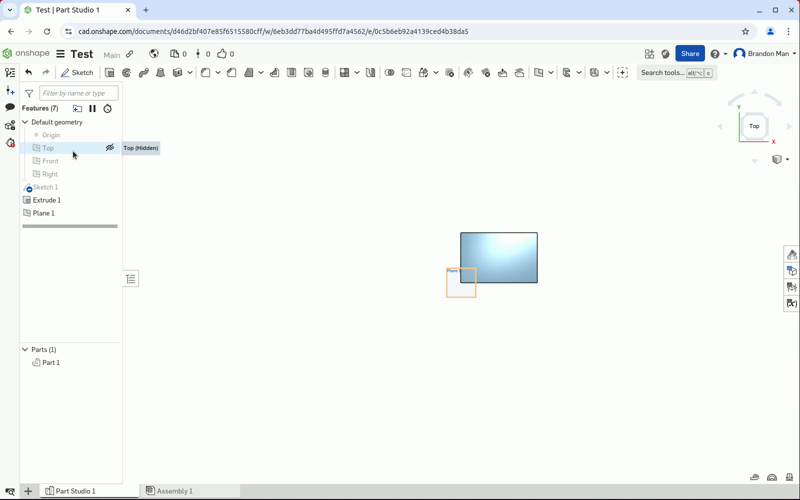
key(shift+s)
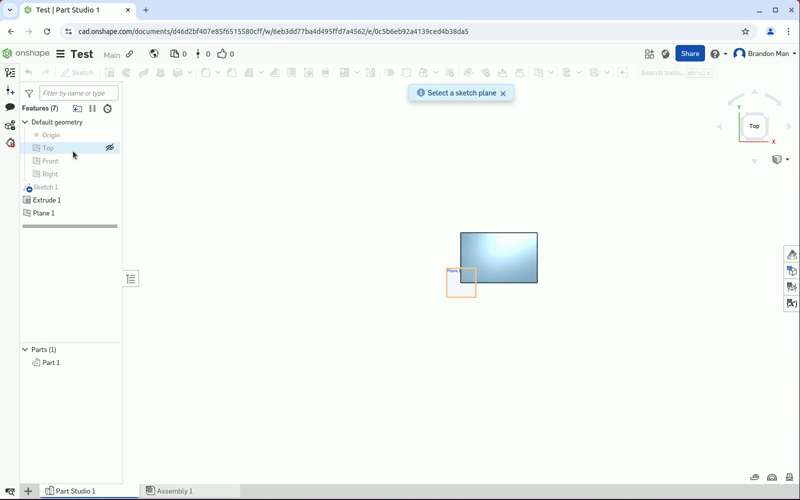
mouse_move(73, 215)
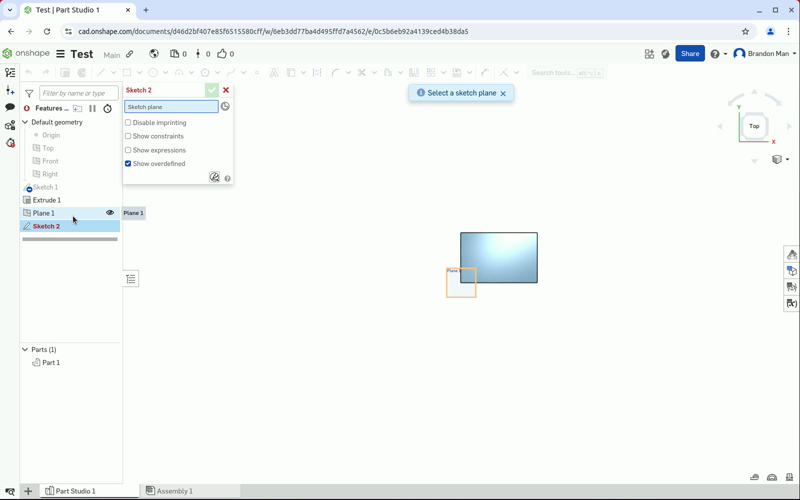
click(73, 215)
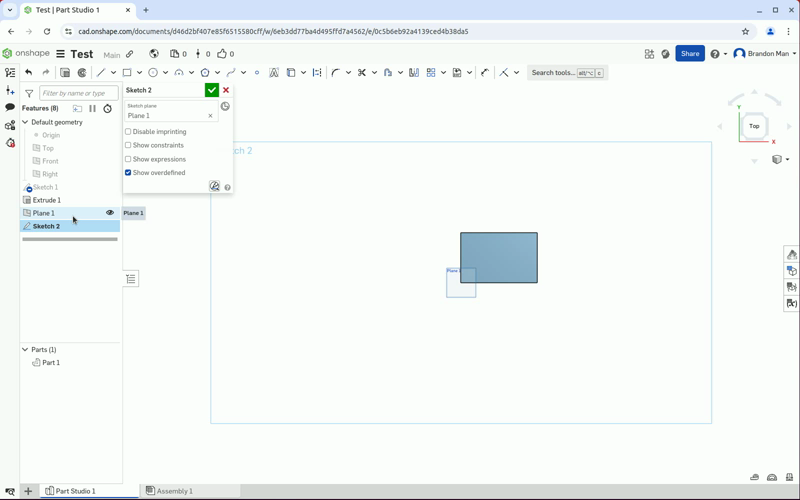
mouse_move(73, 352)
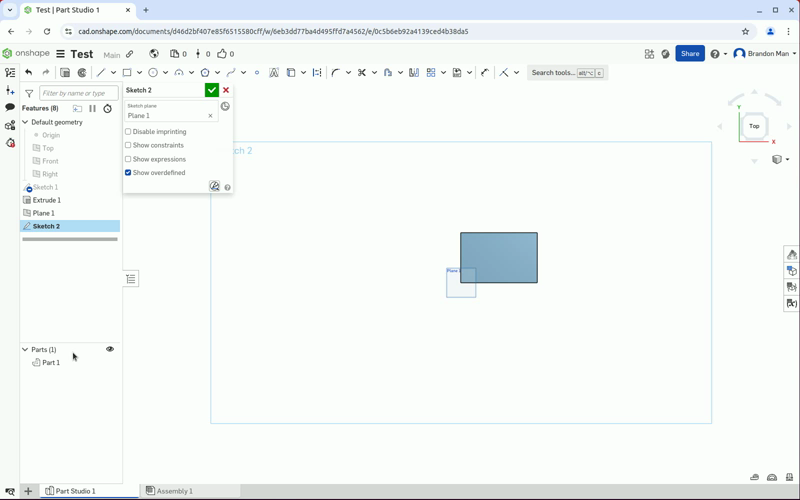
key(y)
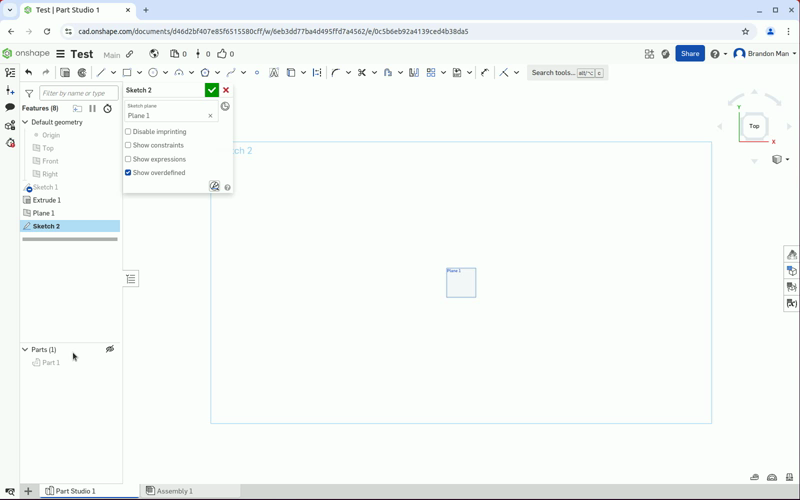
key(l)
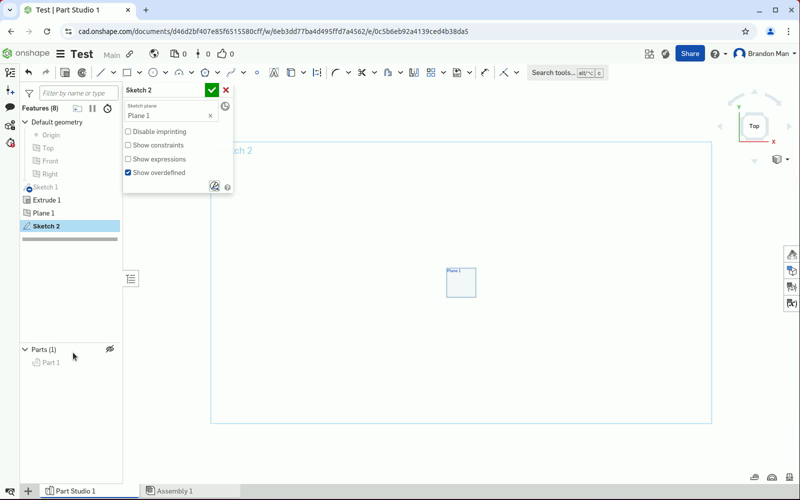
key_down(shift)
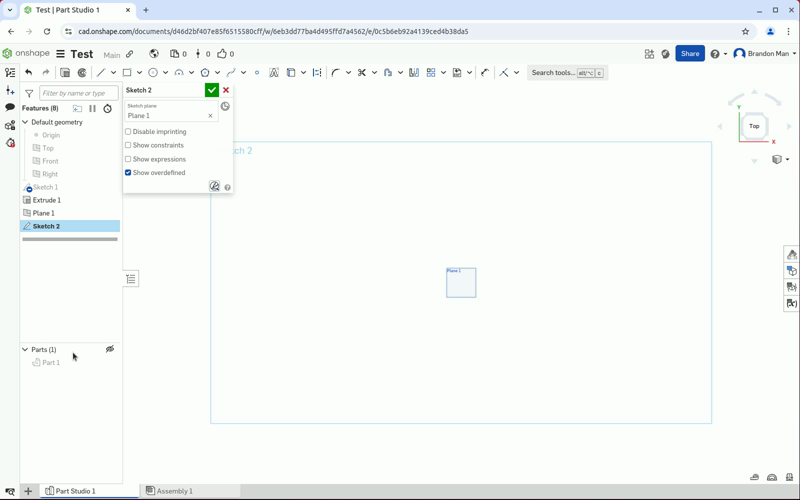
mouse_move(491, 259)
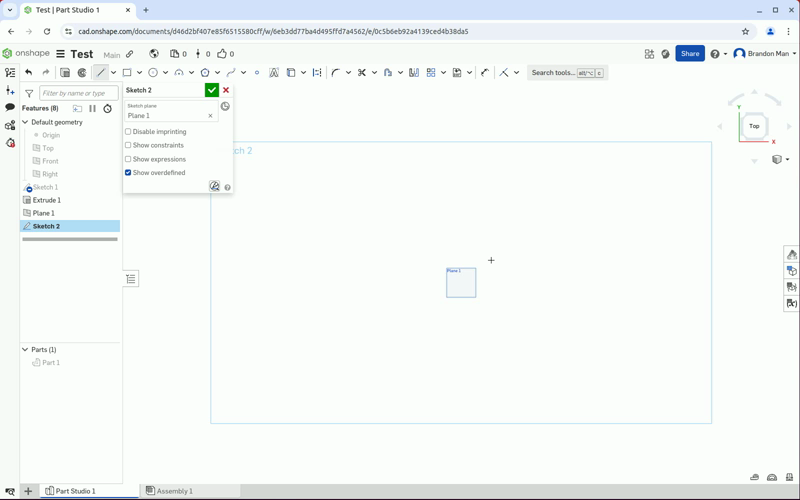
click(491, 259)
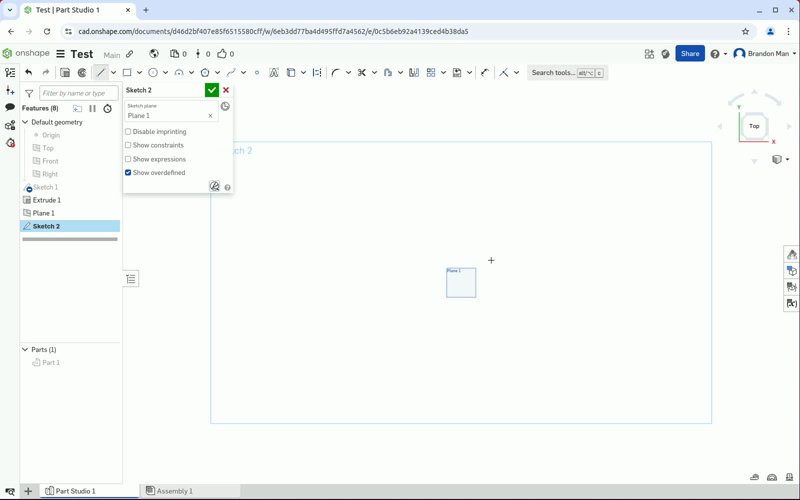
key_up(shift)
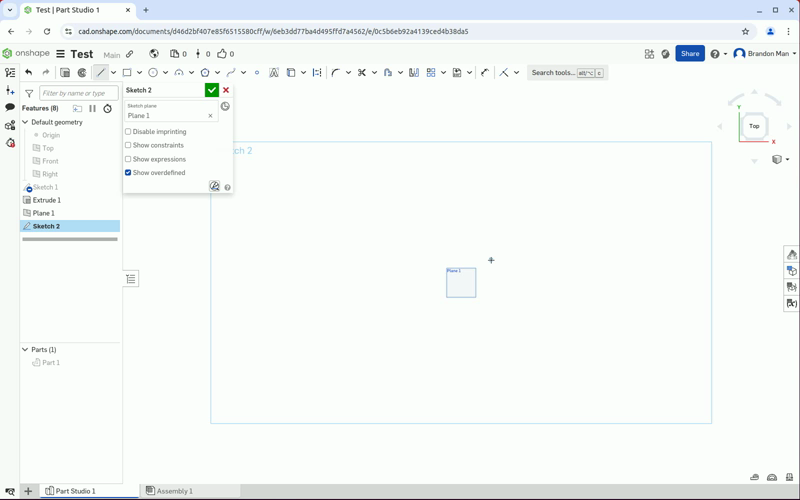
key_down(shift)
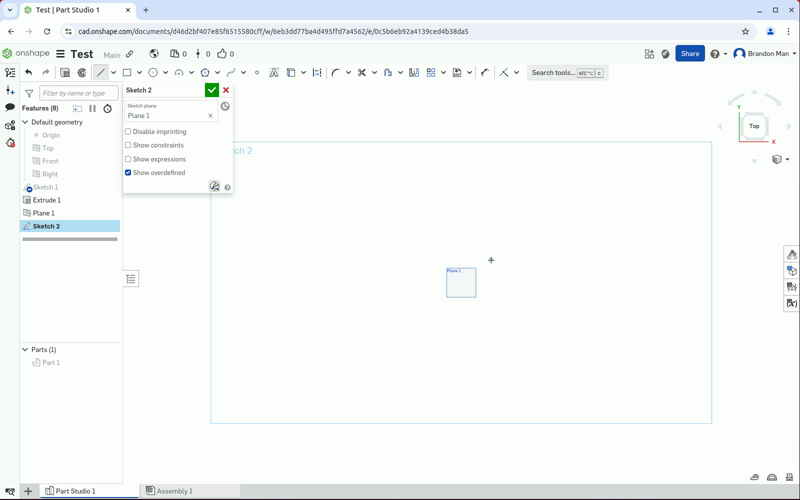
mouse_move(521, 259)
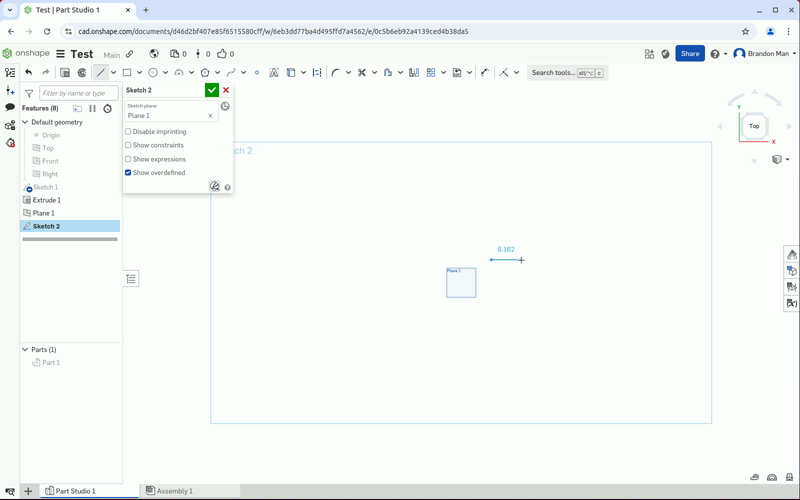
mouse_move(506, 259)
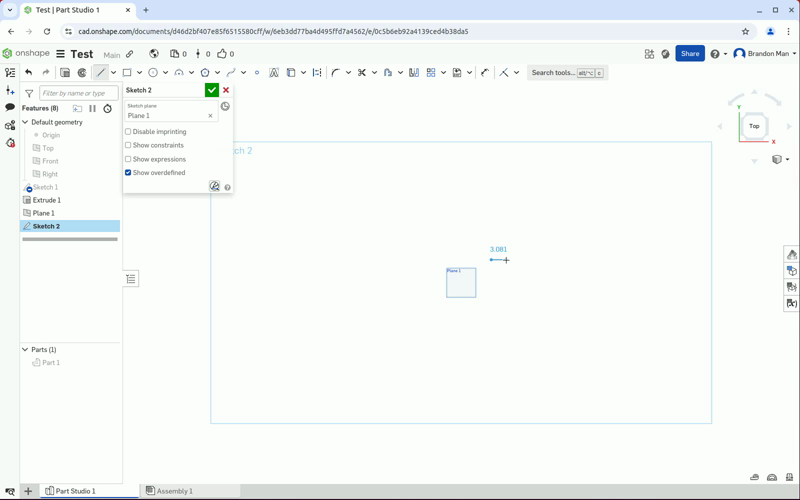
click(506, 259)
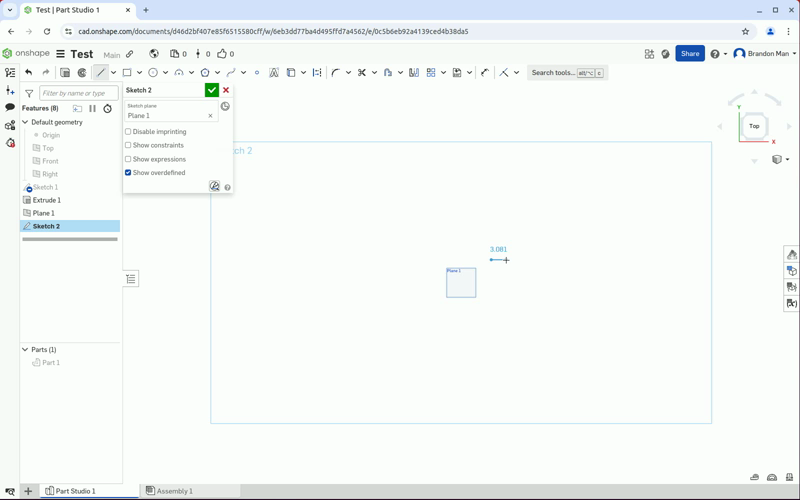
key_up(shift)
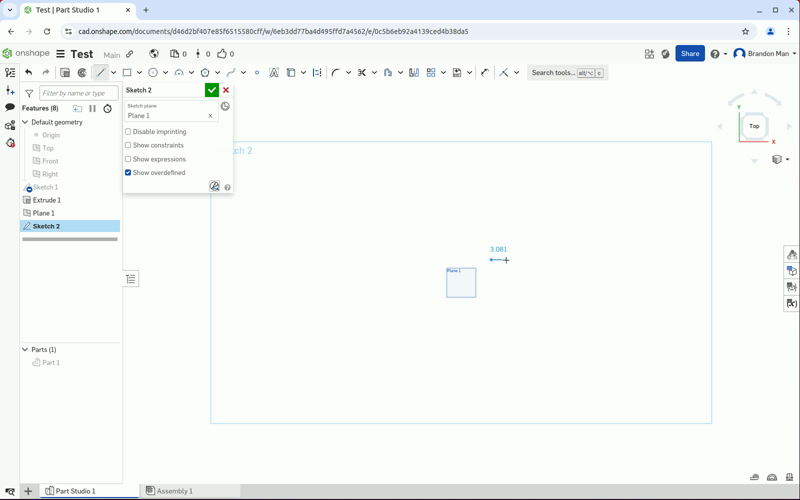
key_down(shift)
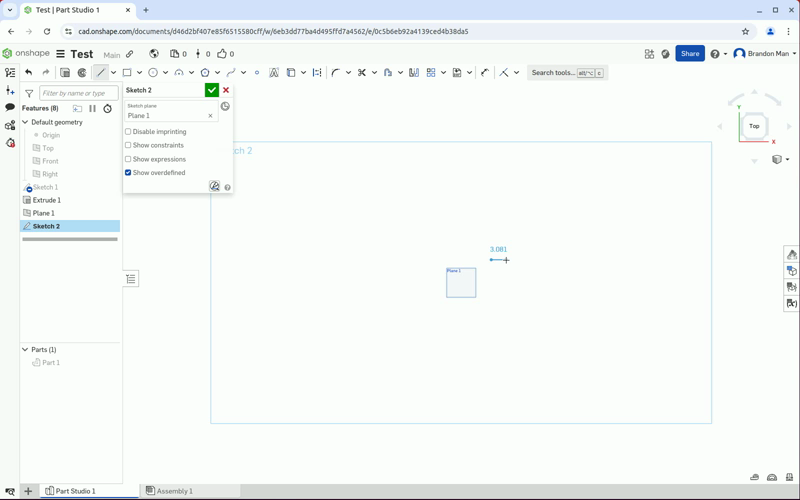
mouse_move(536, 259)
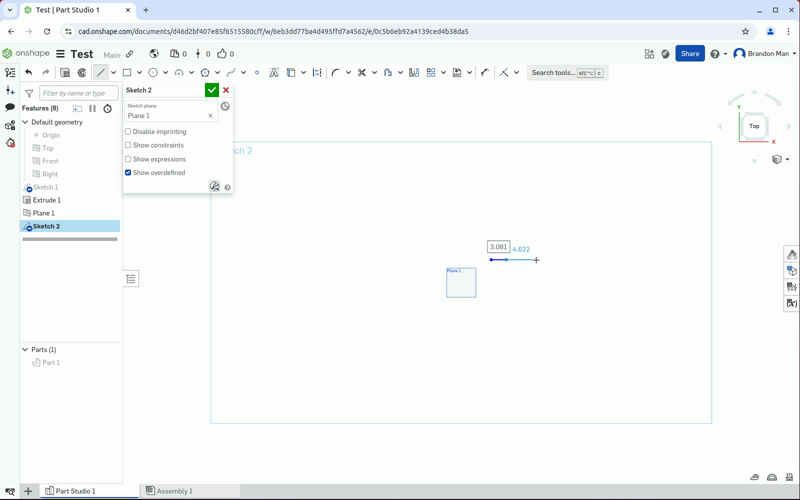
mouse_move(506, 256)
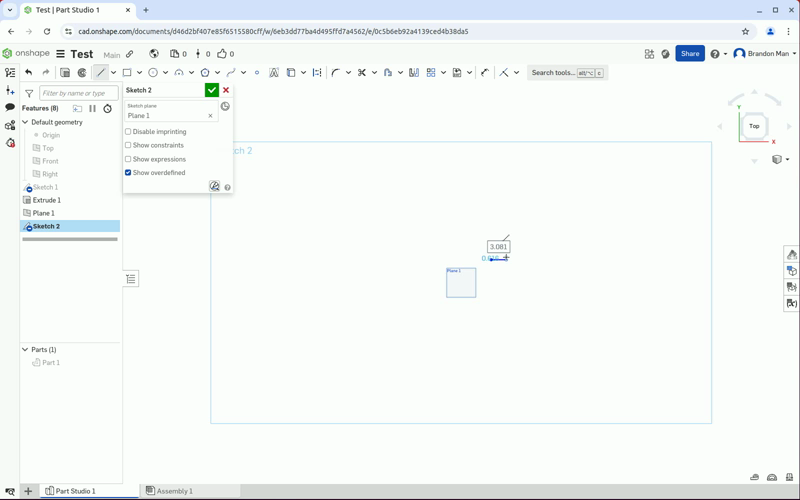
scroll(6)
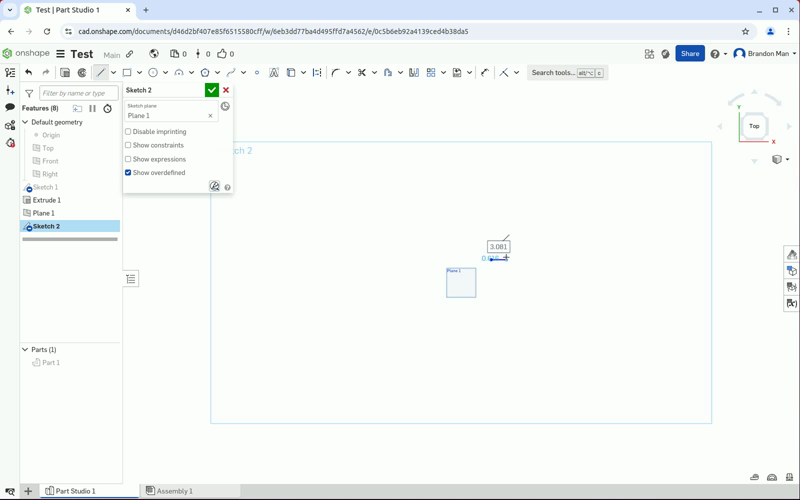
scroll(6)
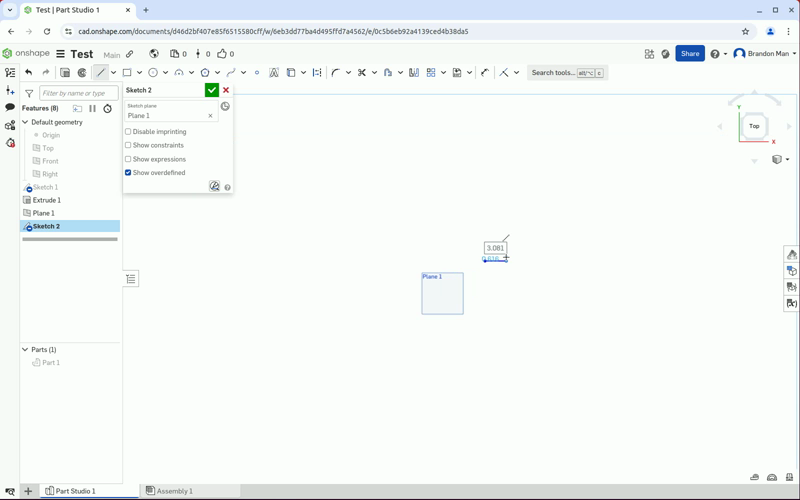
scroll(6)
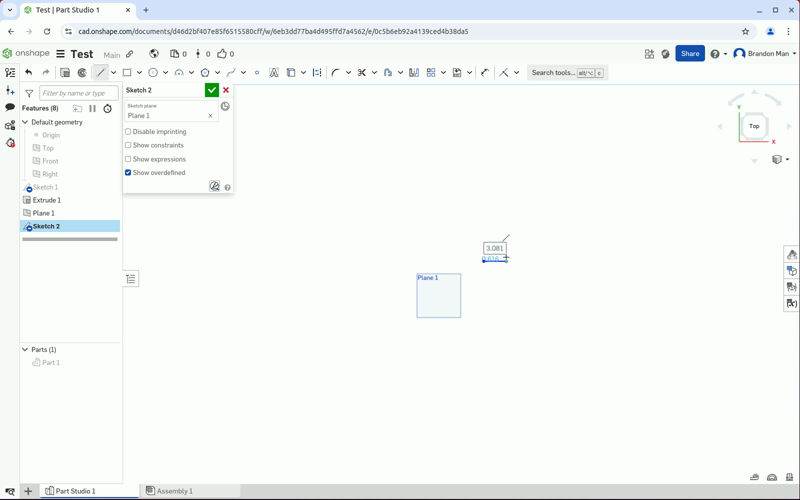
scroll(6)
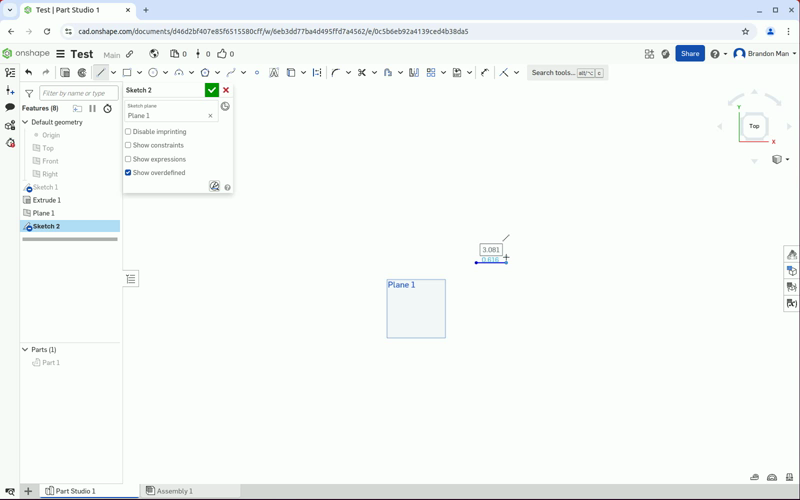
scroll(6)
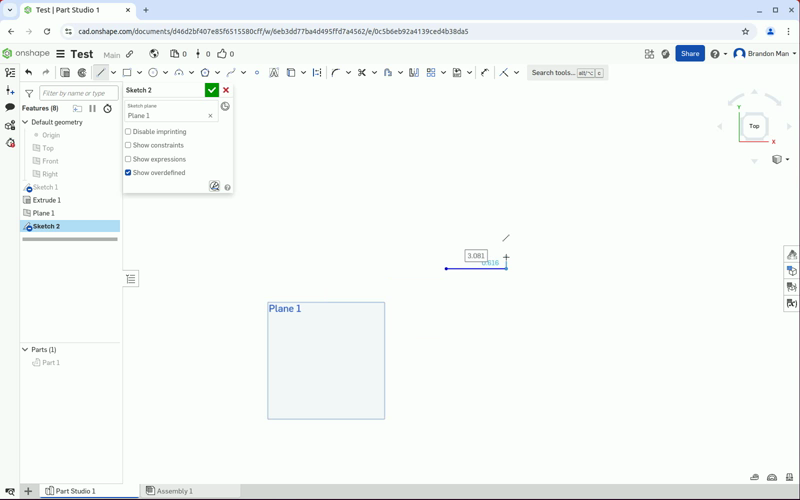
scroll(6)
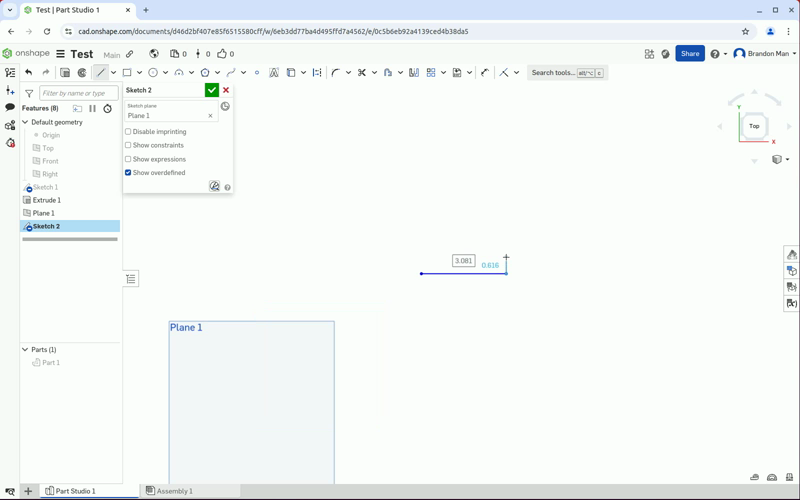
scroll(6)
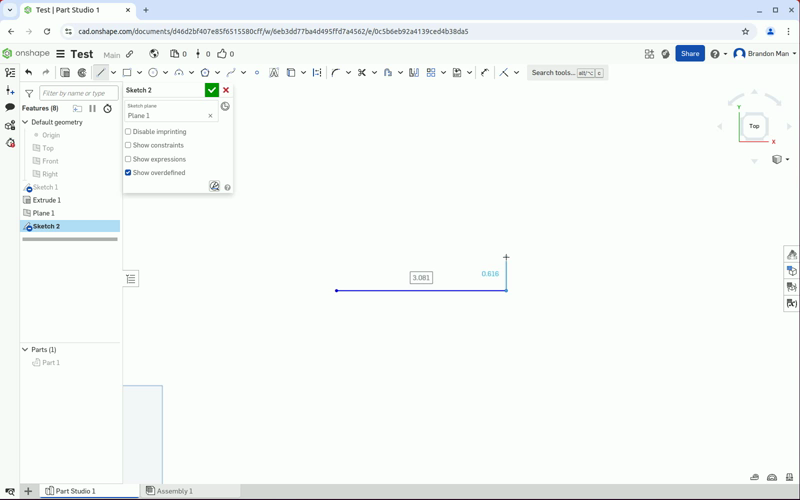
click(506, 256)
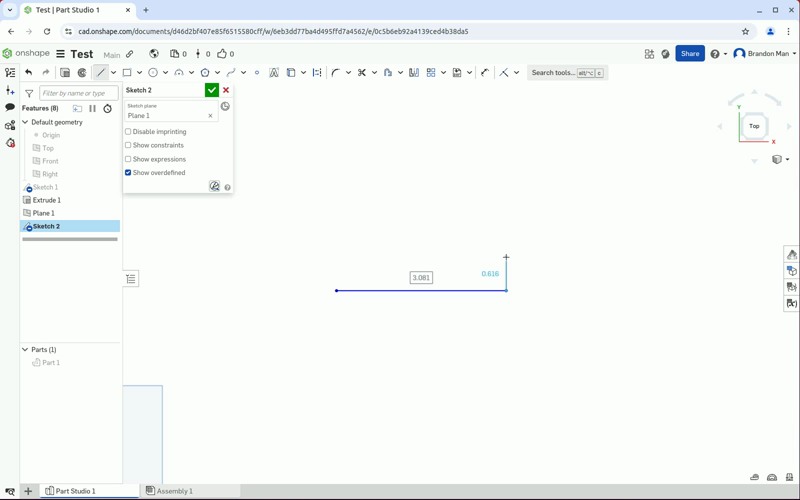
scroll(-6)
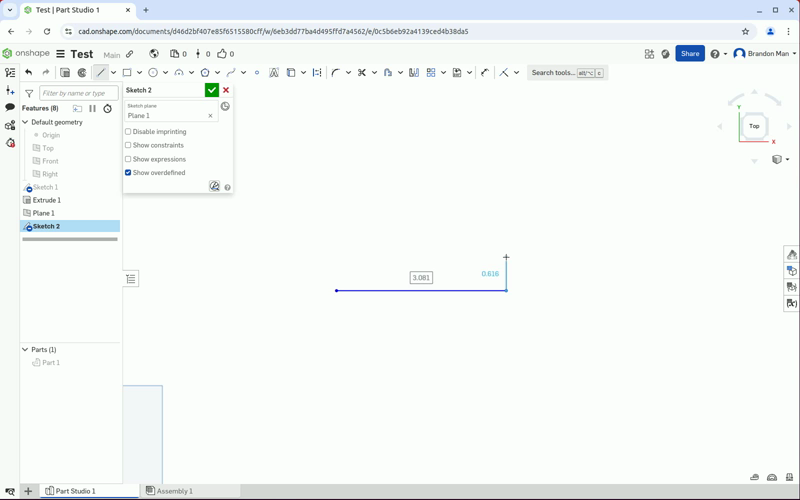
scroll(-6)
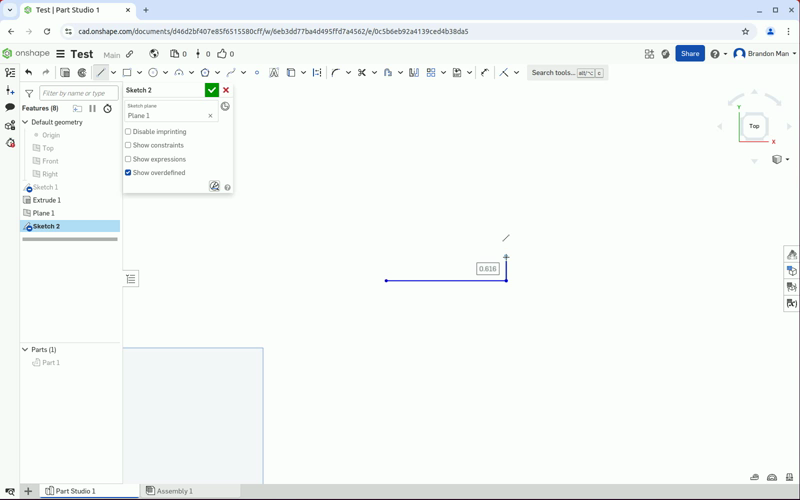
scroll(-6)
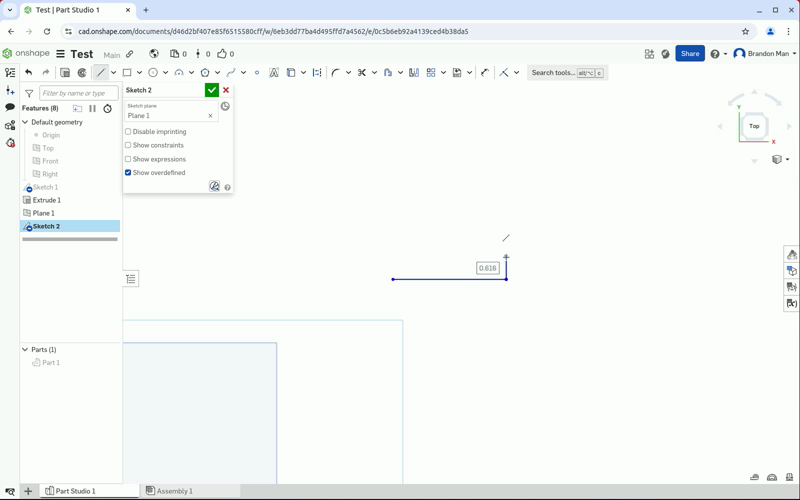
scroll(-6)
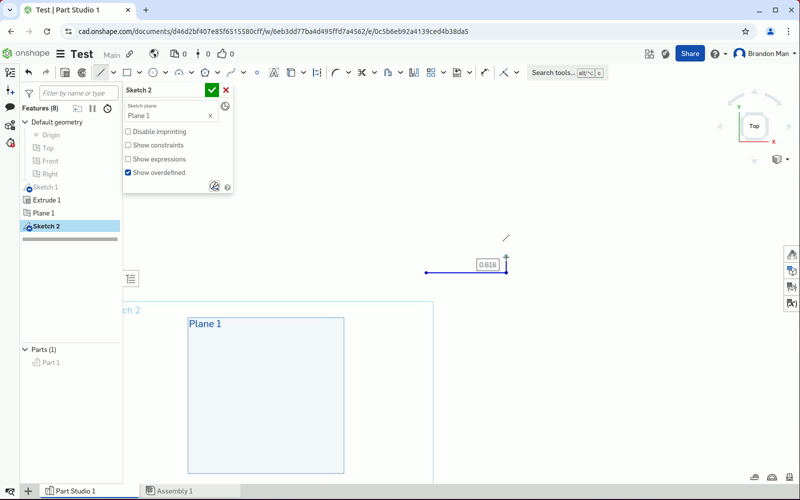
scroll(-6)
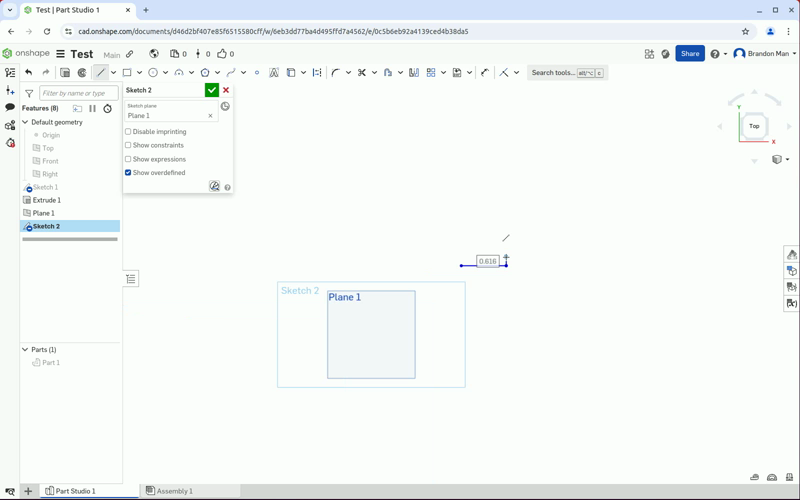
scroll(-6)
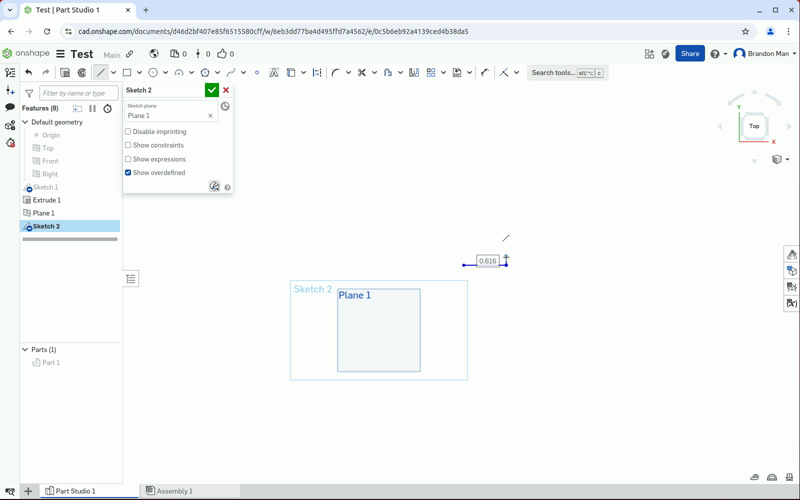
scroll(-6)
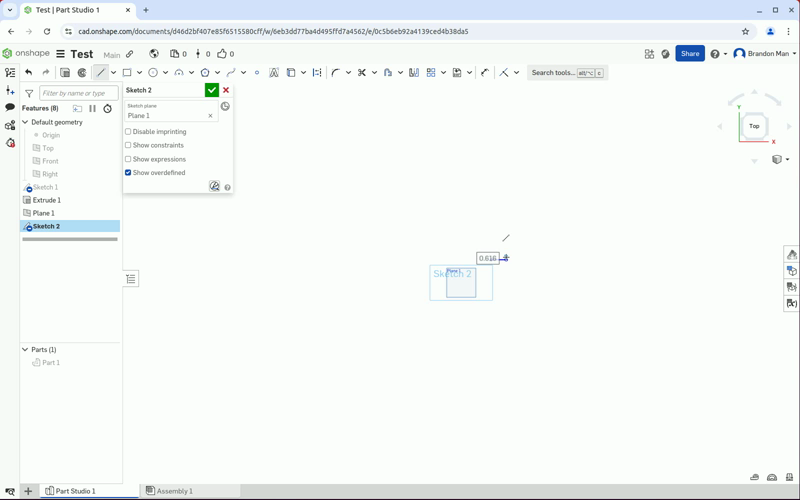
key_up(shift)
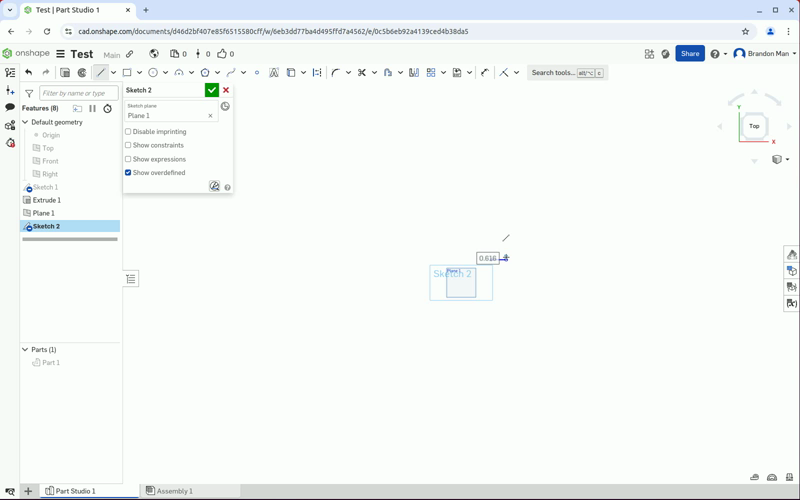
key_down(shift)
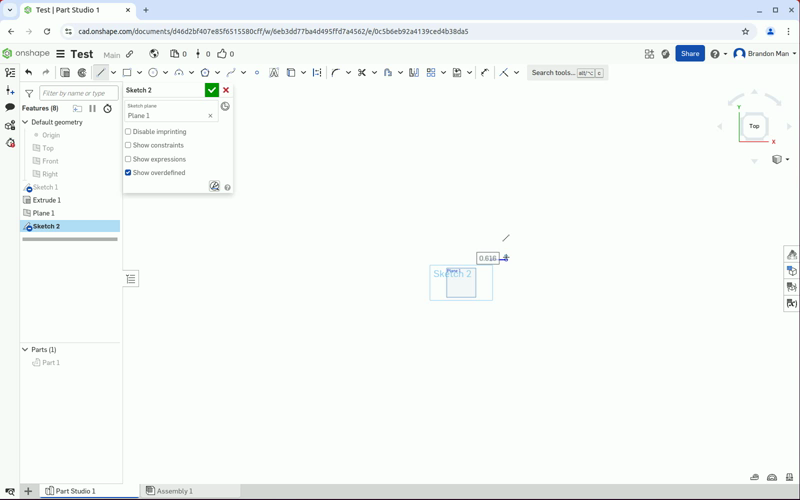
mouse_move(536, 256)
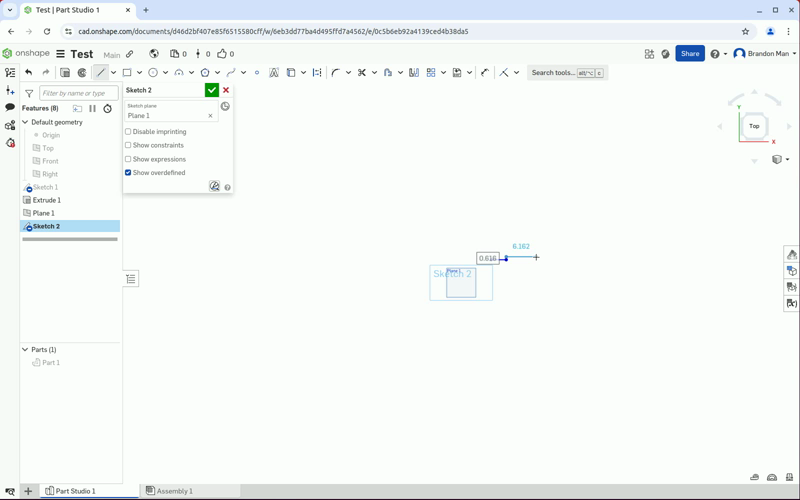
mouse_move(491, 256)
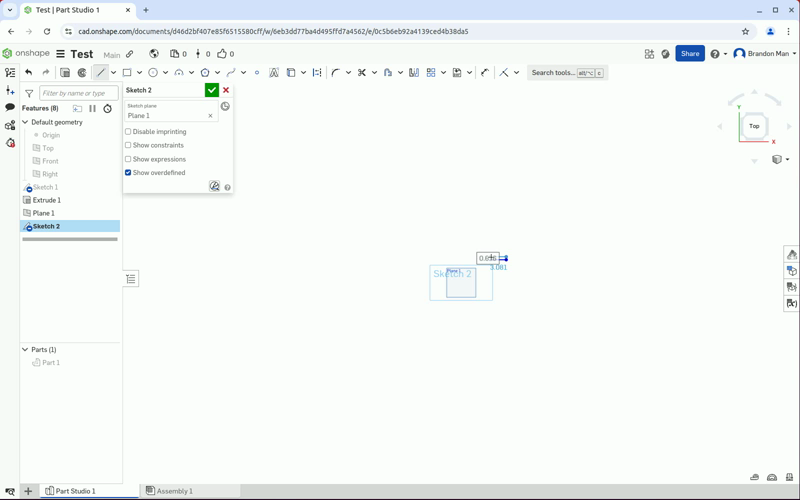
scroll(6)
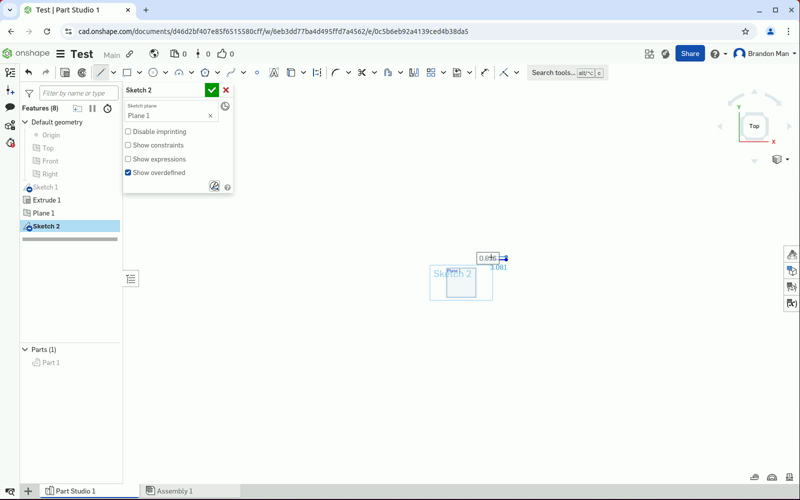
scroll(6)
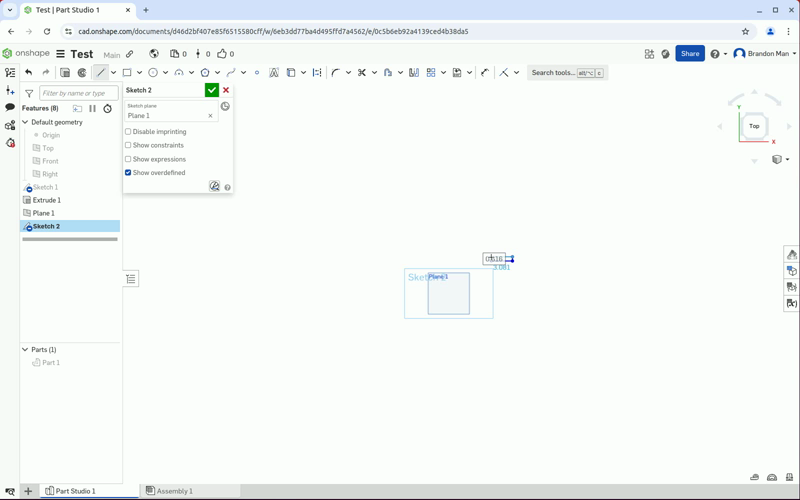
scroll(6)
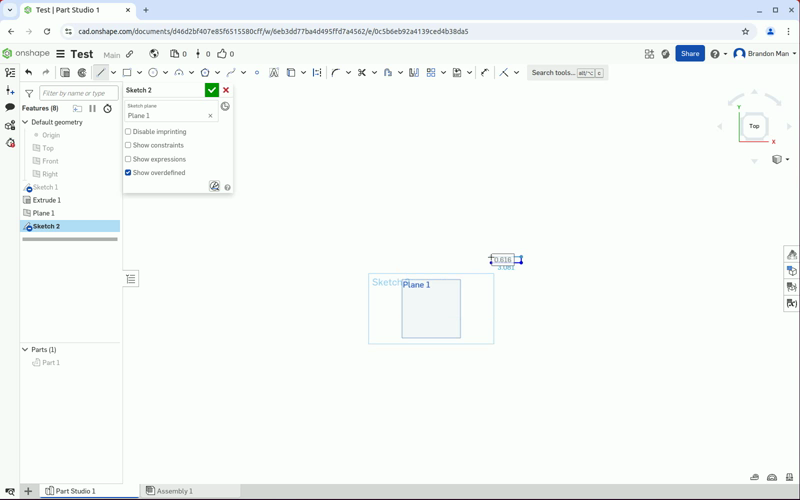
scroll(6)
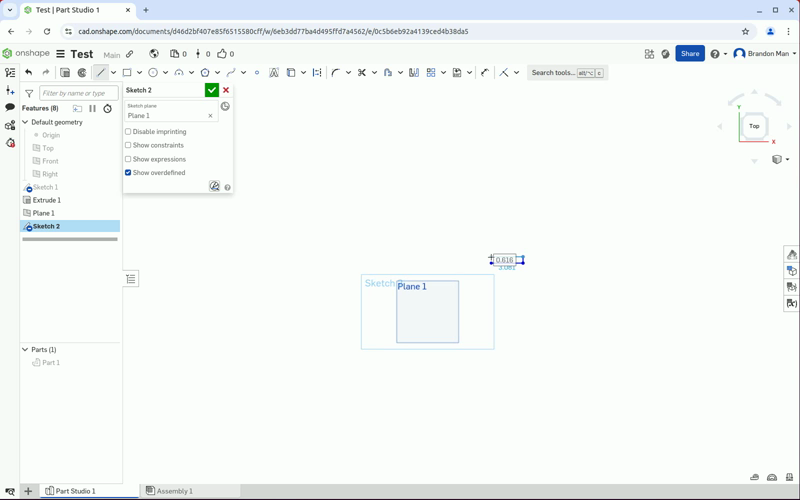
scroll(6)
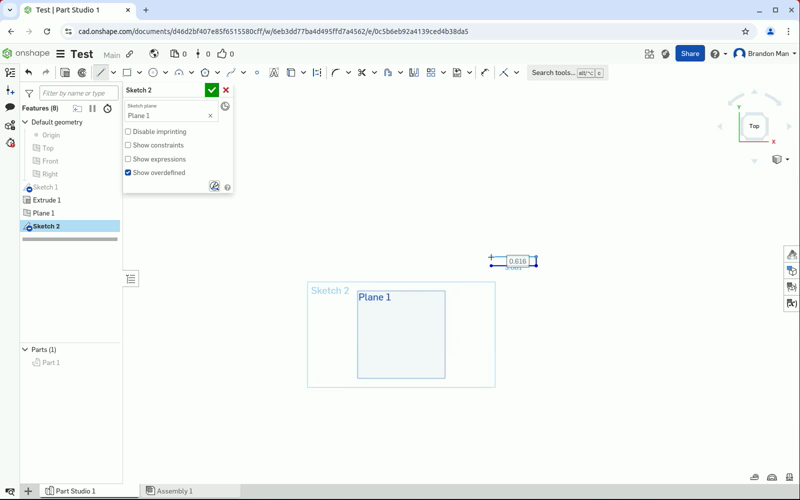
scroll(6)
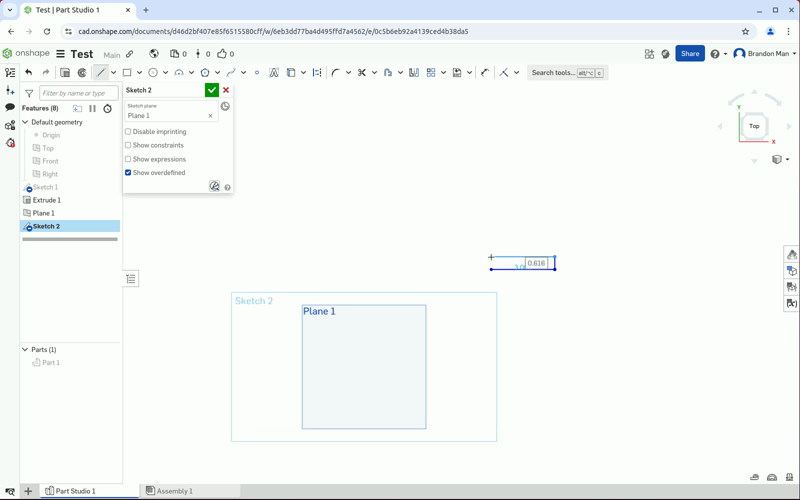
scroll(6)
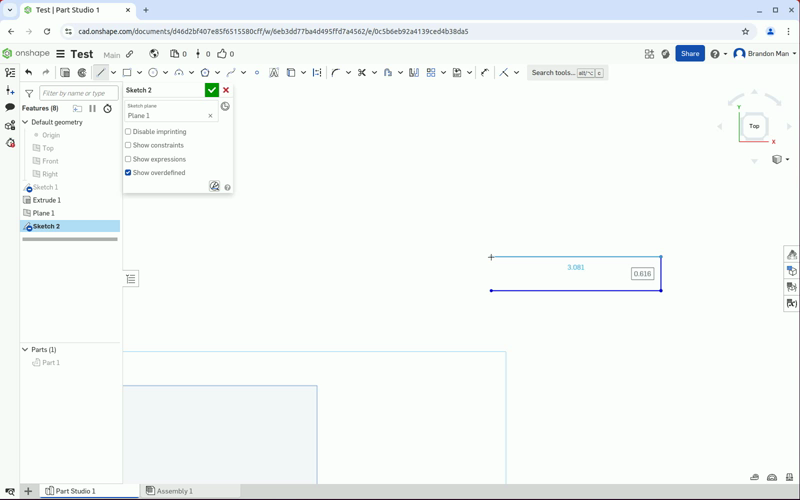
click(491, 256)
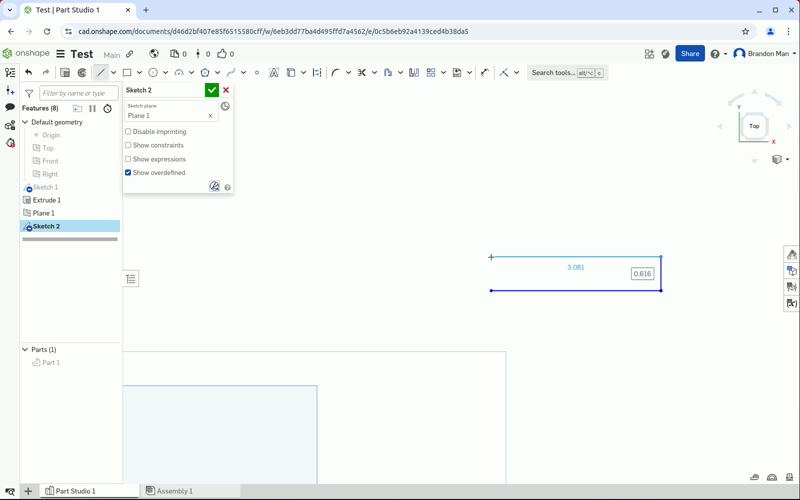
scroll(-6)
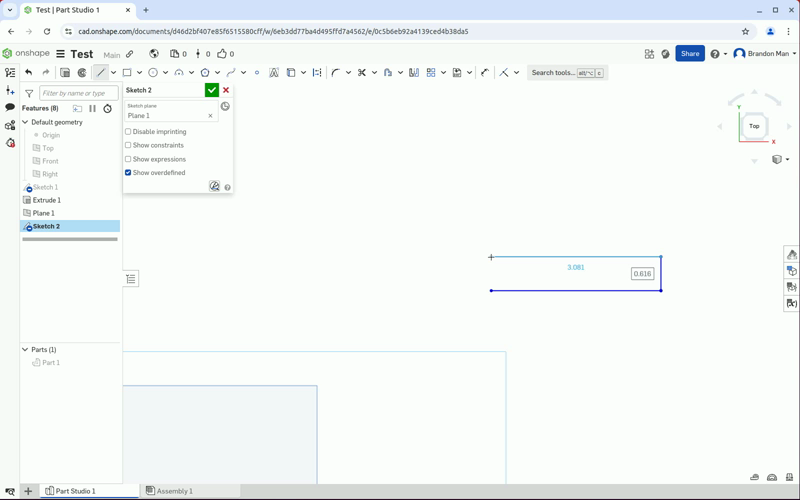
scroll(-6)
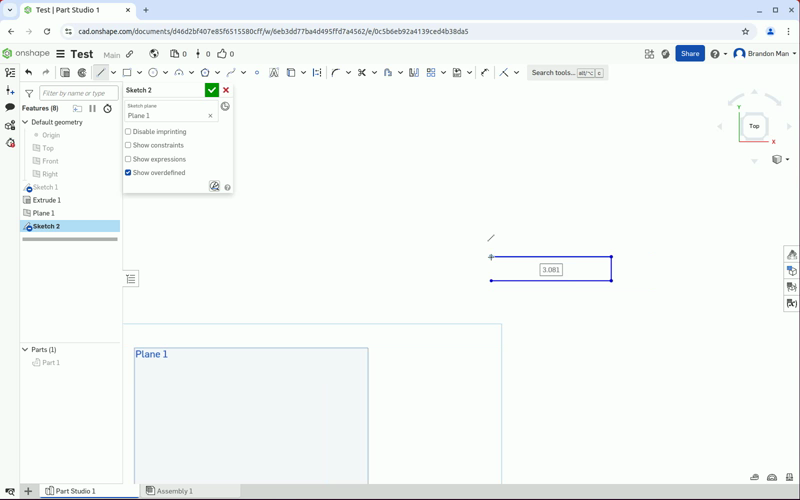
scroll(-6)
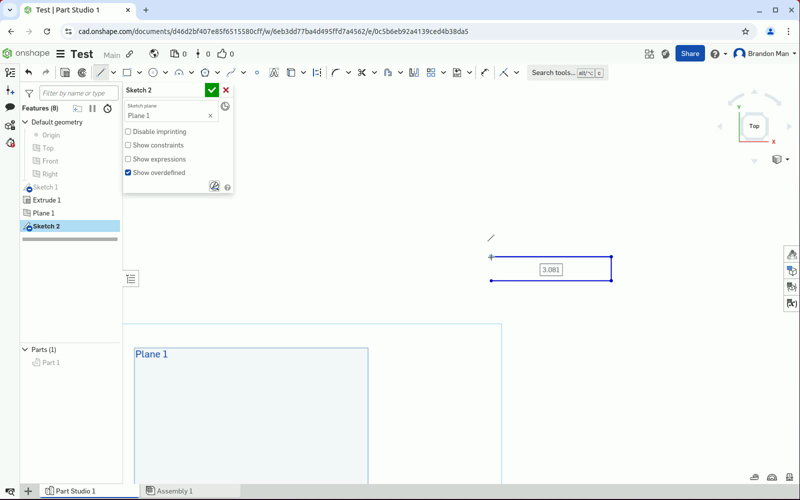
scroll(-6)
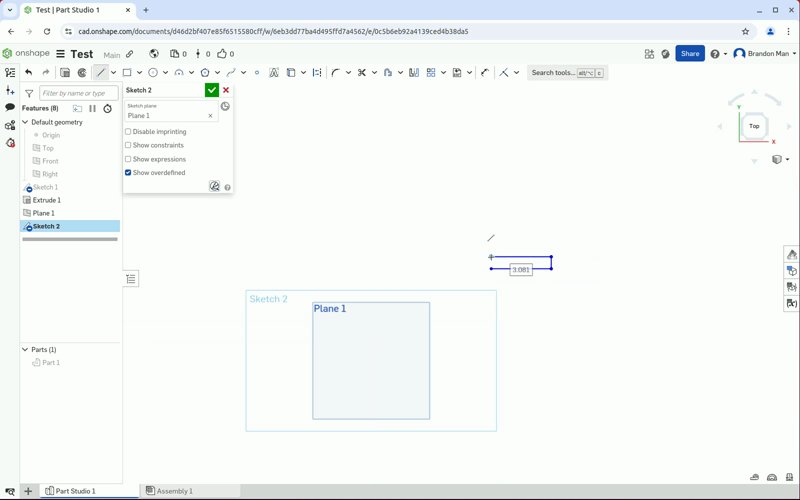
scroll(-6)
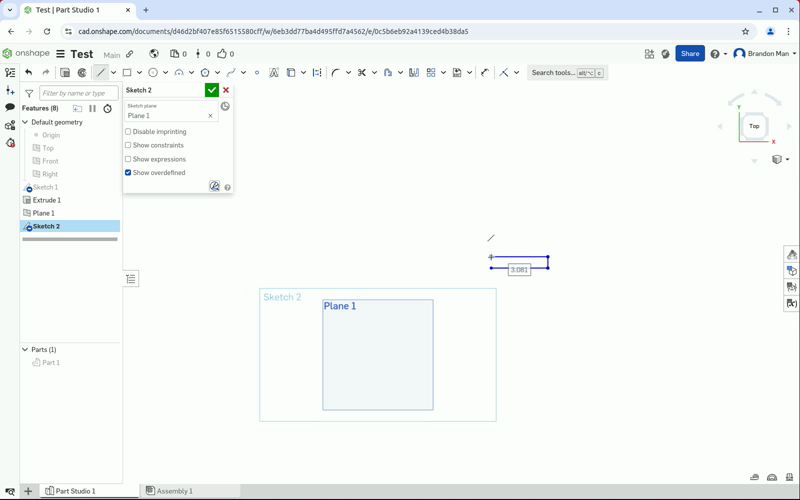
scroll(-6)
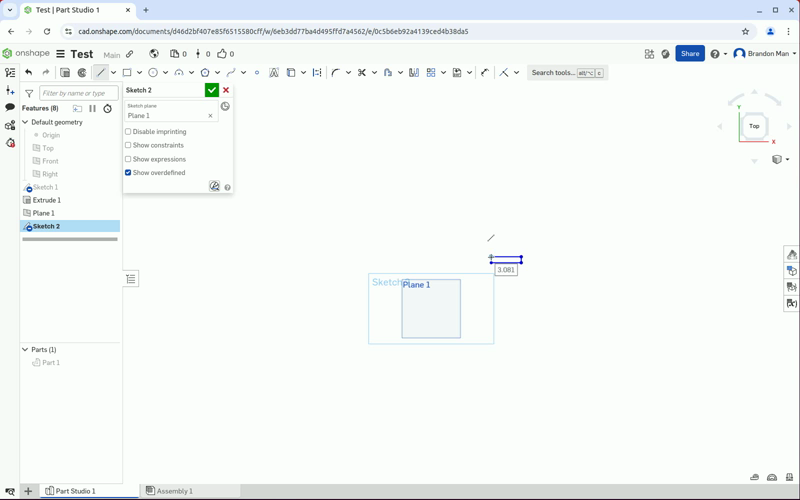
scroll(-6)
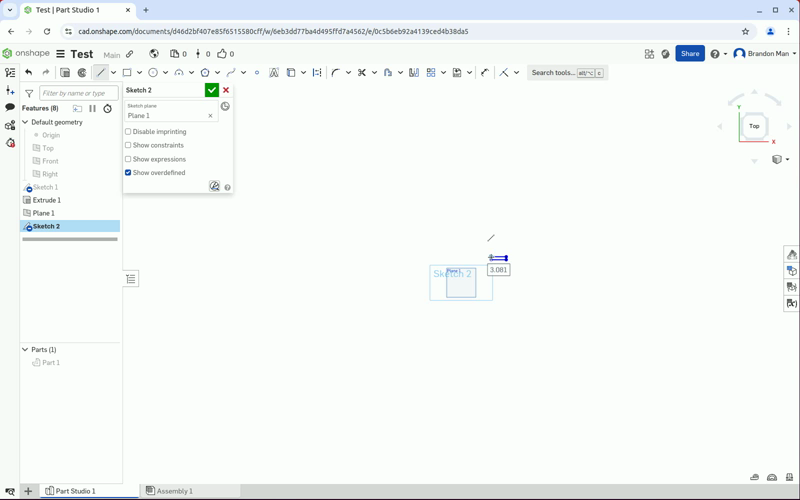
key_up(shift)
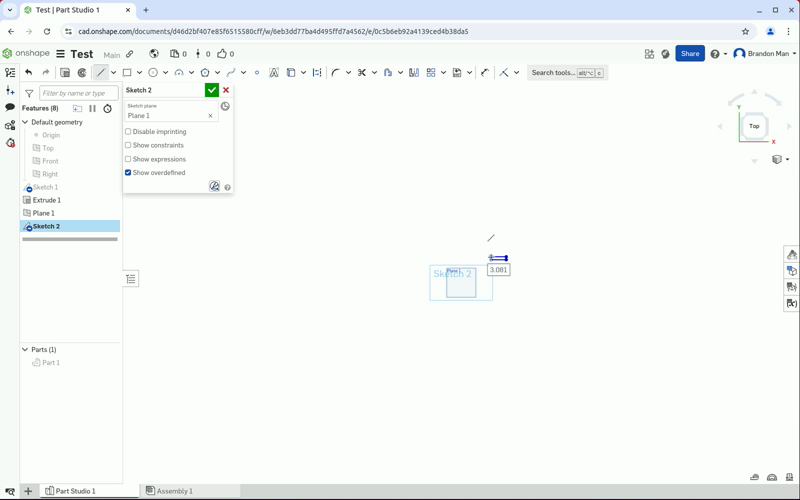
mouse_move(521, 256)
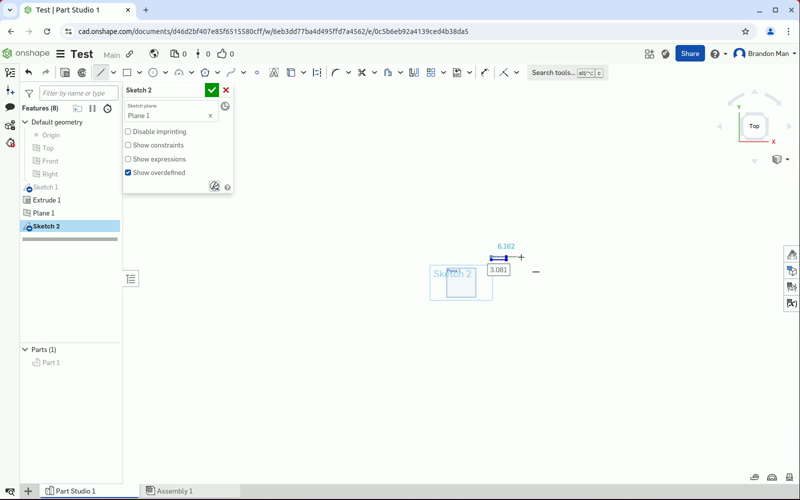
key_down(shift)
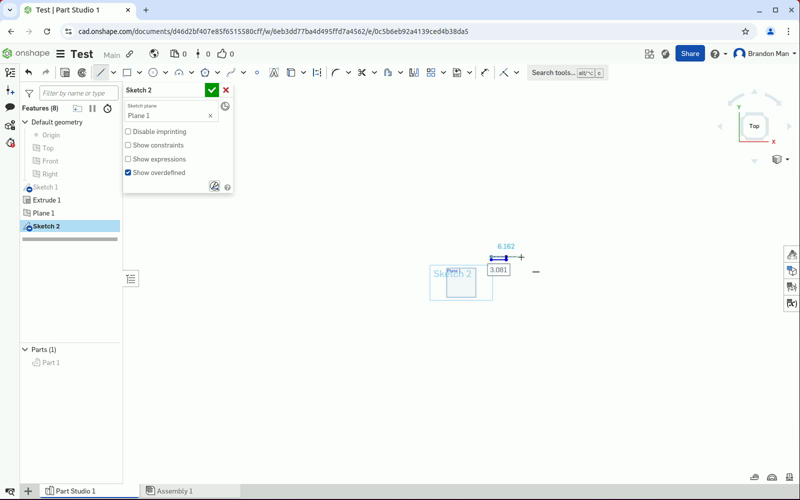
mouse_move(491, 259)
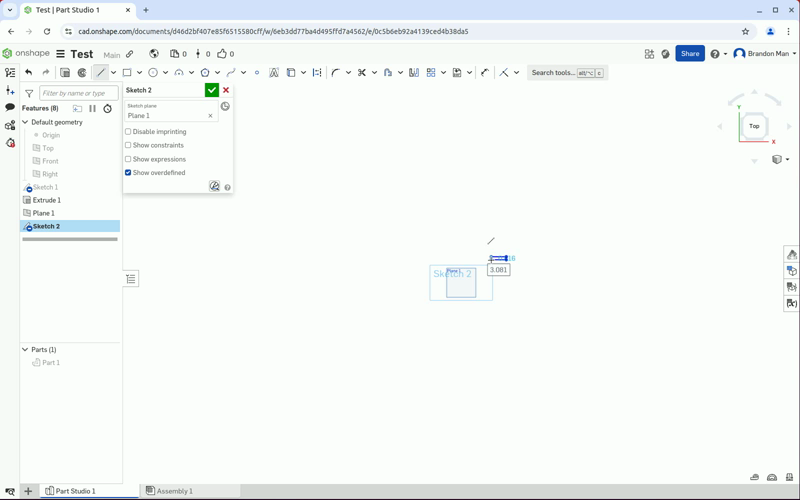
scroll(6)
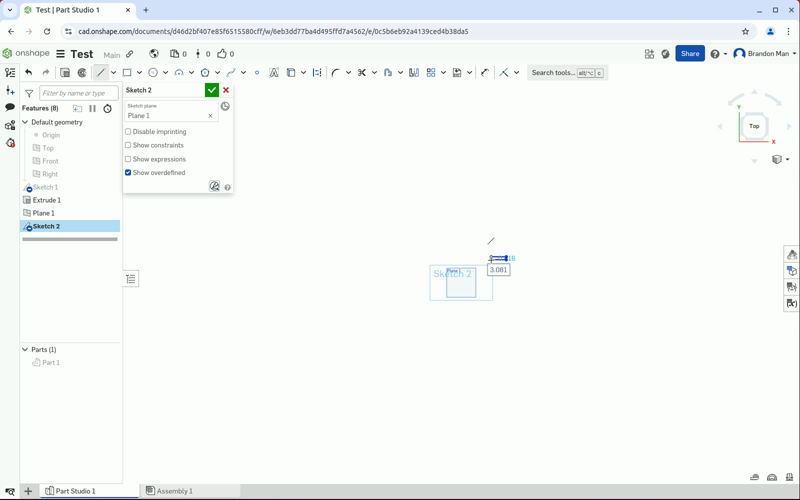
scroll(6)
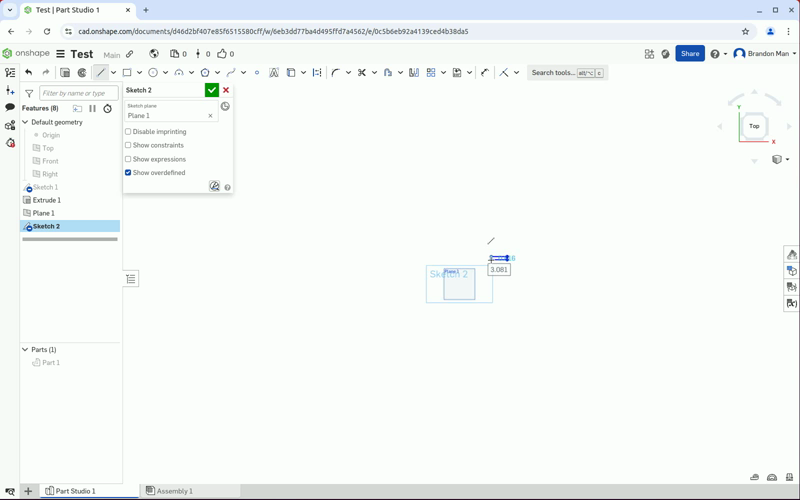
scroll(6)
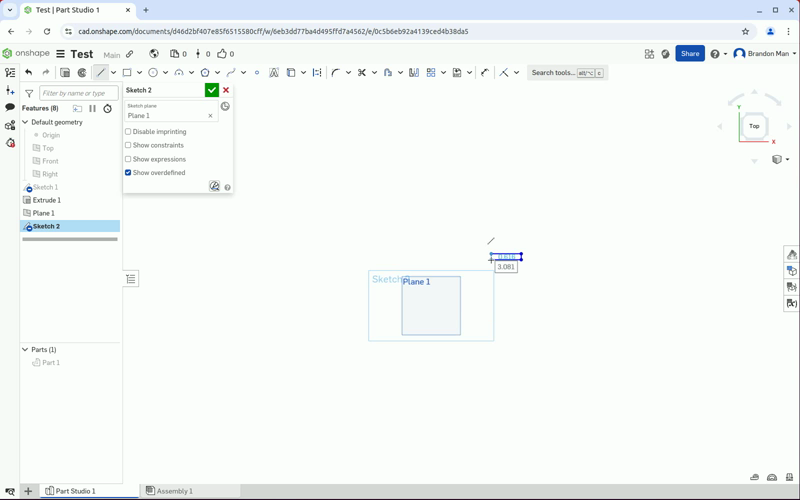
scroll(6)
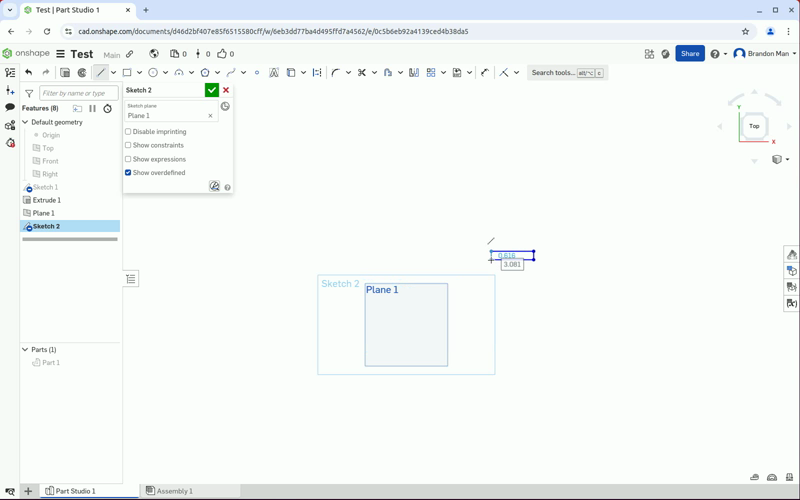
scroll(6)
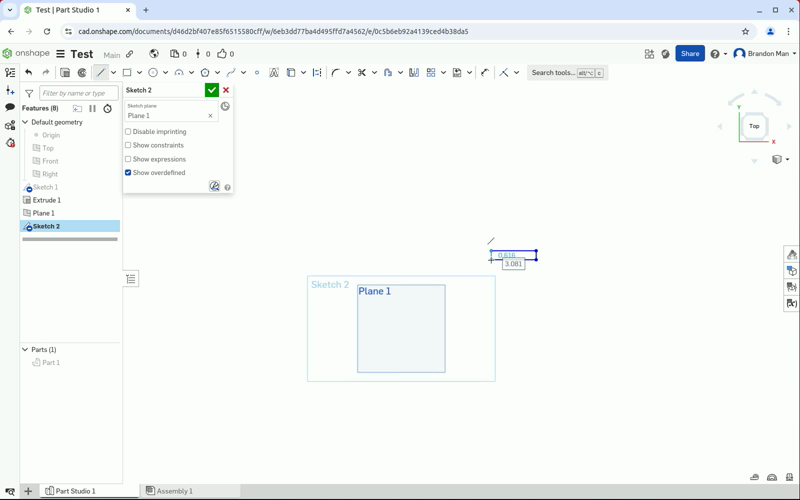
scroll(6)
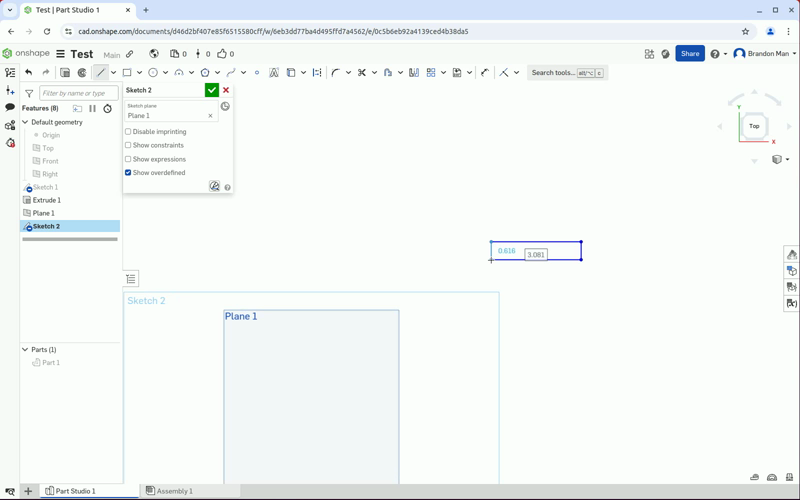
scroll(6)
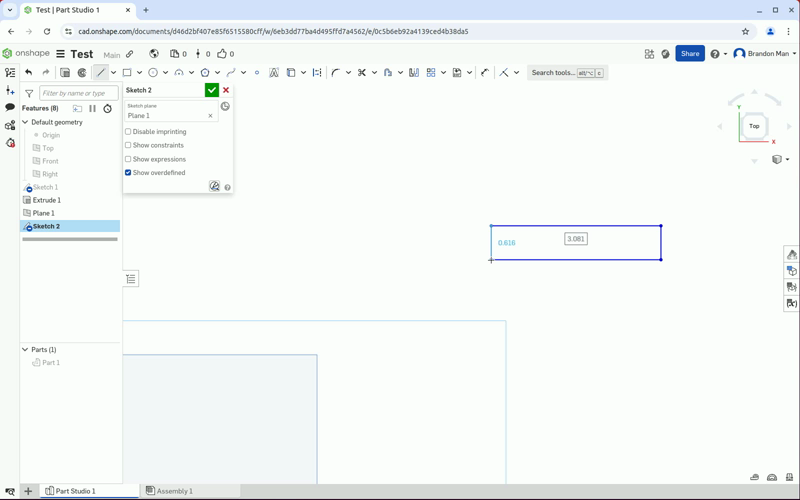
key_up(shift)
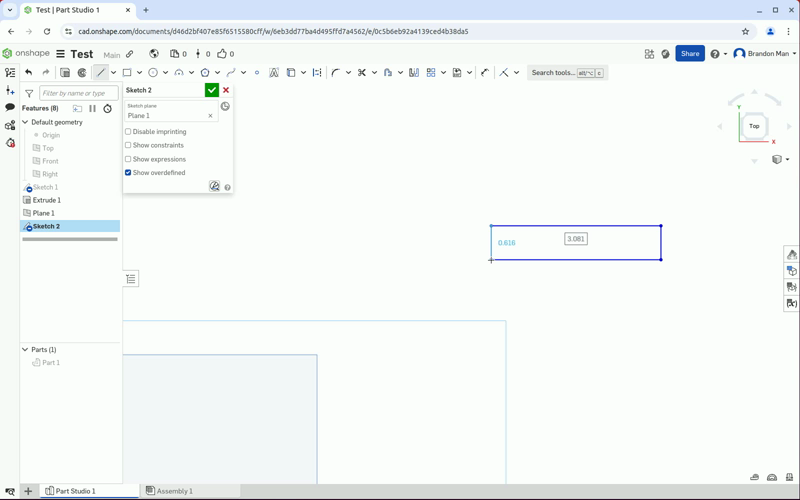
click(491, 259)
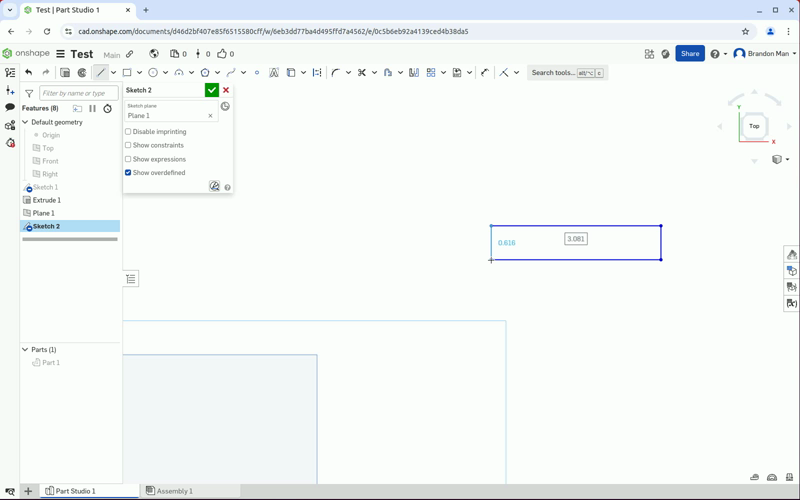
scroll(-6)
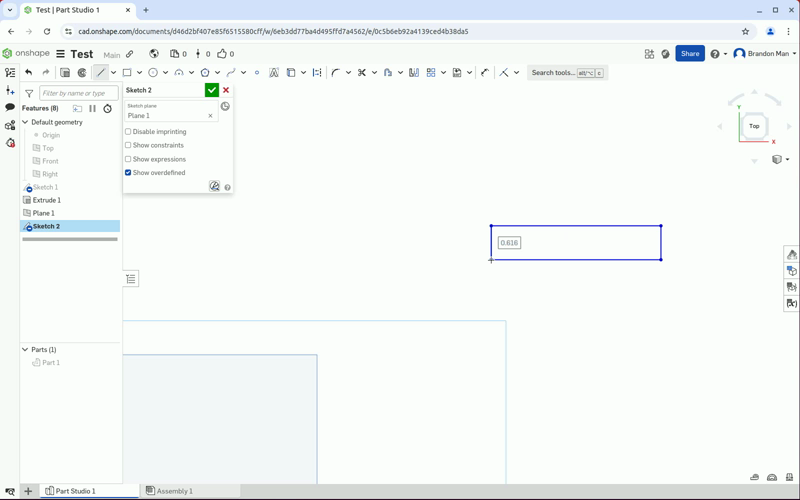
scroll(-6)
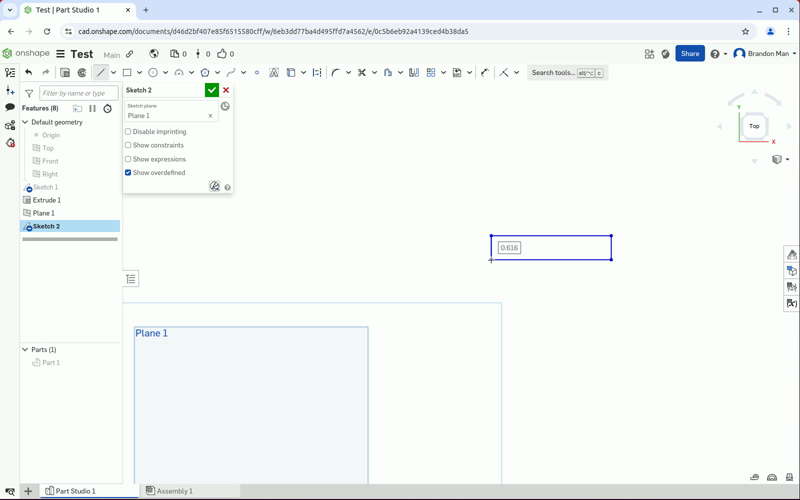
scroll(-6)
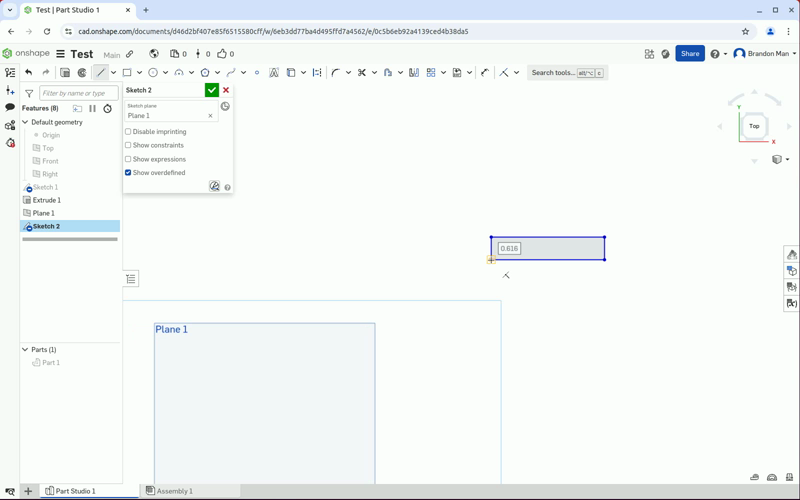
scroll(-6)
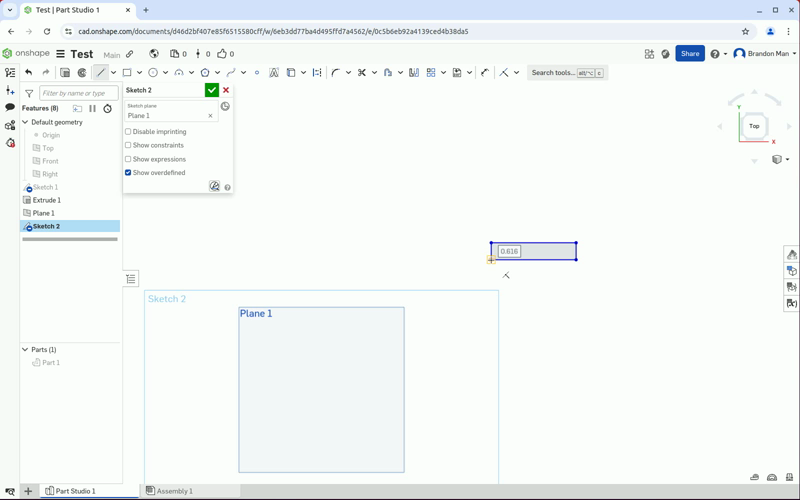
scroll(-6)
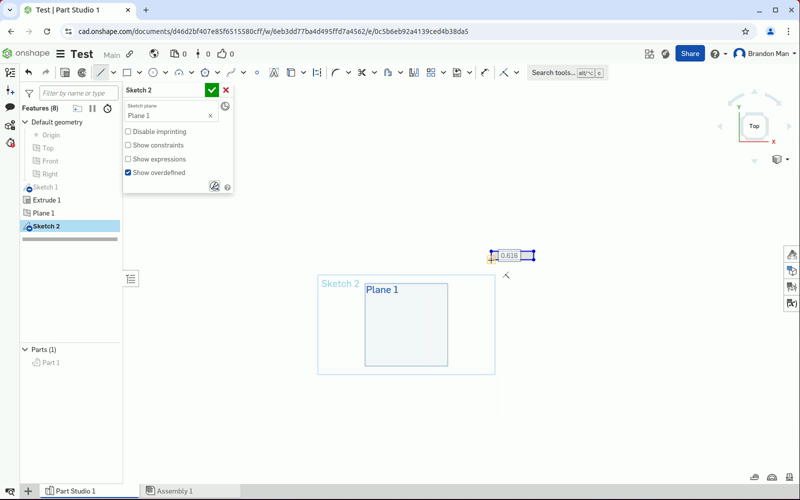
scroll(-6)
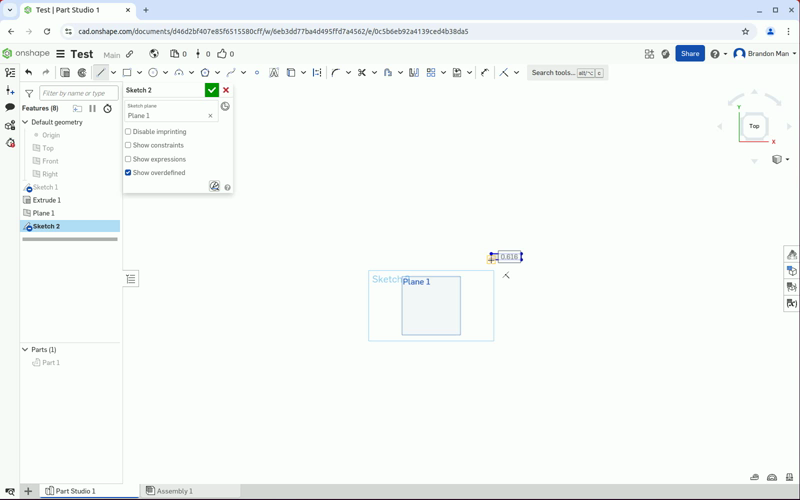
scroll(-6)
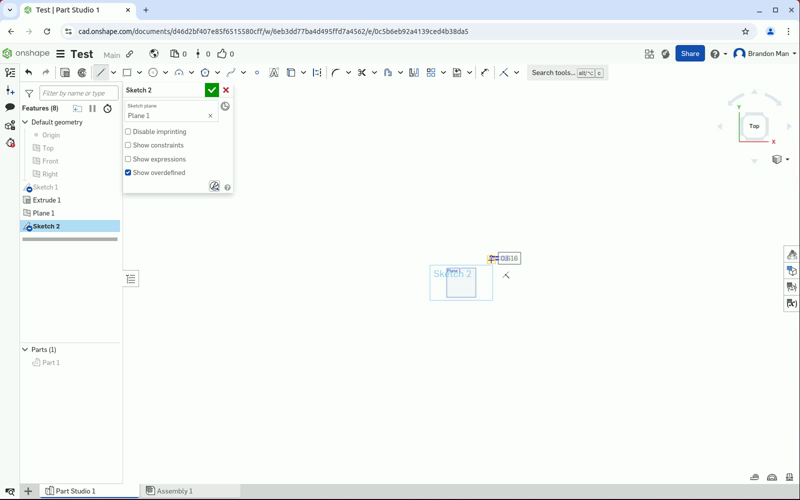
key(esc)
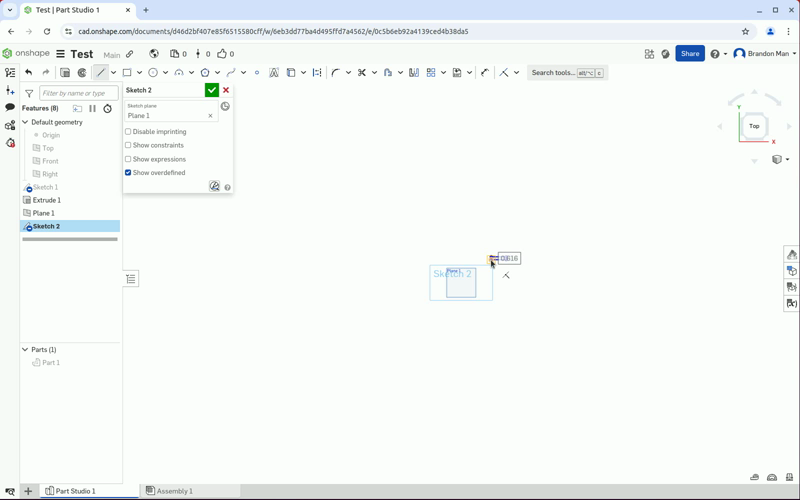
mouse_move(504, 258)
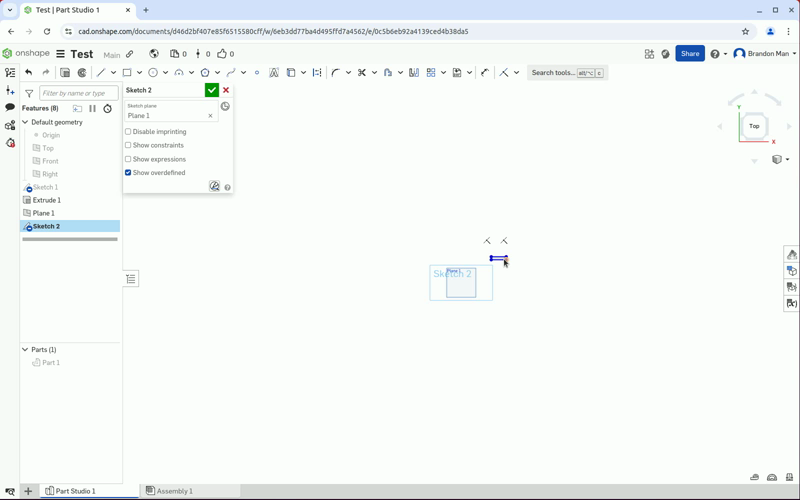
scroll(6)
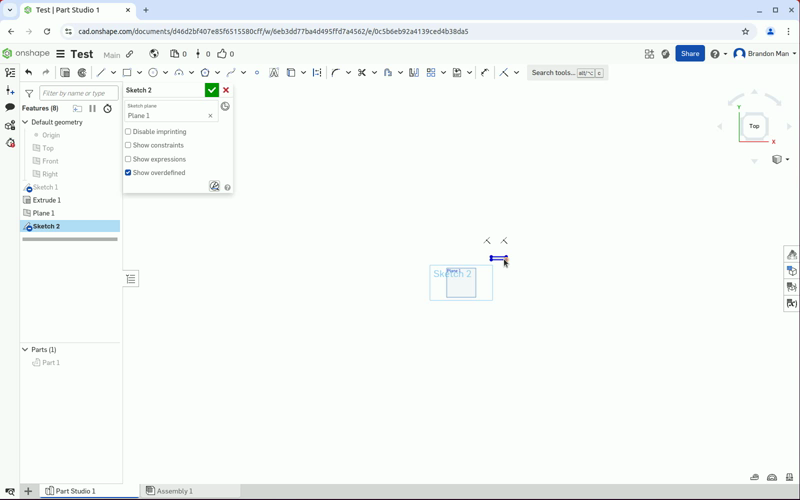
scroll(6)
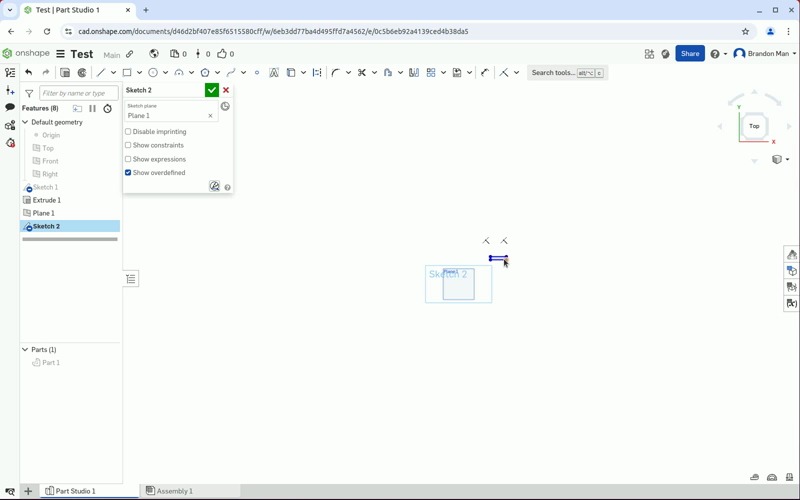
scroll(6)
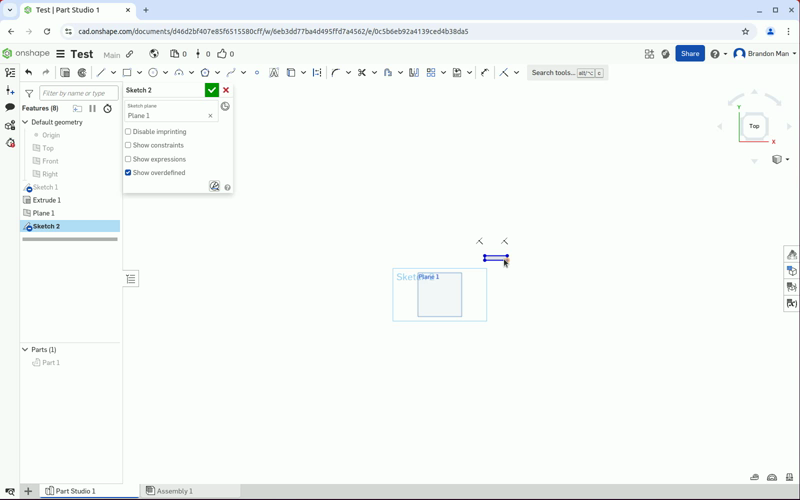
scroll(6)
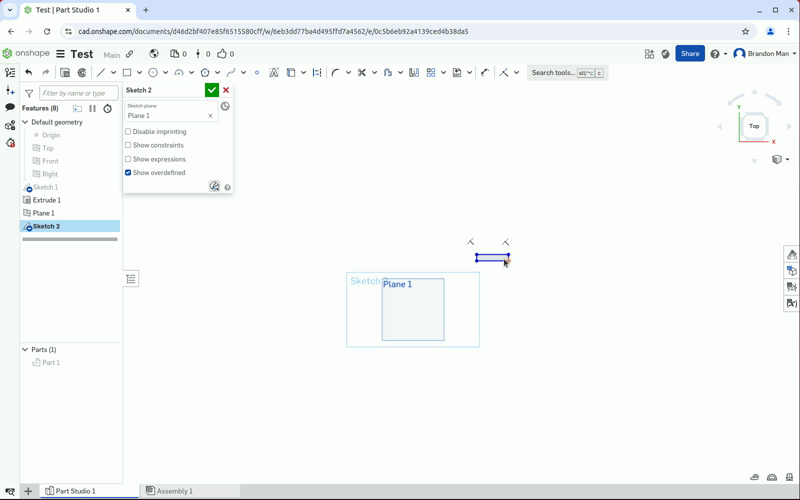
scroll(6)
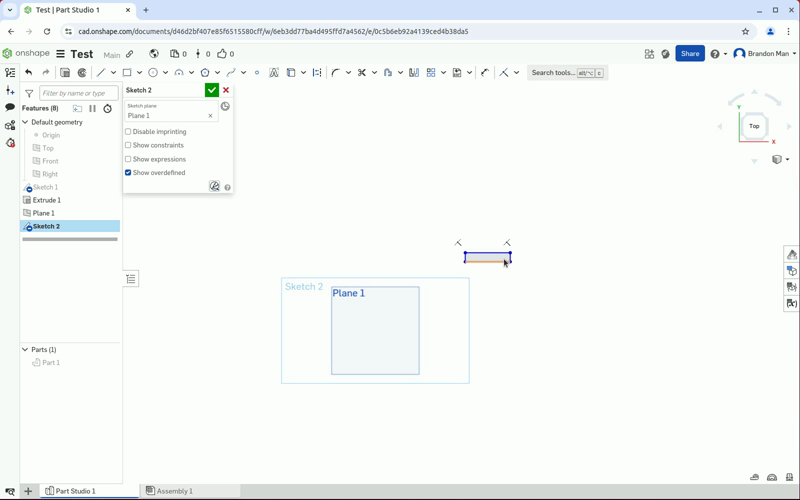
scroll(6)
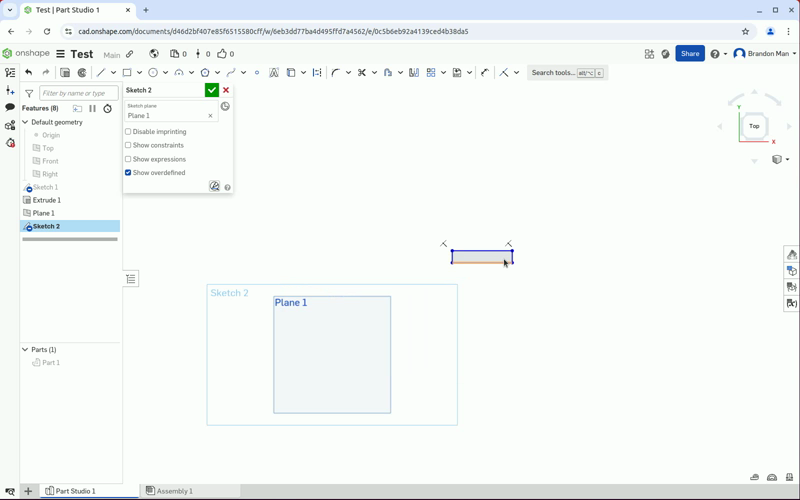
scroll(6)
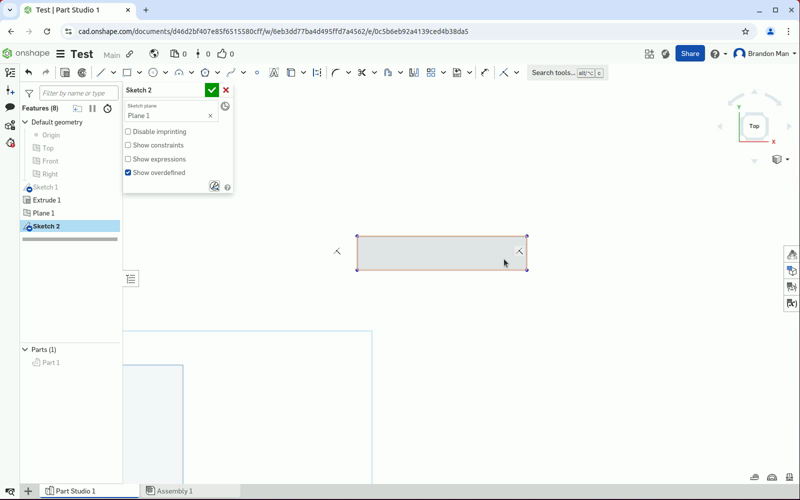
click(504, 258)
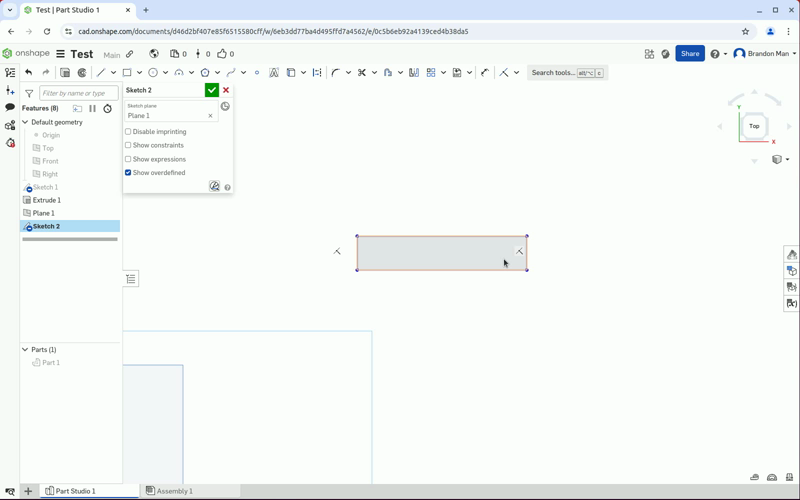
scroll(-6)
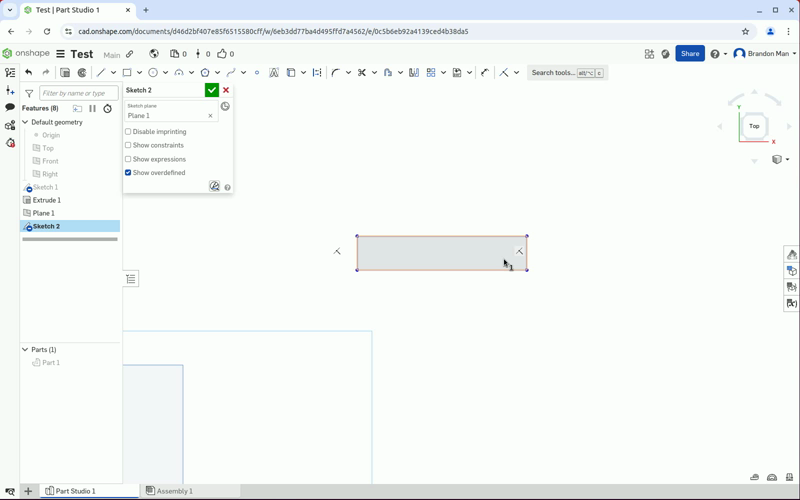
scroll(-6)
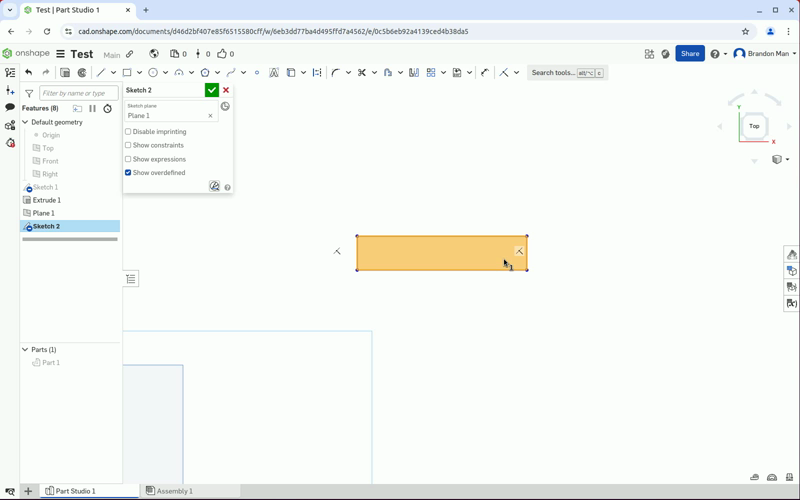
scroll(-6)
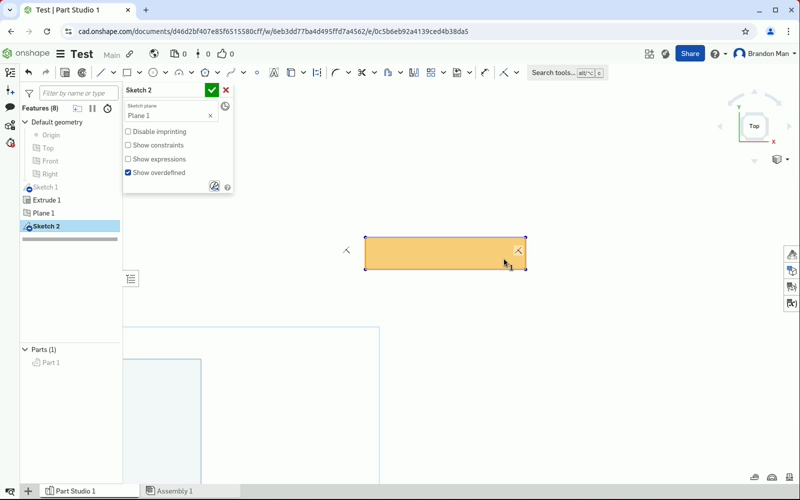
scroll(-6)
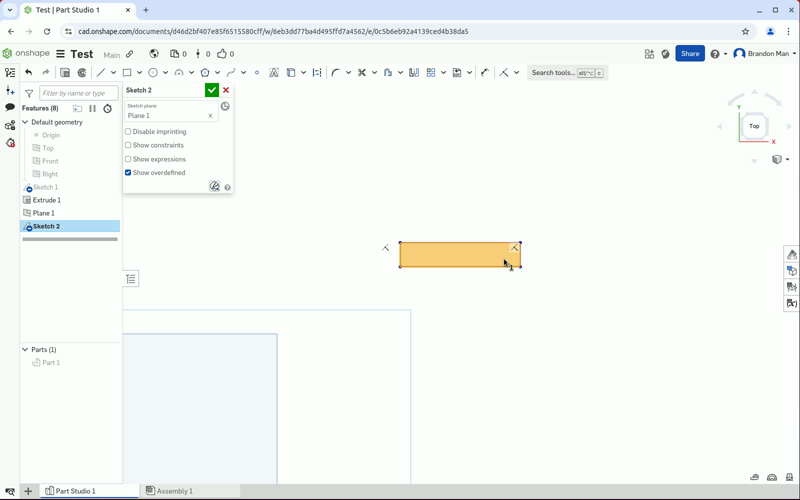
scroll(-6)
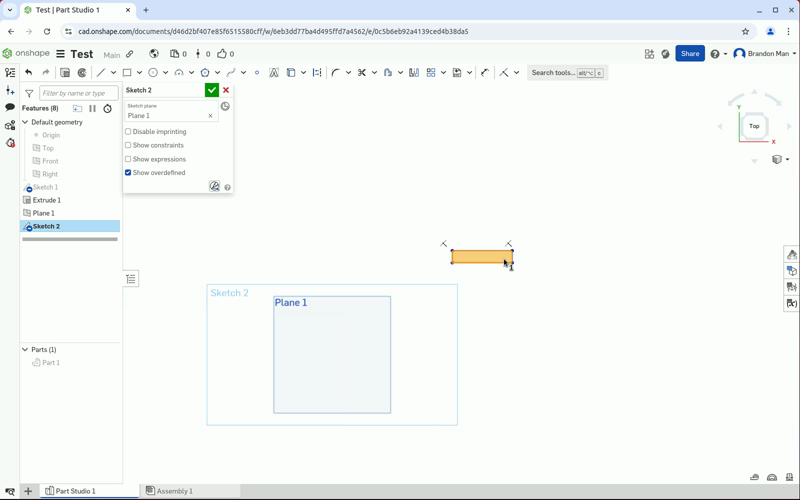
scroll(-6)
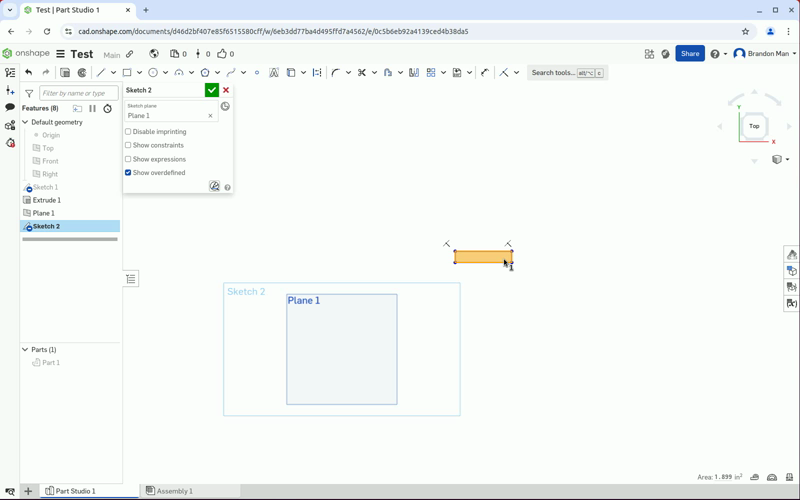
scroll(-6)
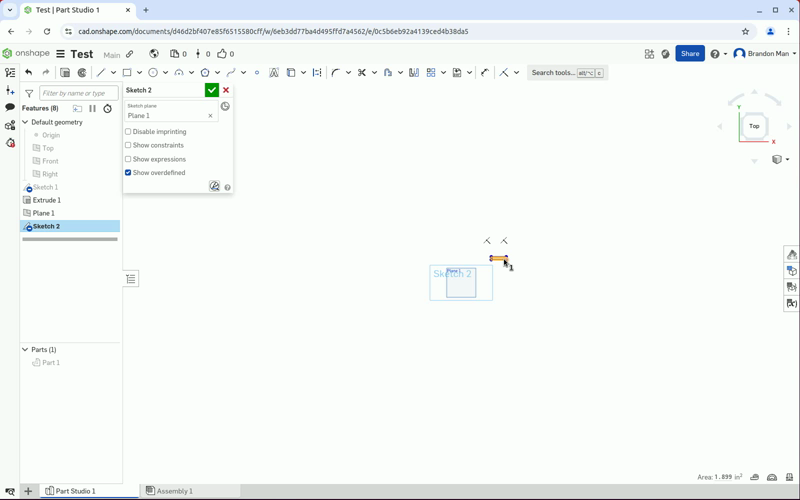
mouse_move(73, 352)
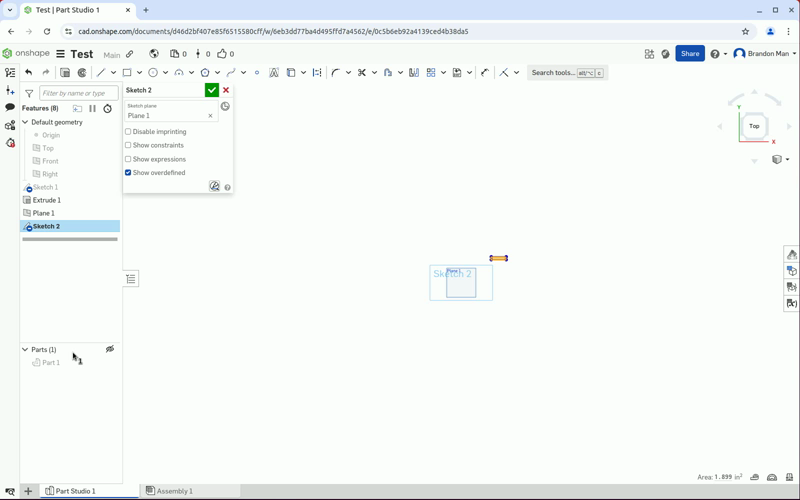
key(shift+y)
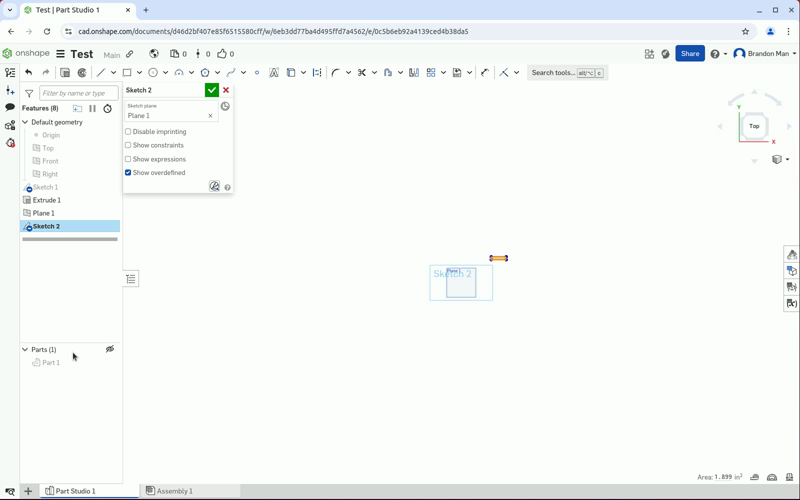
key(shift+e)
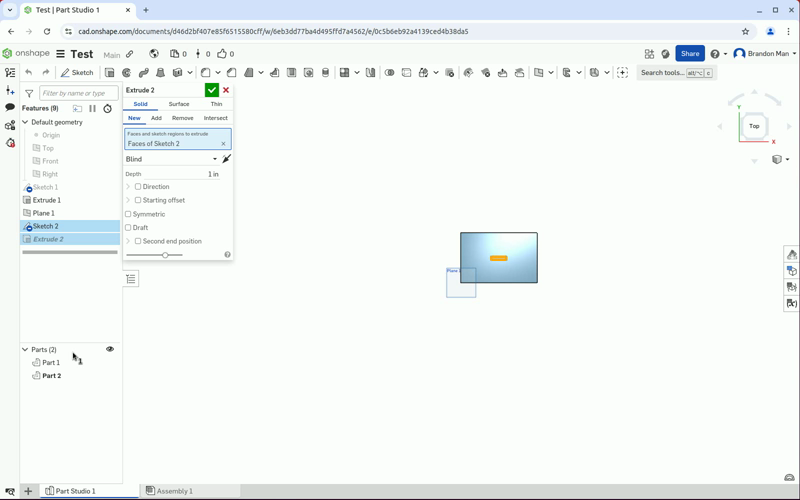
mouse_move(143, 106)
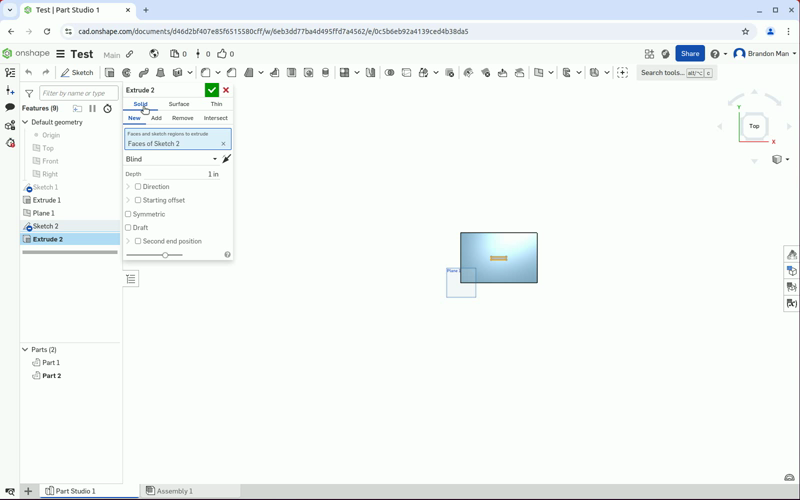
click(143, 106)
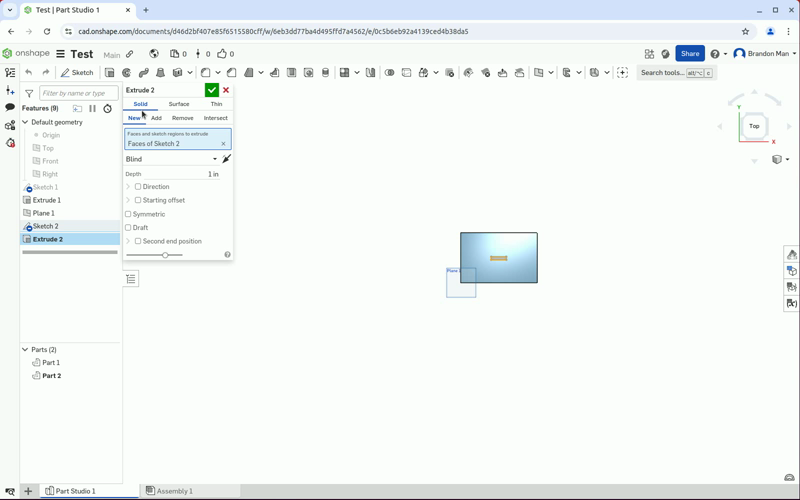
mouse_move(137, 120)
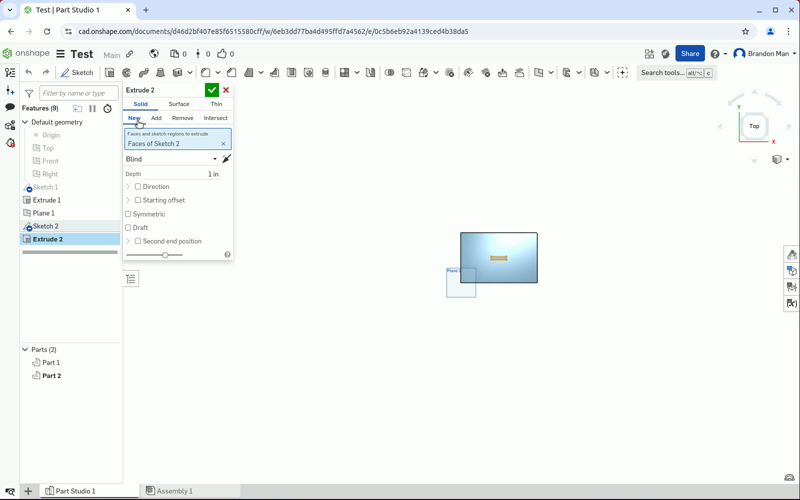
click(137, 120)
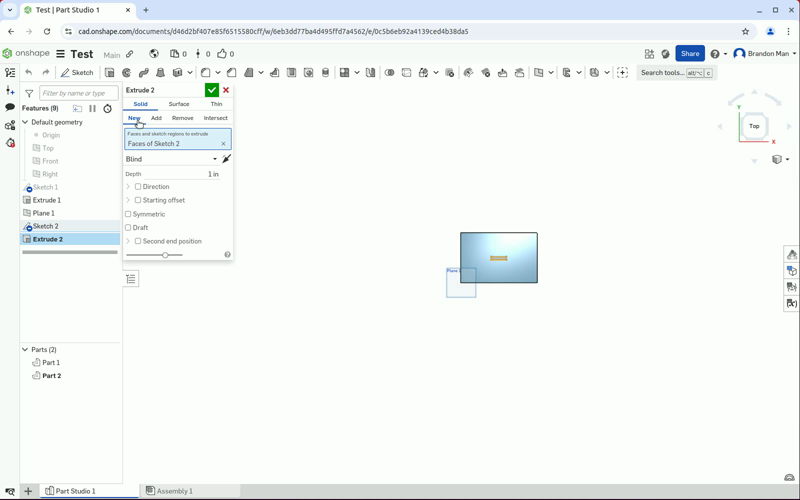
key(tab, 4)
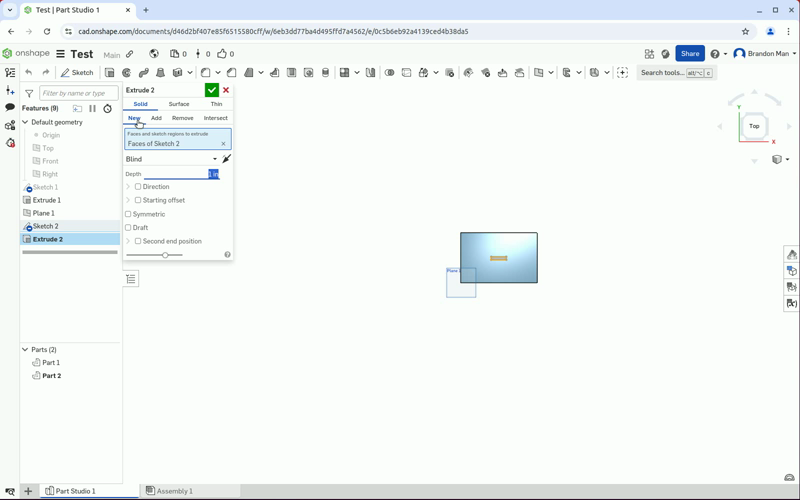
text(9.628)
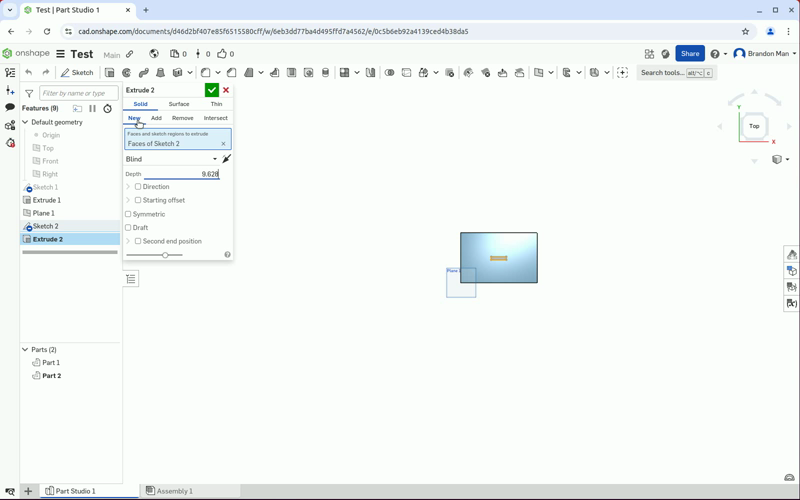
key(enter)
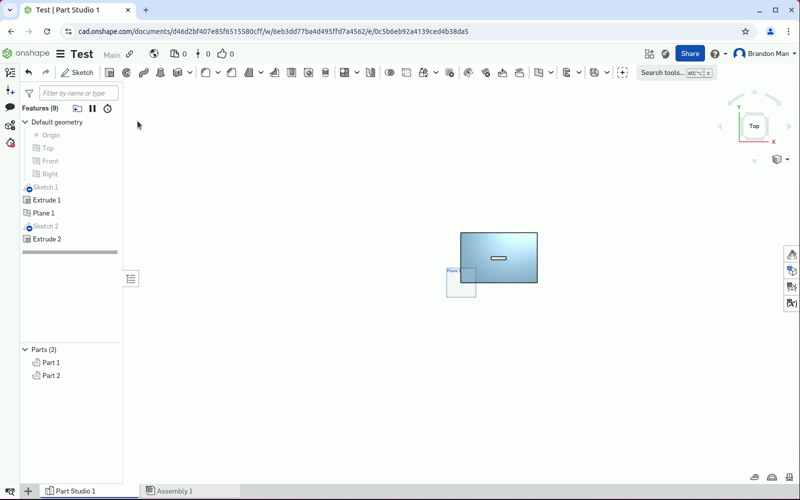
key(shift+h)
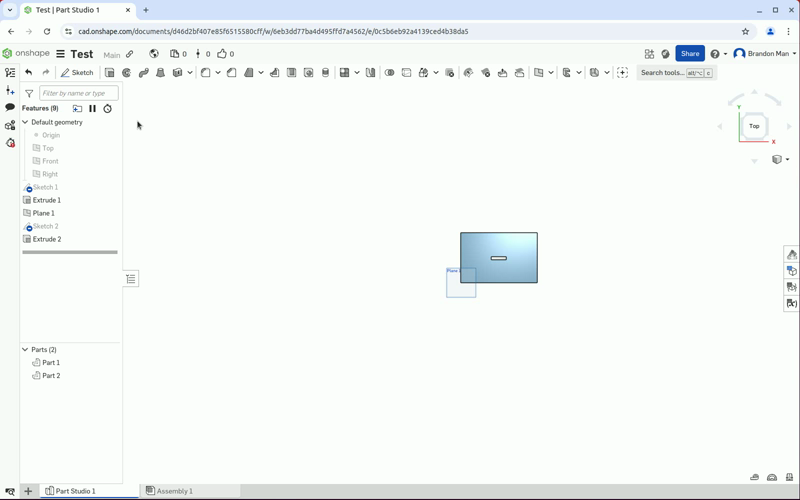
key(shift+h)
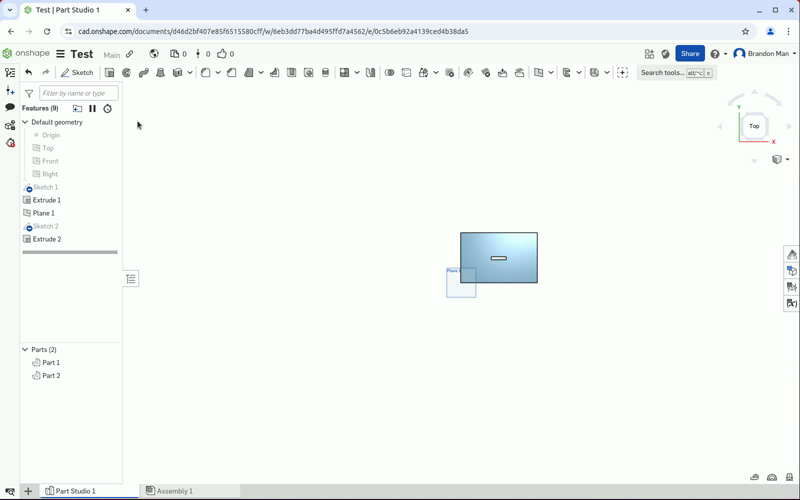
mouse_move(73, 189)
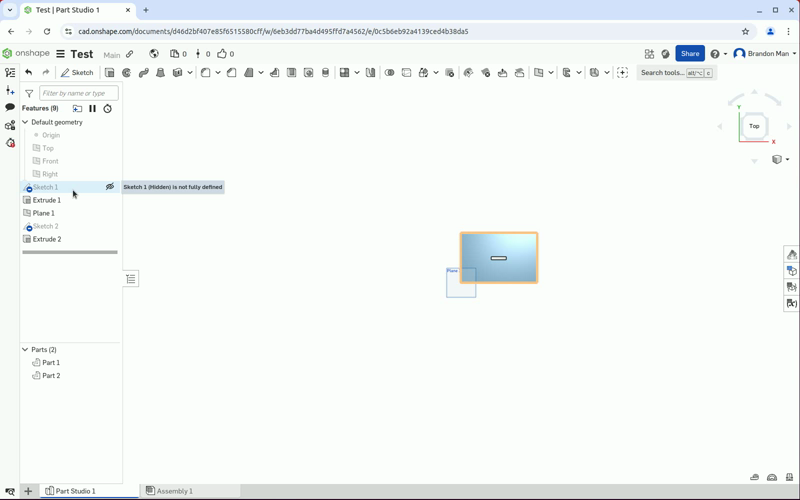
click(73, 189)
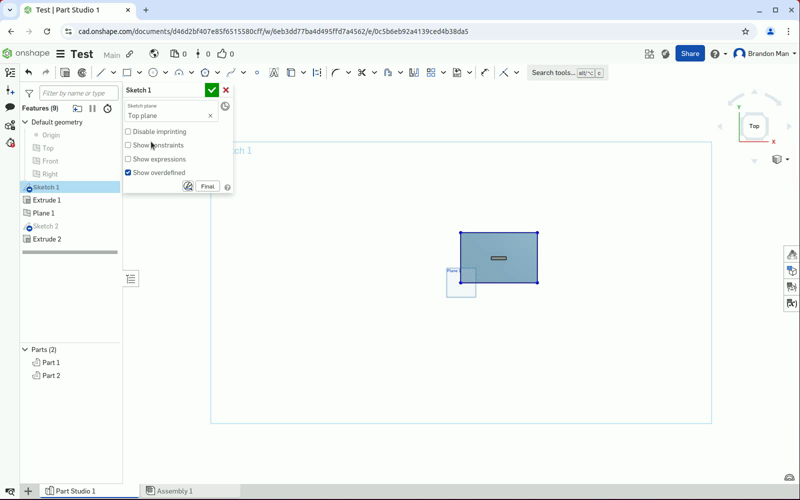
mouse_move(229, 92)
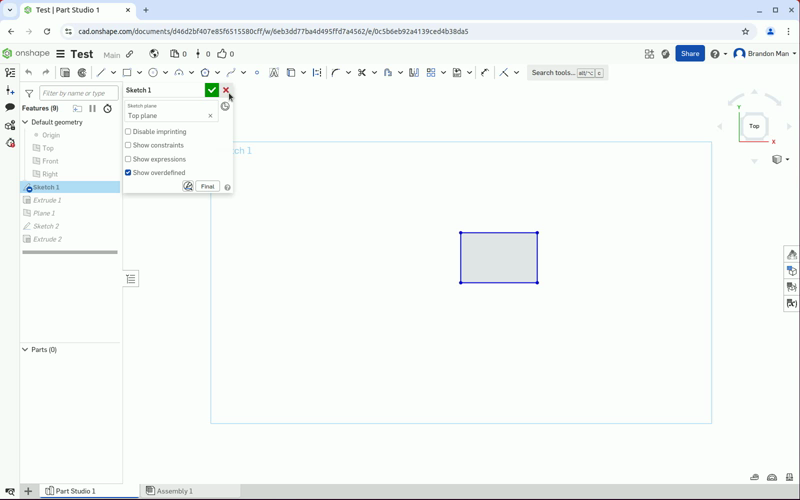
click(229, 92)
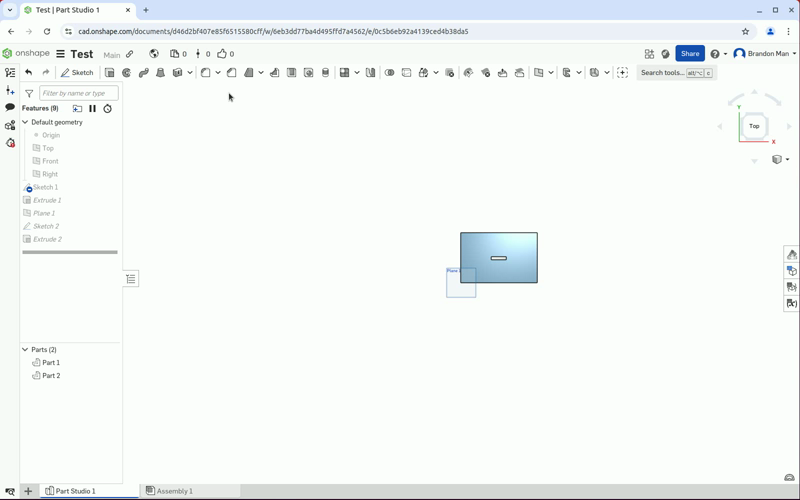
mouse_move(73, 352)
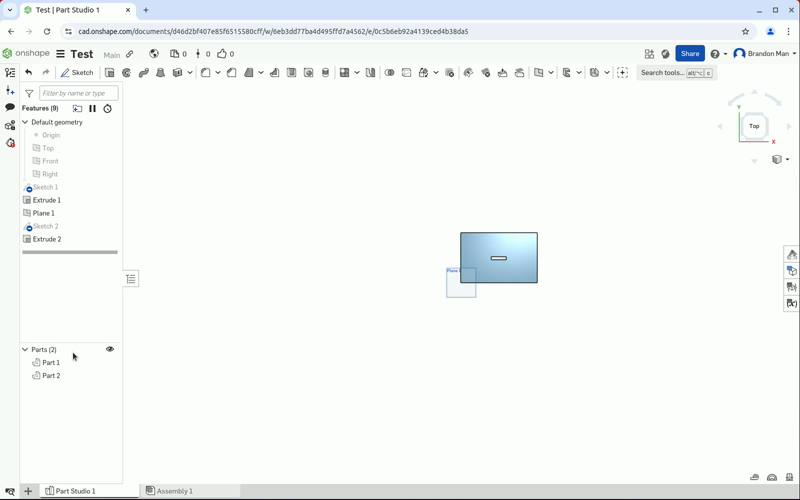
key(y)
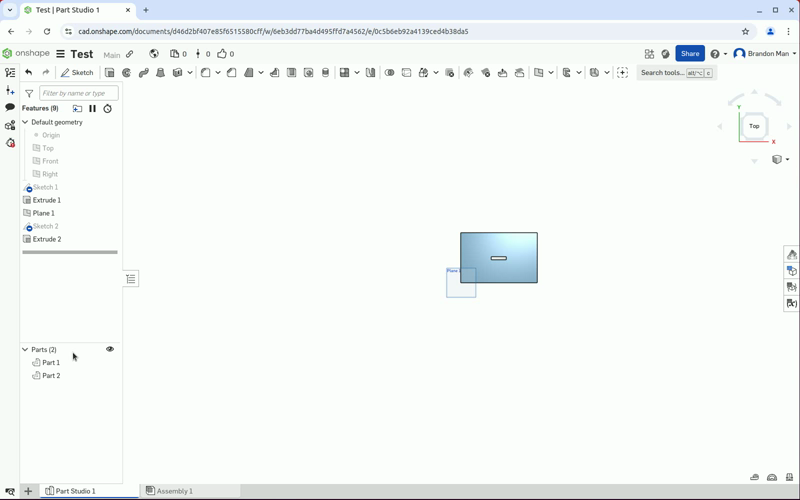
key(shift+p)
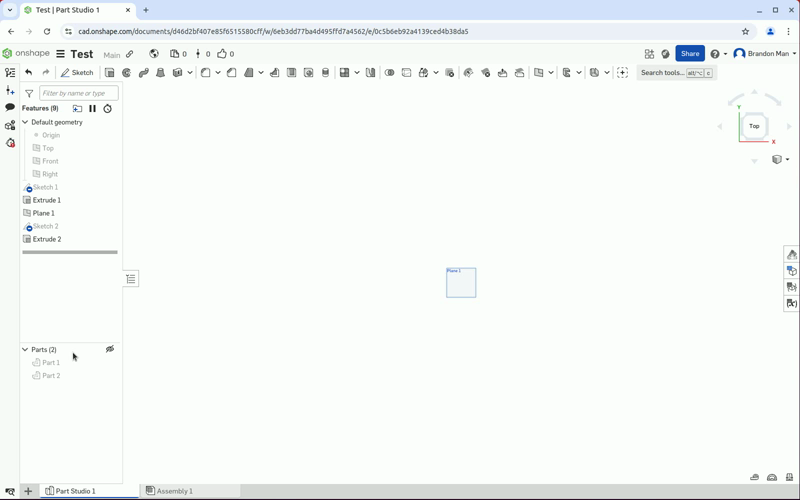
key(space)
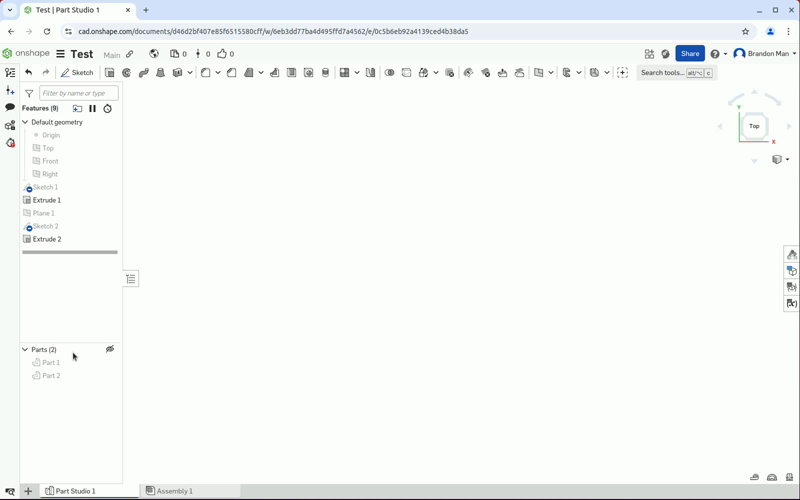
key_down(shift)
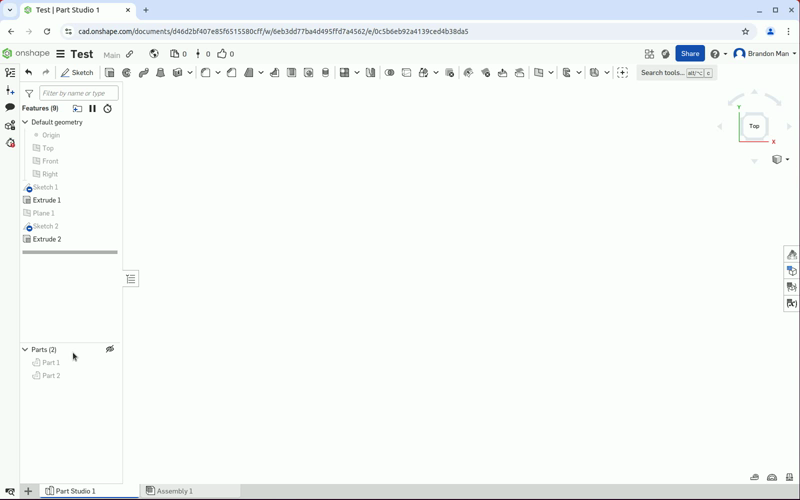
key(up)
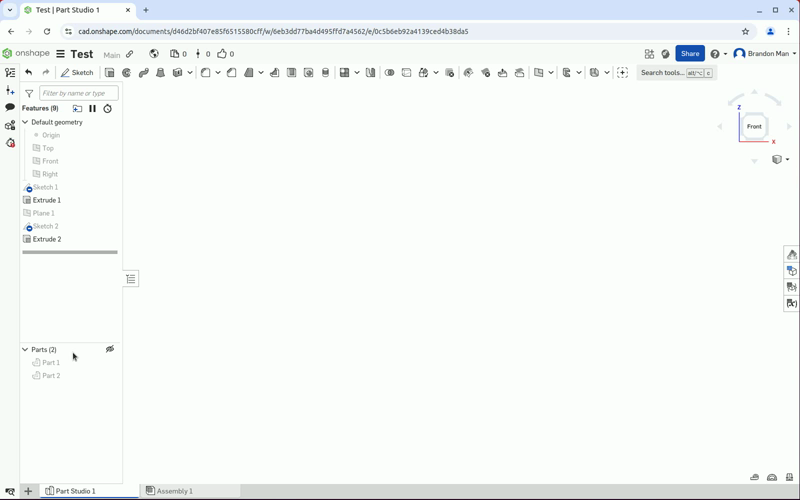
key_up(shift)
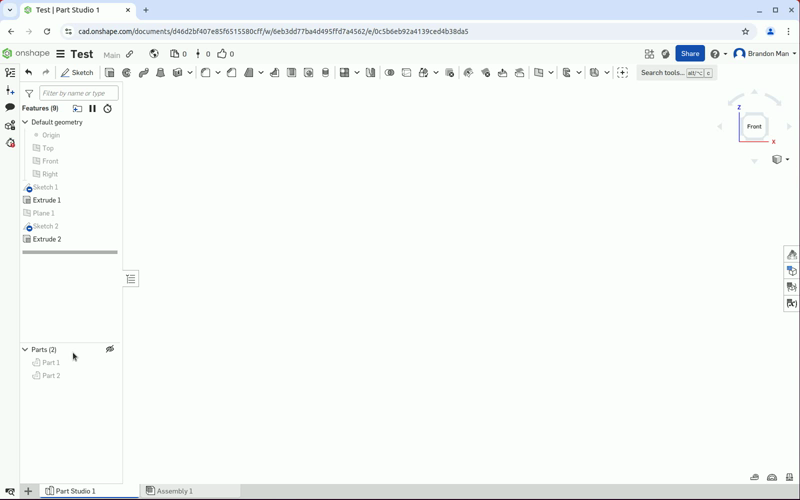
mouse_move(73, 352)
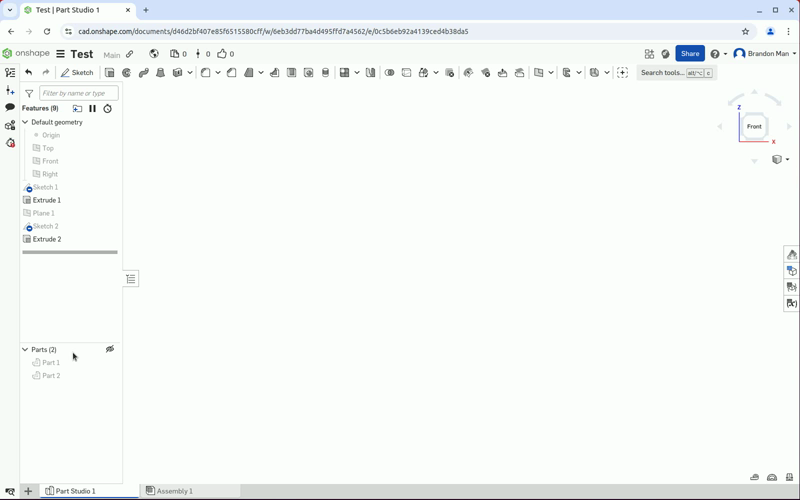
key(shift+y)
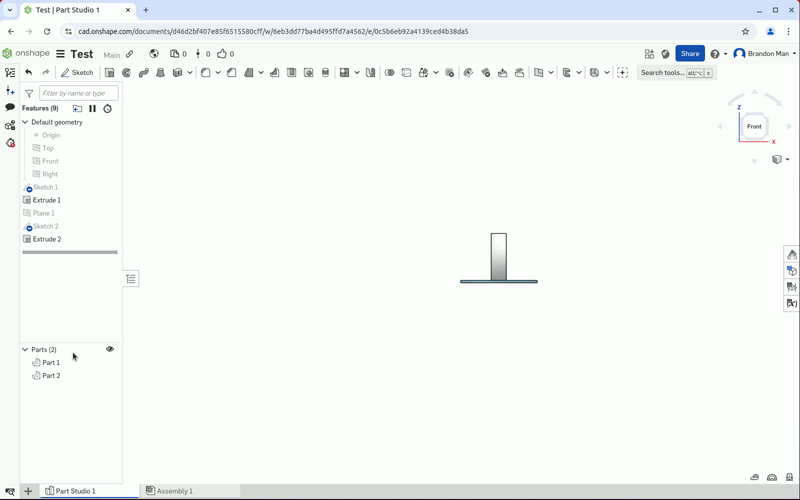
mouse_move(541, 75)
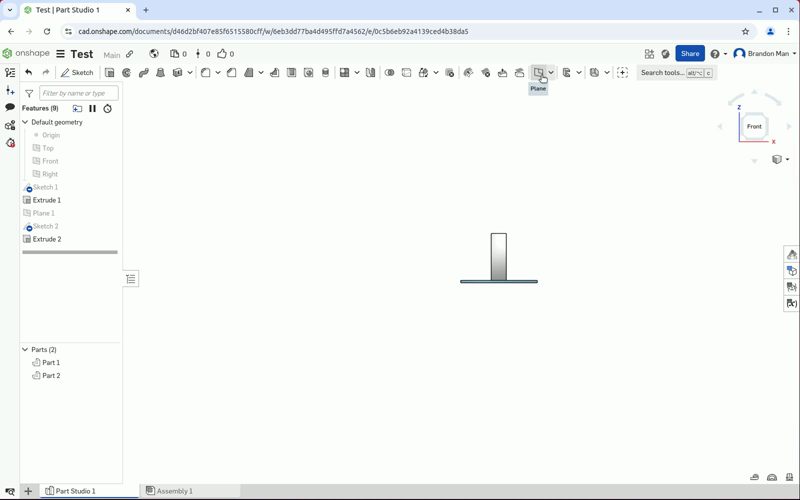
click(541, 75)
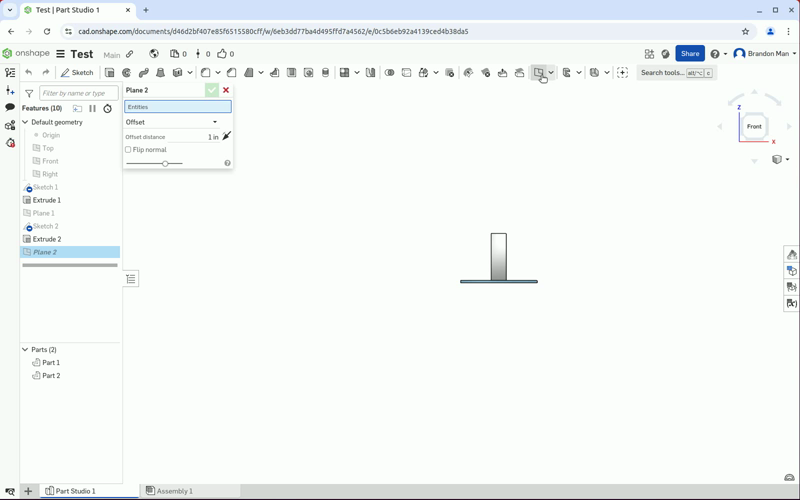
mouse_move(73, 163)
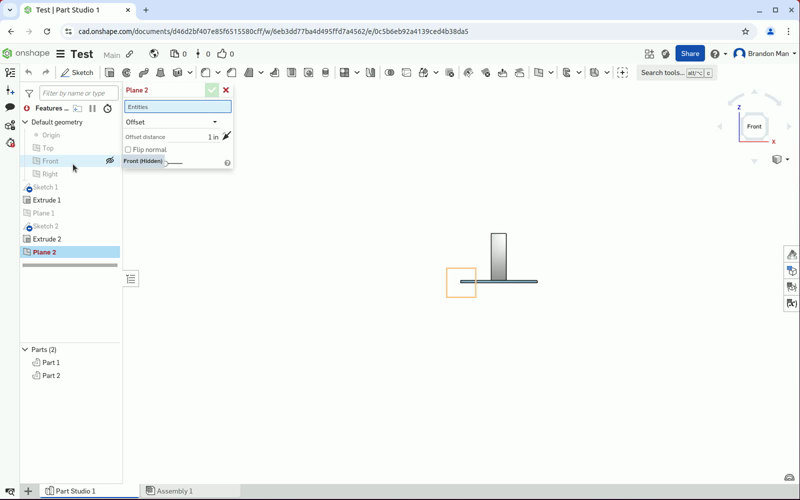
click(73, 163)
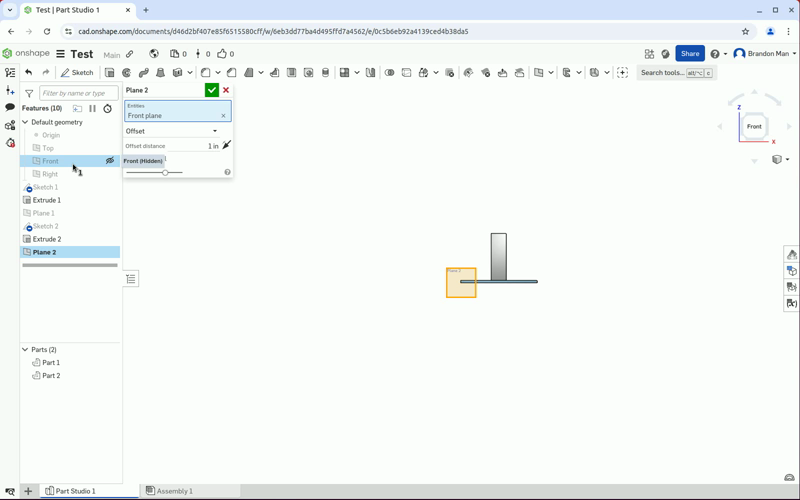
key(tab, 2)
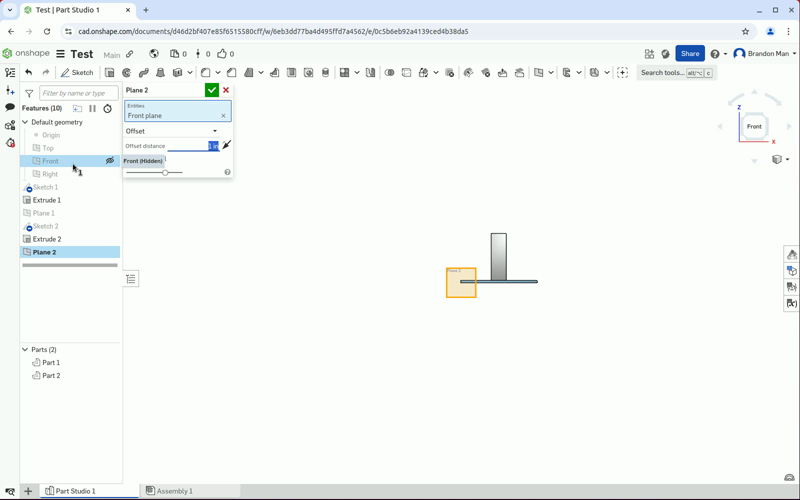
text(4.807)
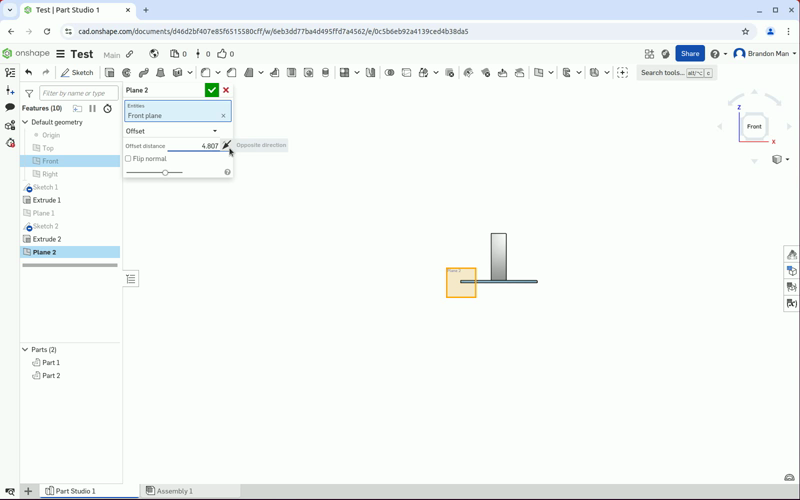
mouse_move(229, 147)
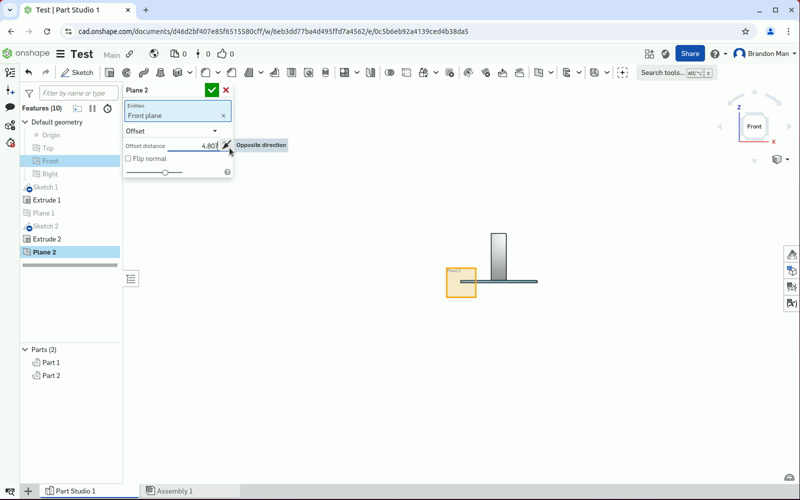
click(229, 147)
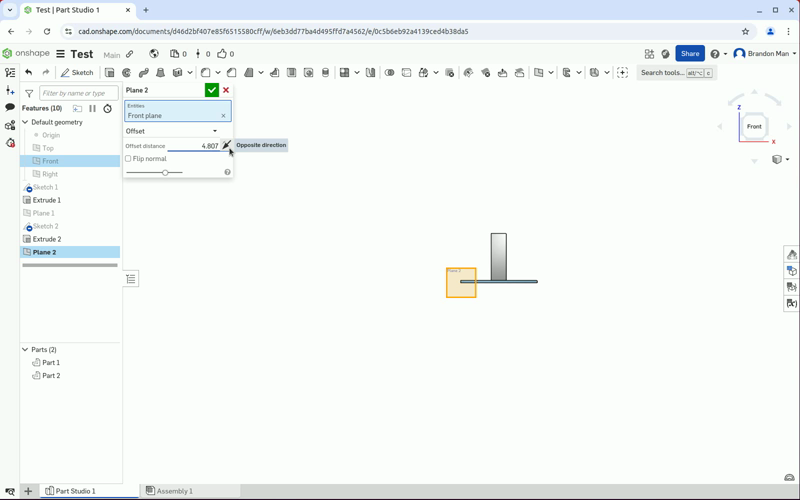
key(enter, 2)
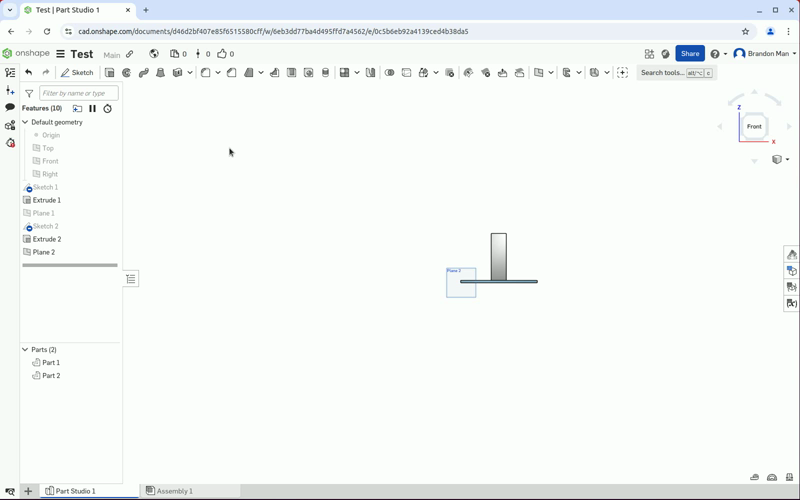
key(shift+s)
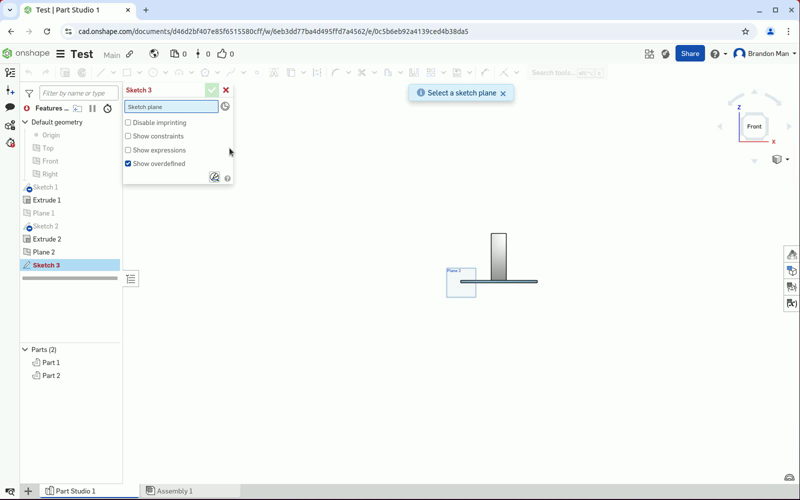
mouse_move(73, 254)
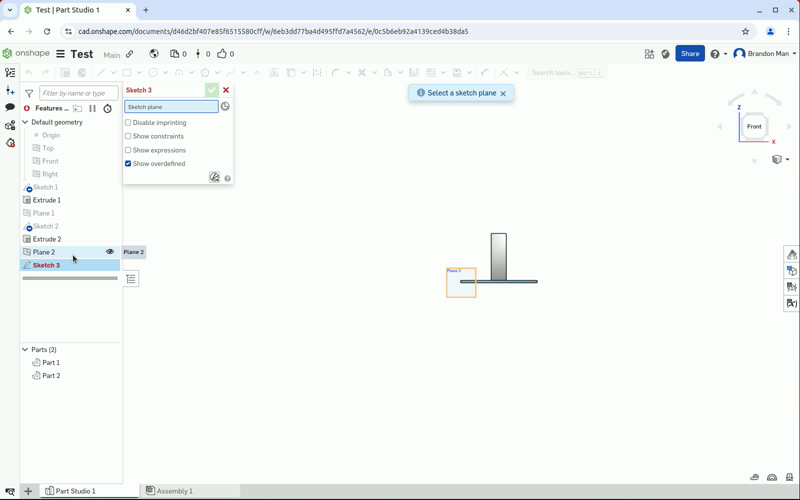
click(73, 254)
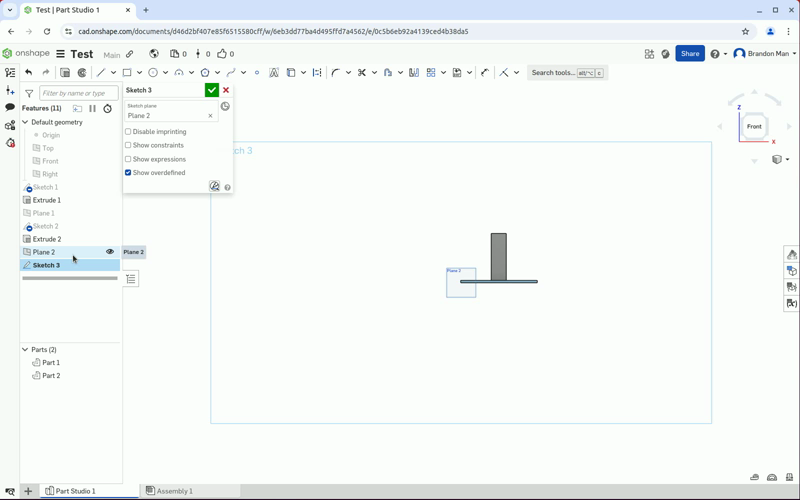
mouse_move(73, 352)
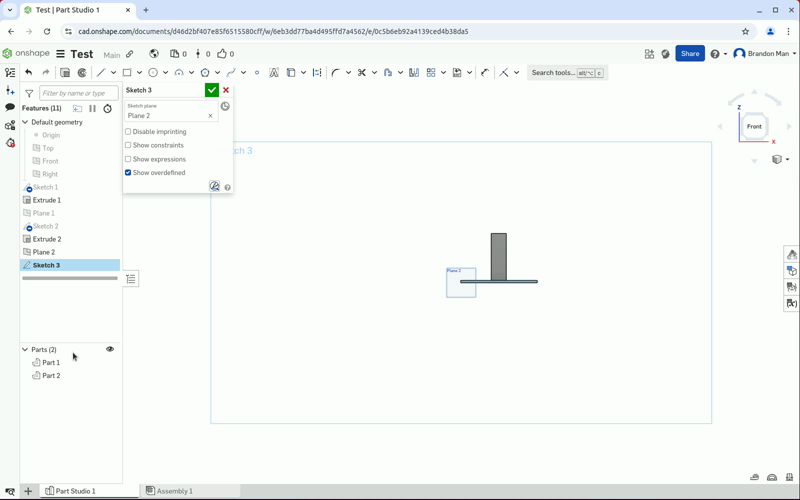
key(y)
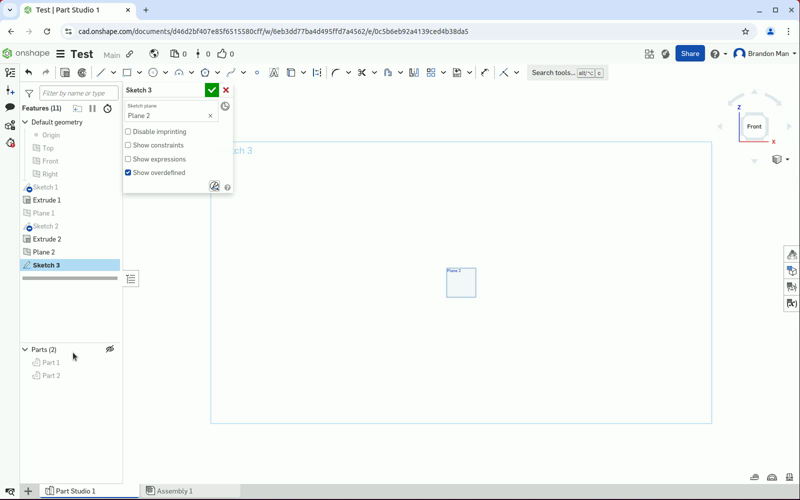
key(l)
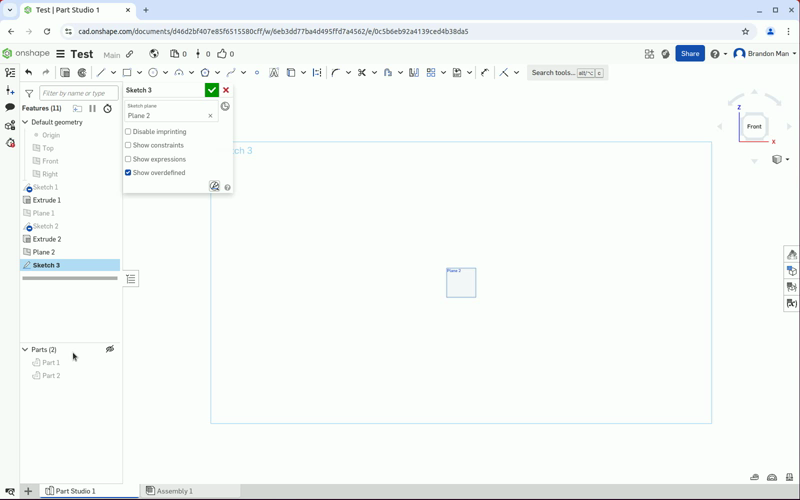
key_down(shift)
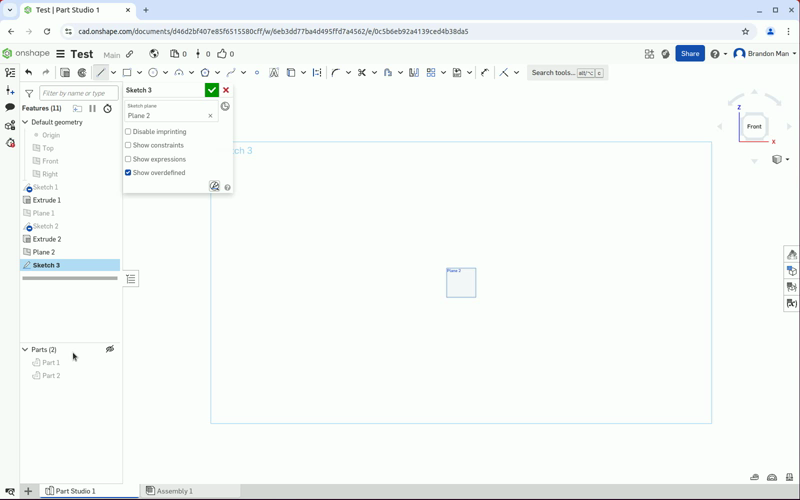
mouse_move(424, 257)
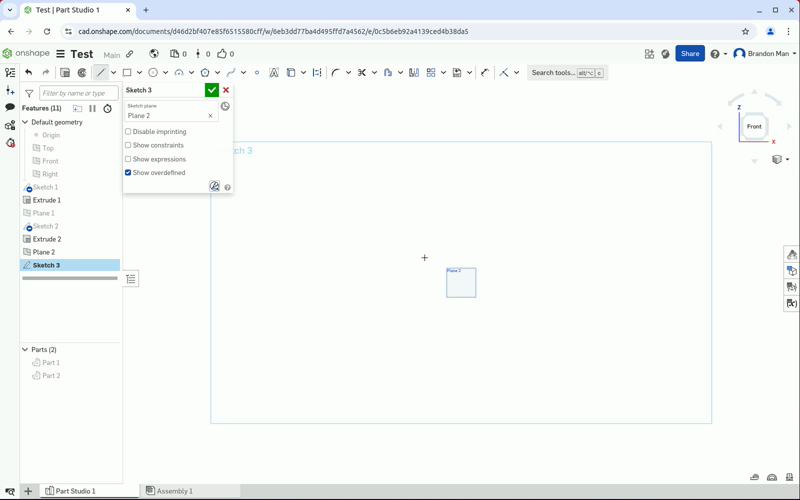
click(424, 257)
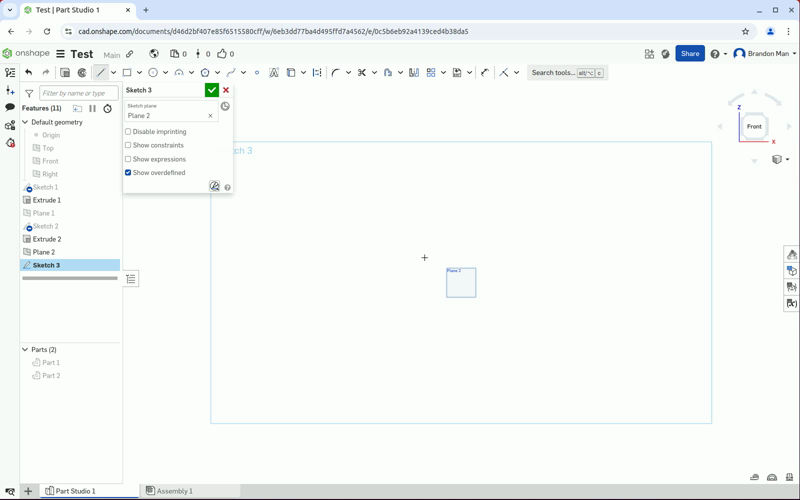
key_up(shift)
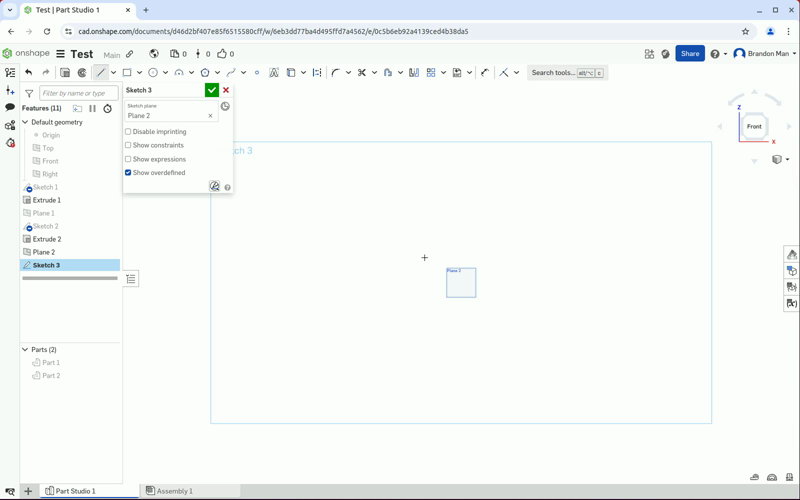
key_down(shift)
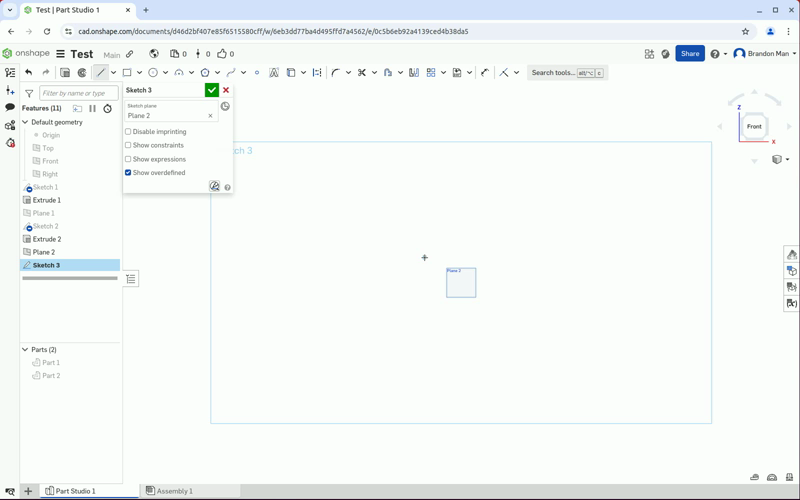
mouse_move(491, 257)
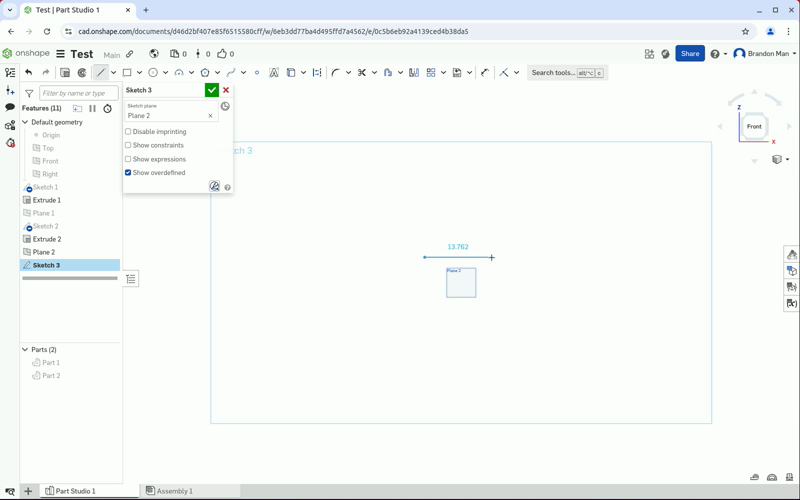
click(491, 257)
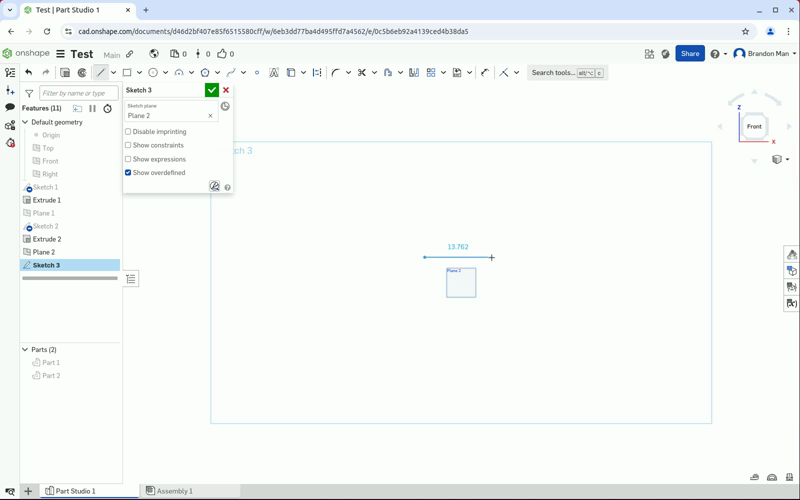
key_up(shift)
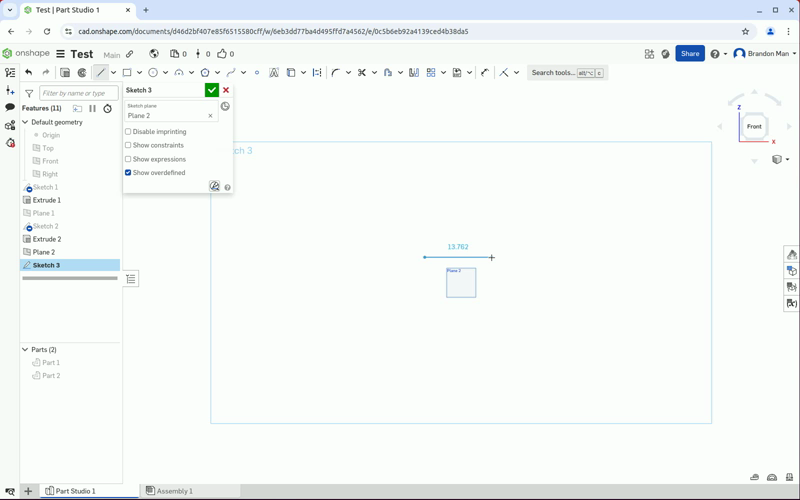
key_down(shift)
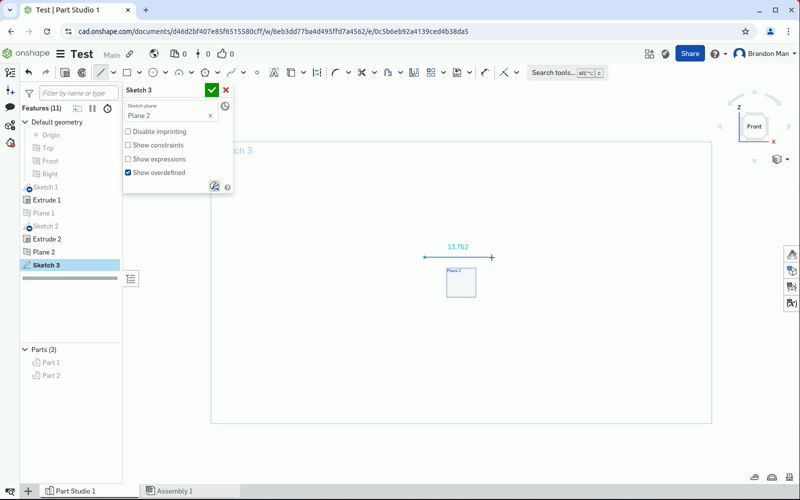
mouse_move(521, 257)
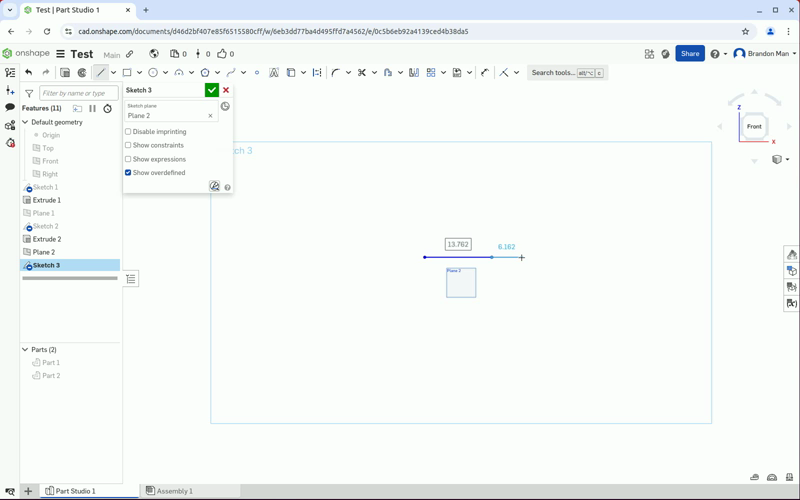
mouse_move(491, 233)
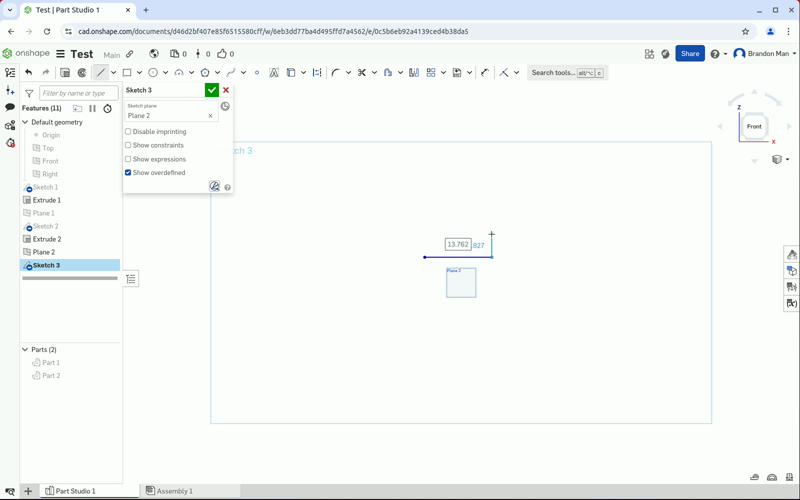
click(491, 233)
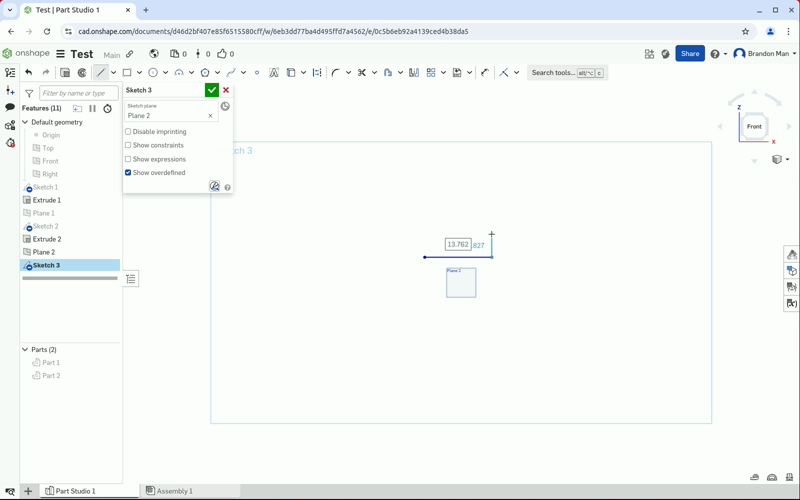
key_up(shift)
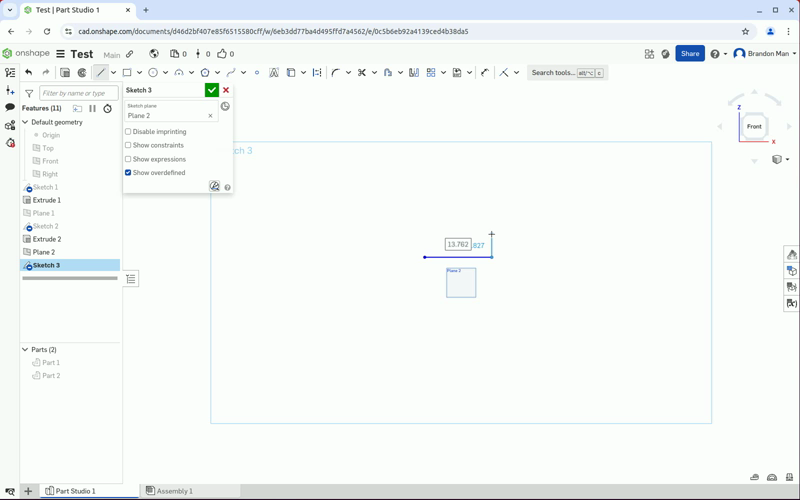
key_down(shift)
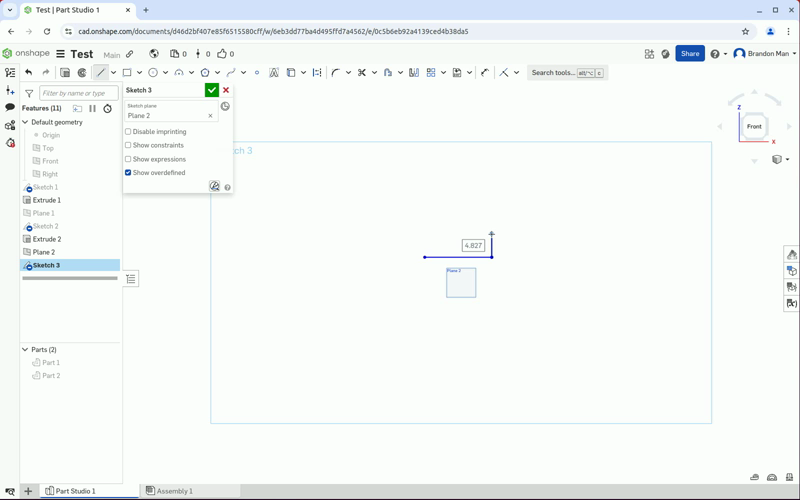
mouse_move(521, 233)
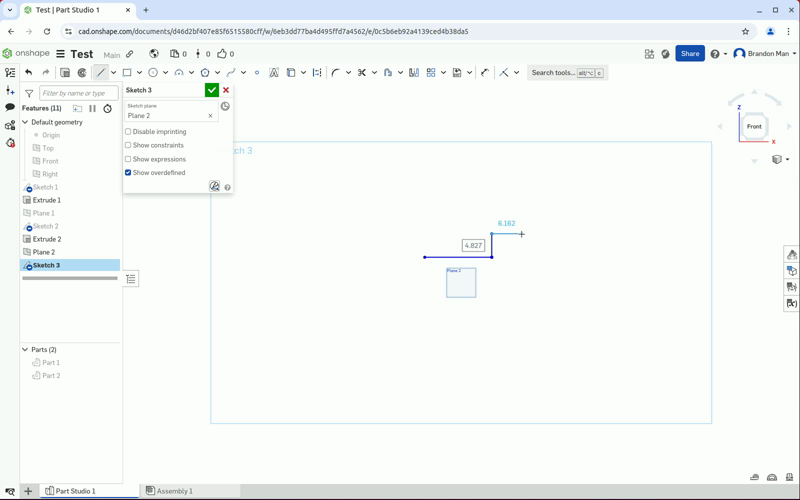
mouse_move(505, 233)
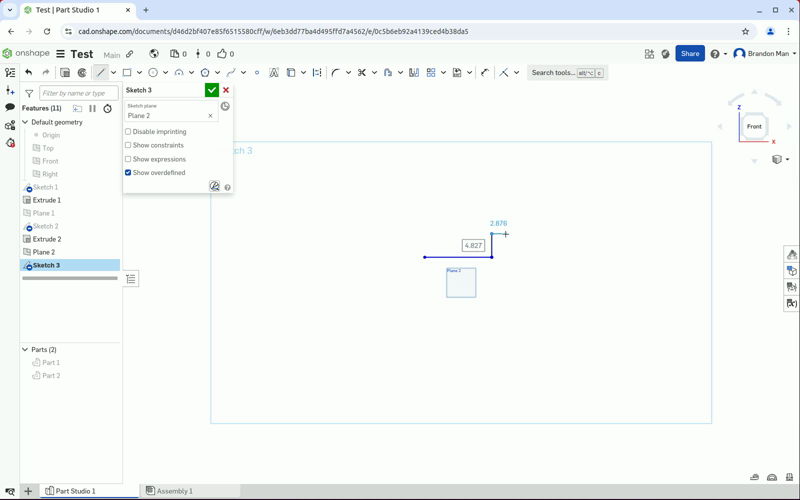
click(505, 233)
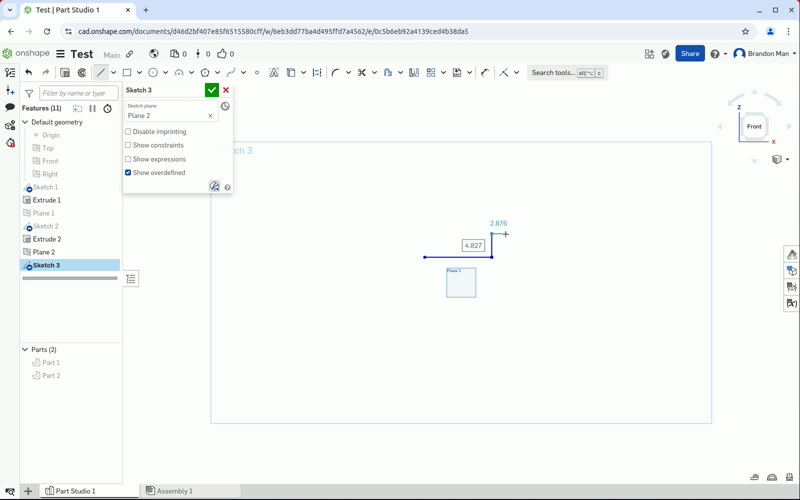
key_up(shift)
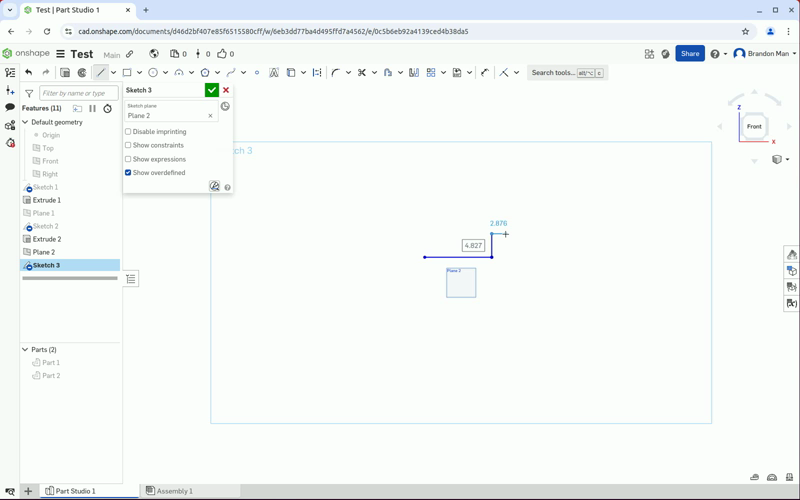
key_down(shift)
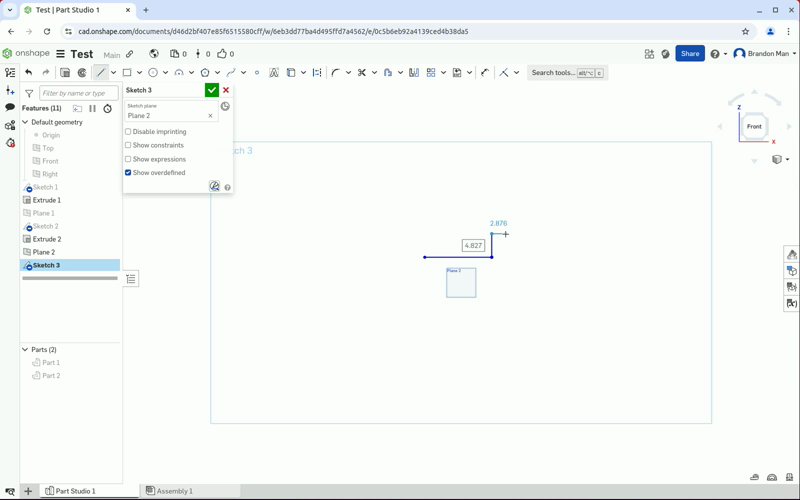
mouse_move(535, 233)
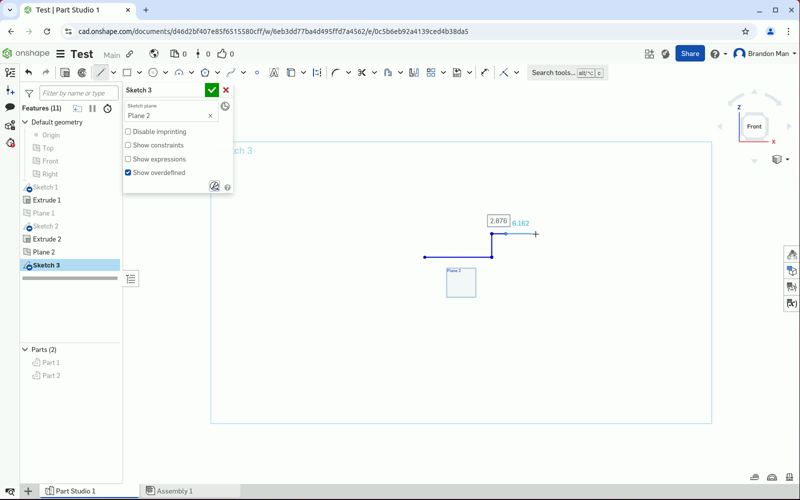
mouse_move(505, 257)
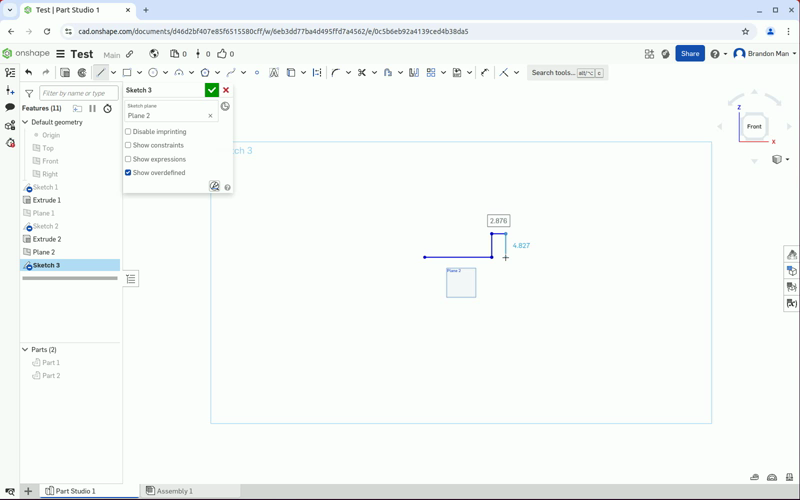
click(505, 257)
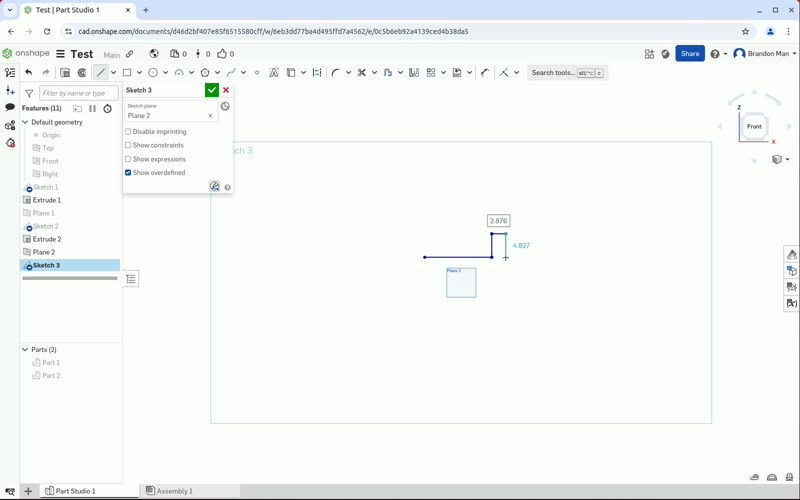
key_up(shift)
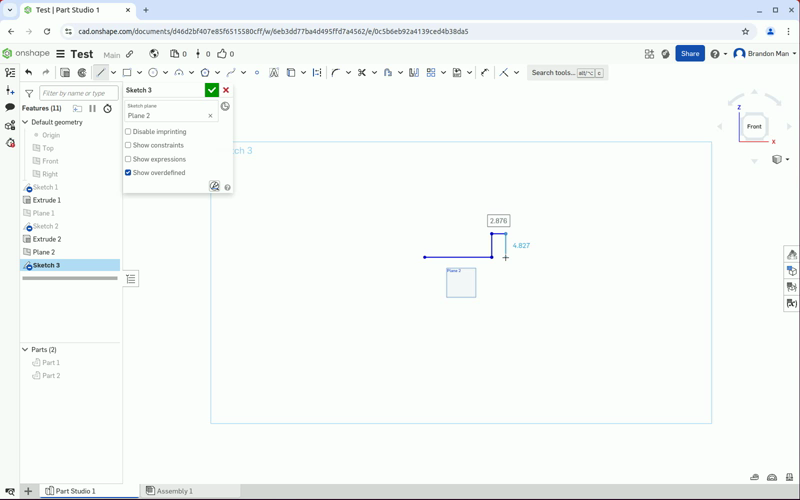
key_down(shift)
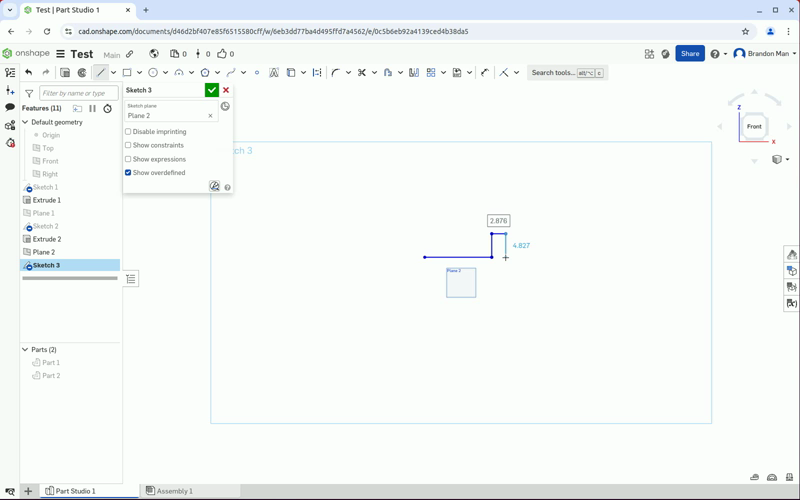
mouse_move(573, 257)
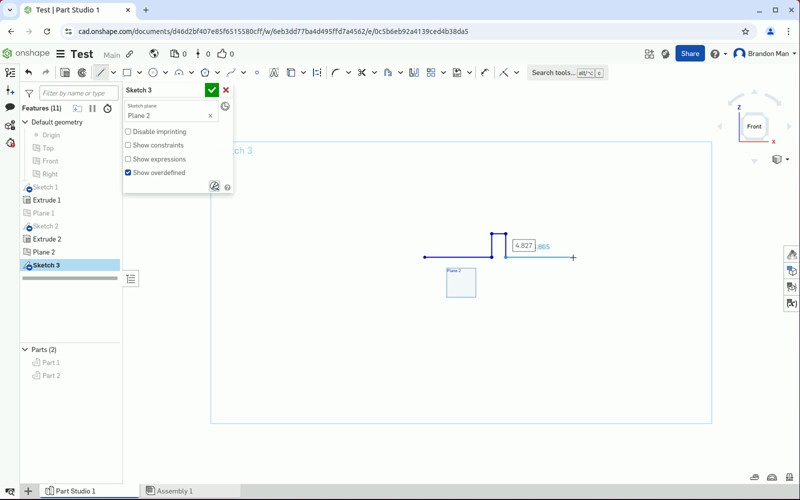
click(573, 257)
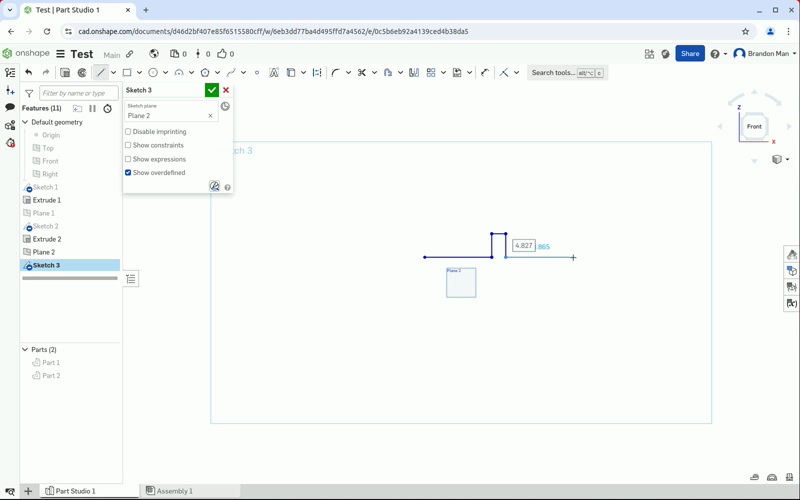
key_up(shift)
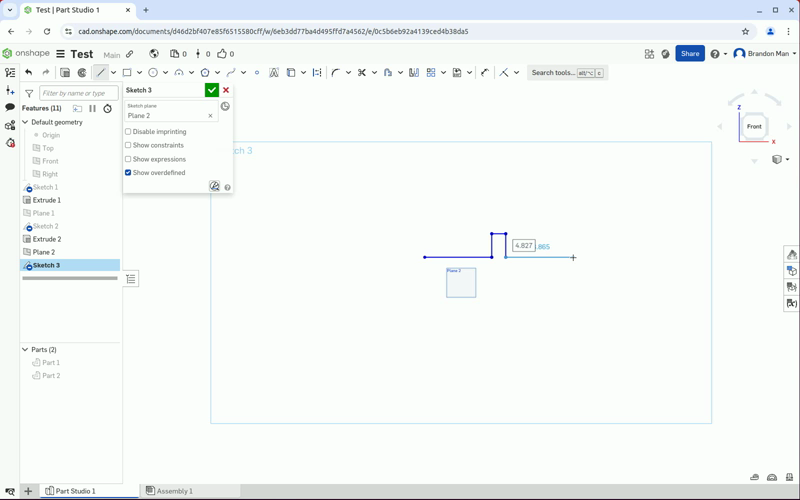
key_down(shift)
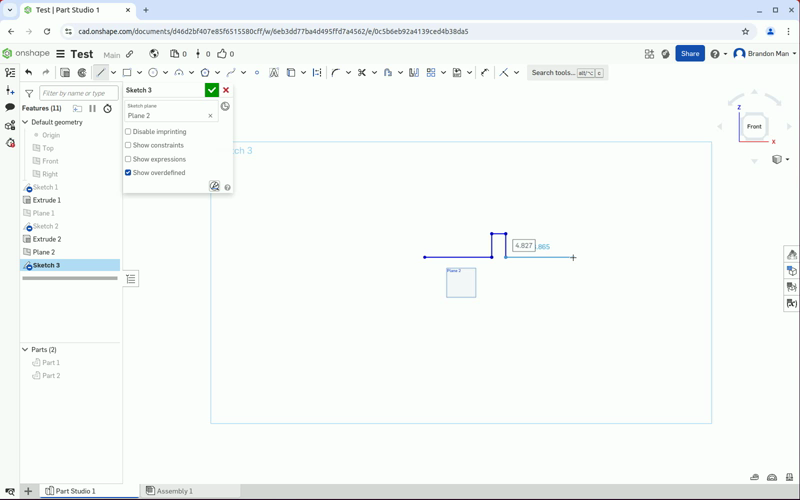
mouse_move(573, 172)
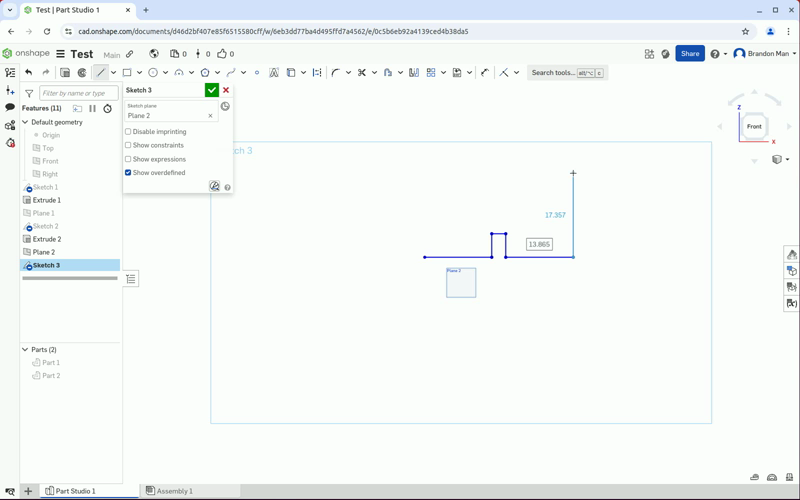
click(573, 172)
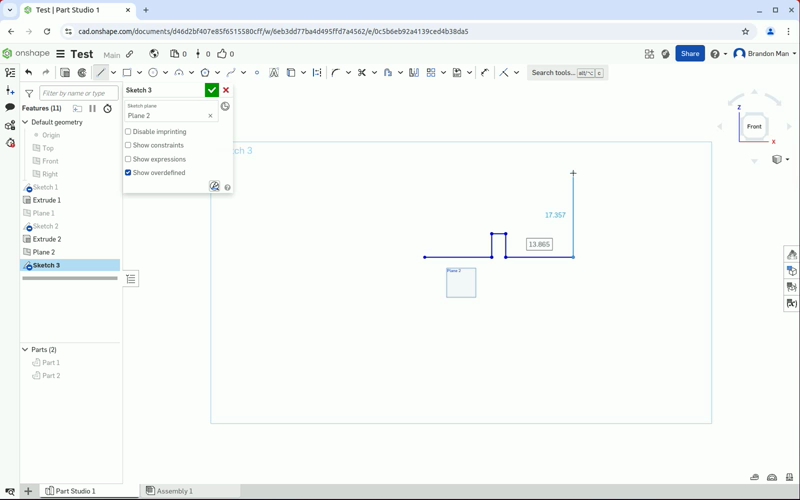
key_up(shift)
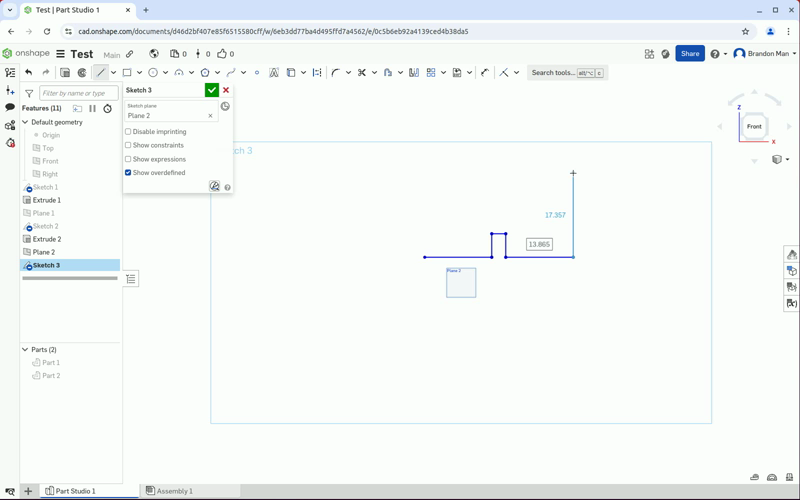
key_down(shift)
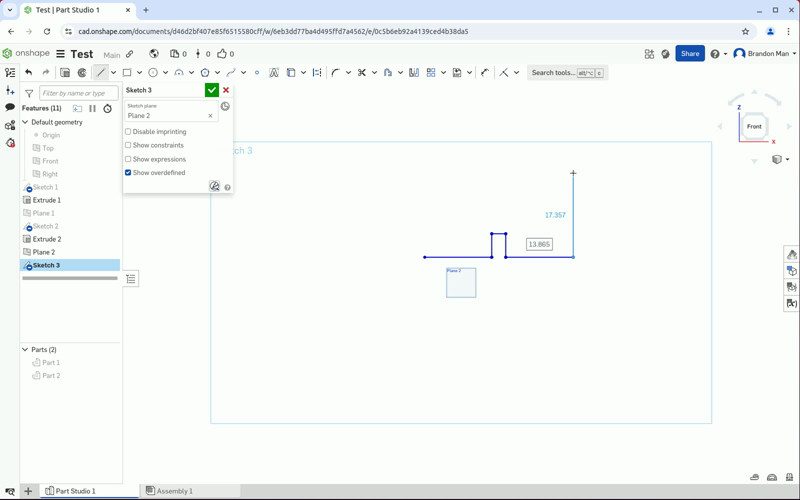
mouse_move(424, 172)
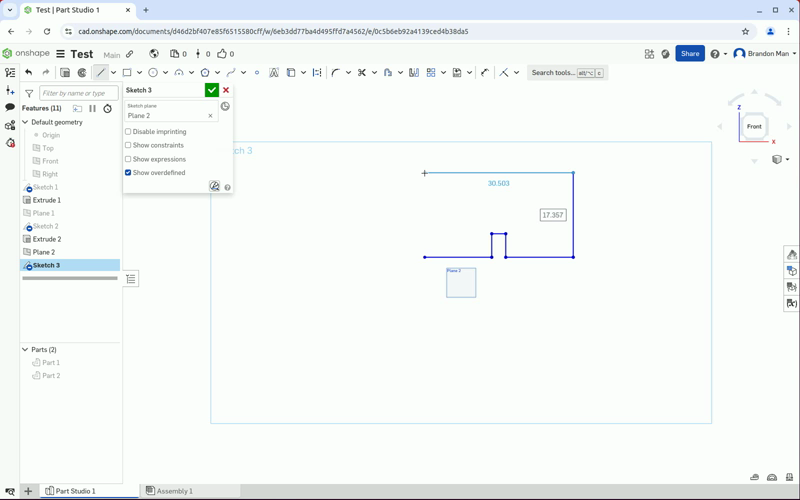
click(424, 172)
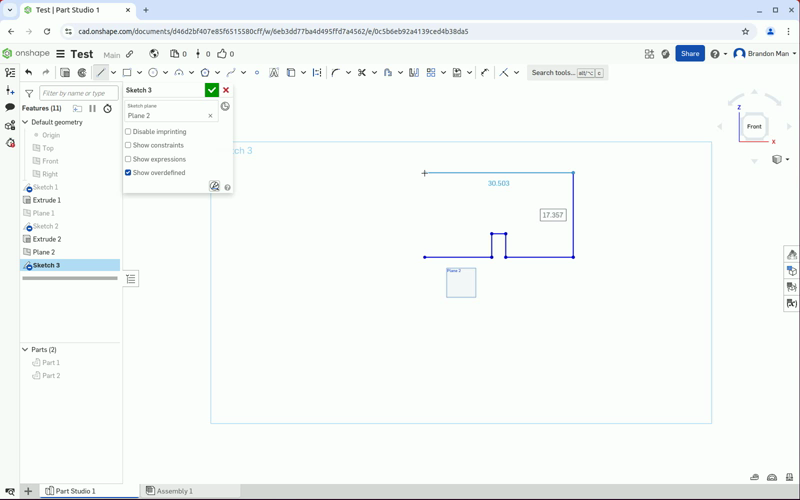
key_up(shift)
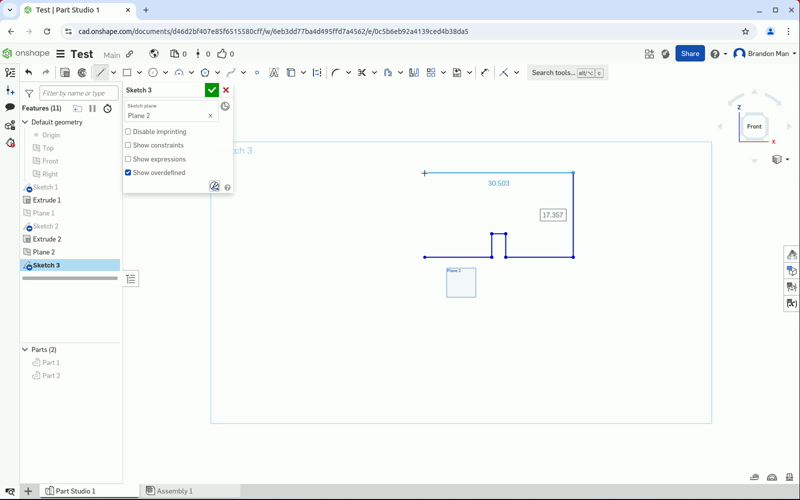
key_down(shift)
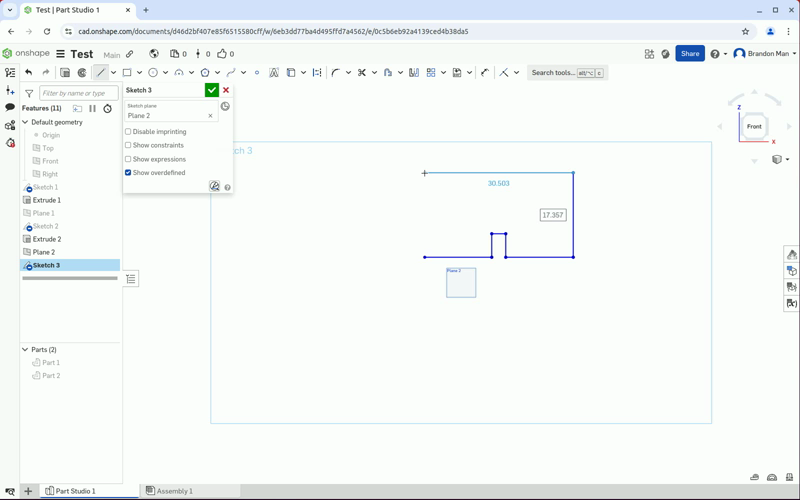
mouse_move(424, 257)
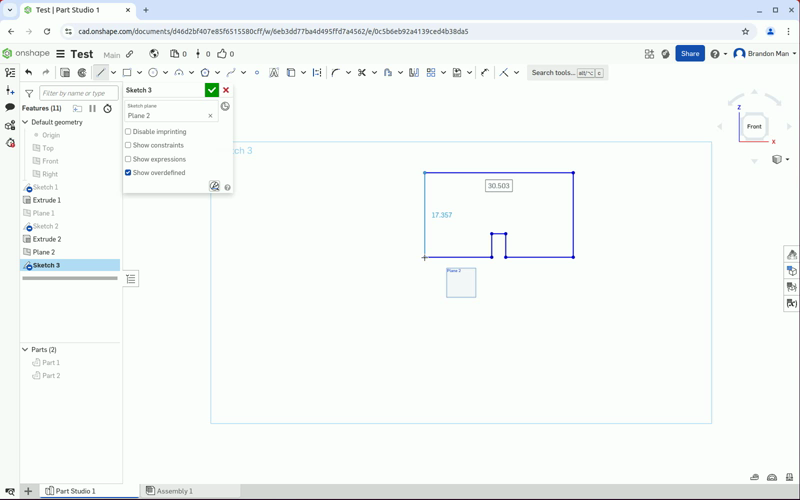
key_up(shift)
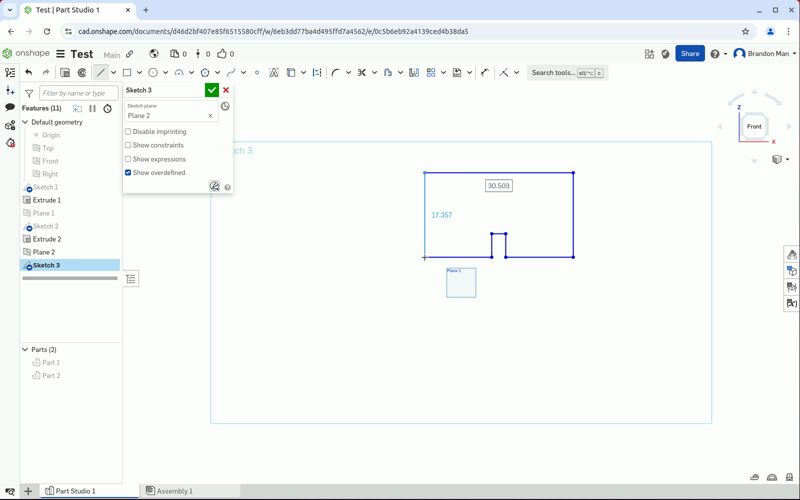
click(424, 257)
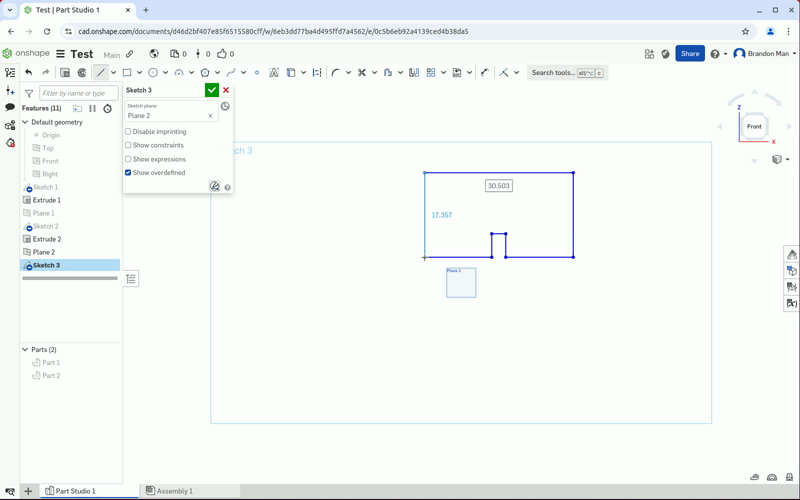
key(esc)
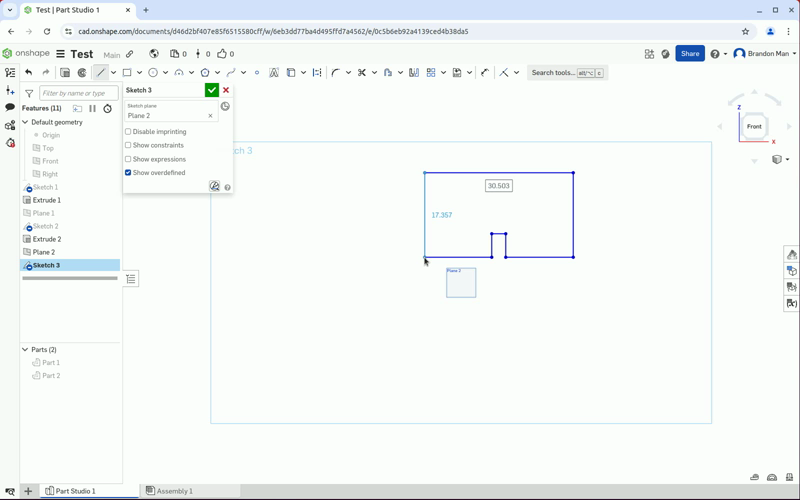
mouse_move(445, 220)
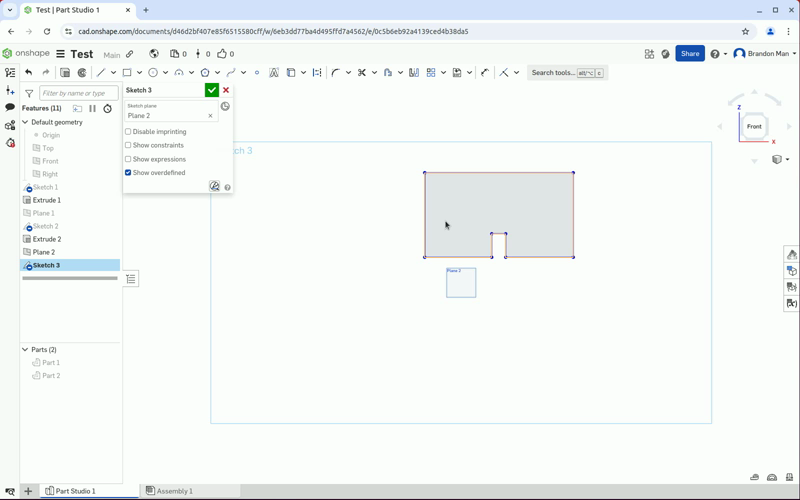
click(445, 220)
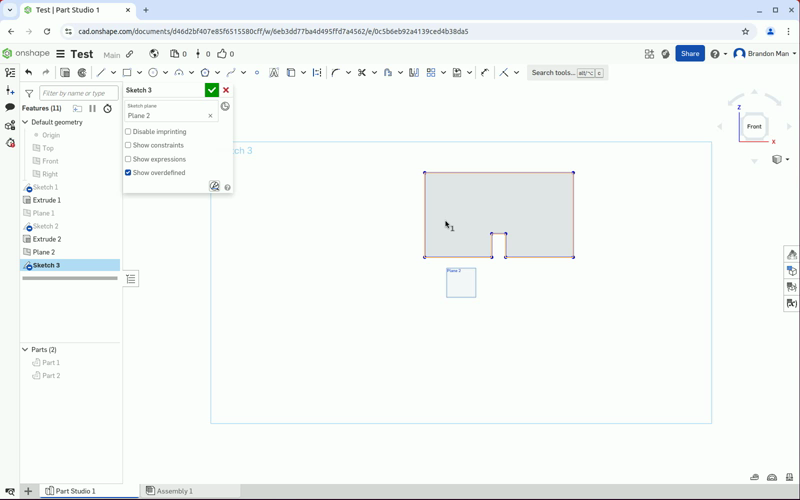
mouse_move(73, 352)
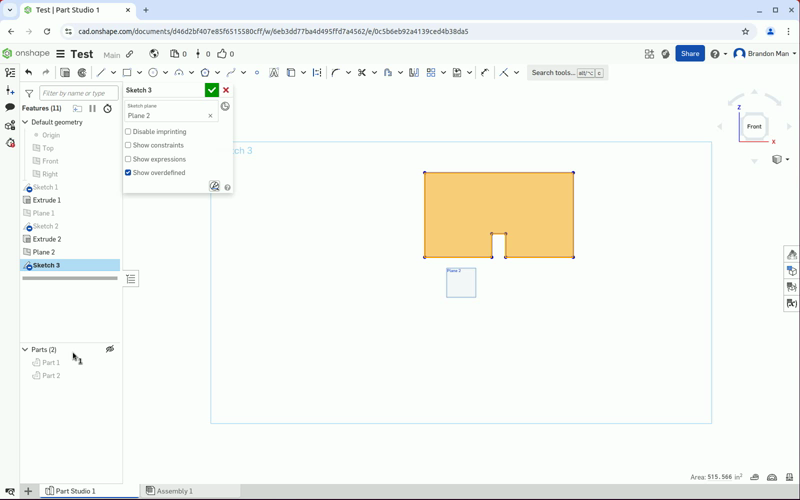
key(shift+y)
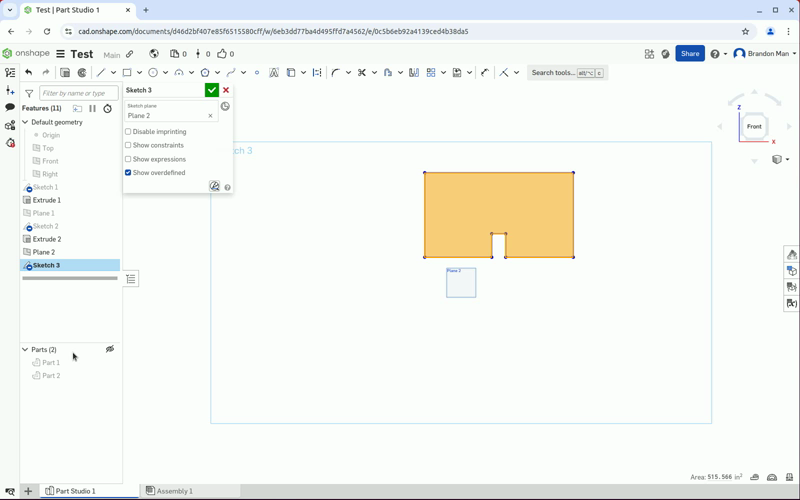
key(shift+e)
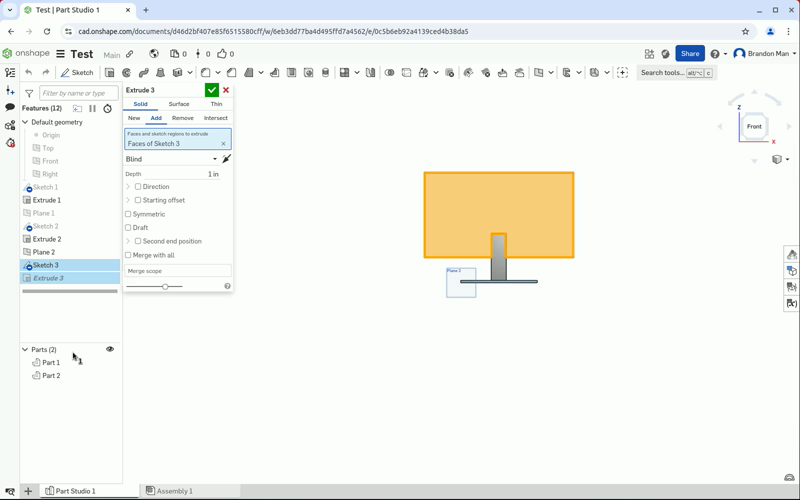
mouse_move(143, 106)
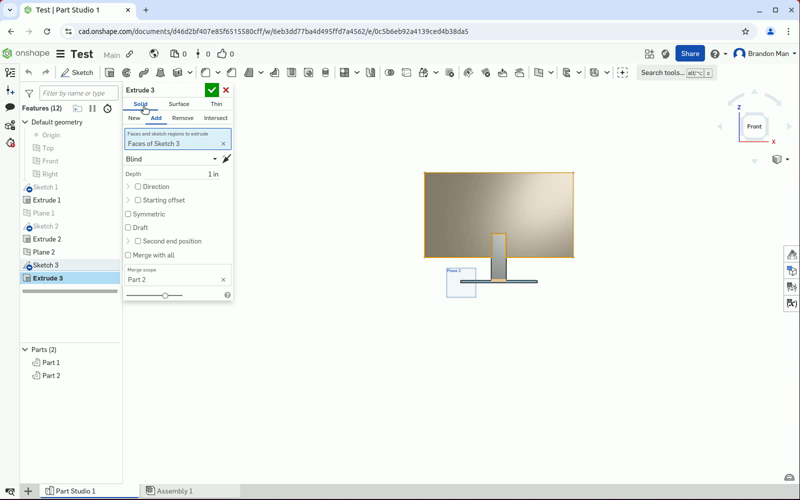
click(143, 106)
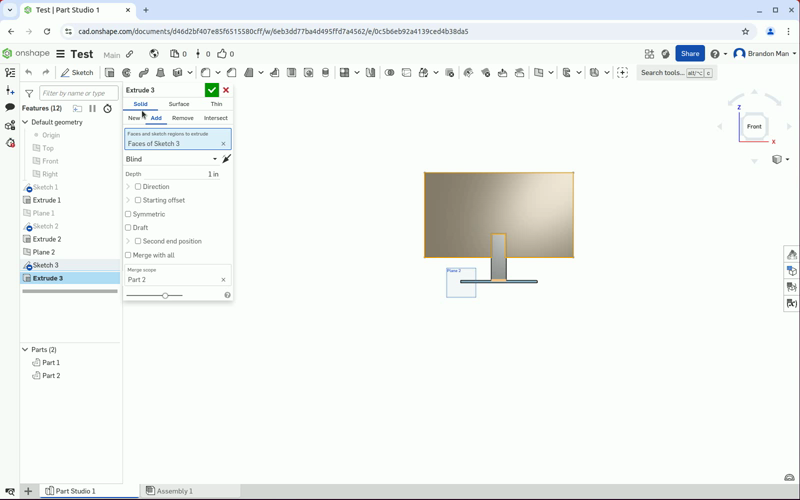
mouse_move(137, 120)
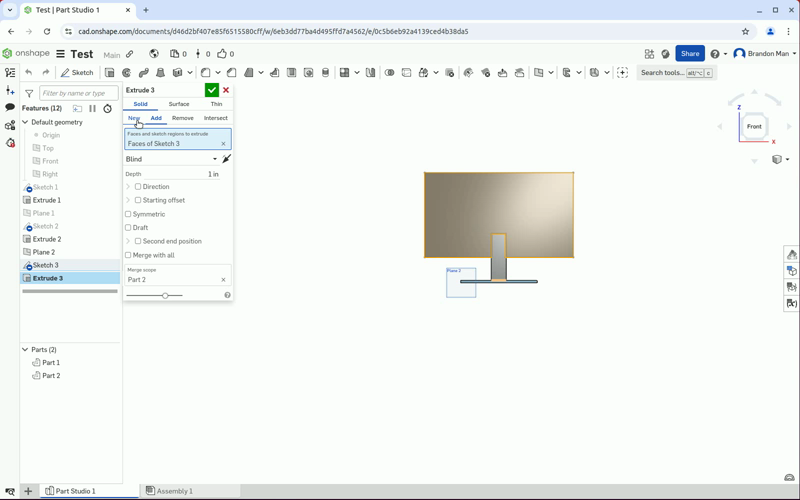
click(137, 120)
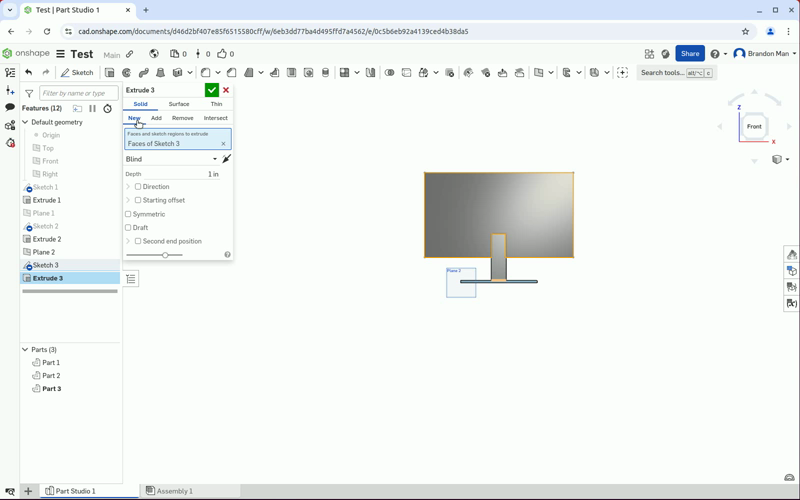
key(tab, 4)
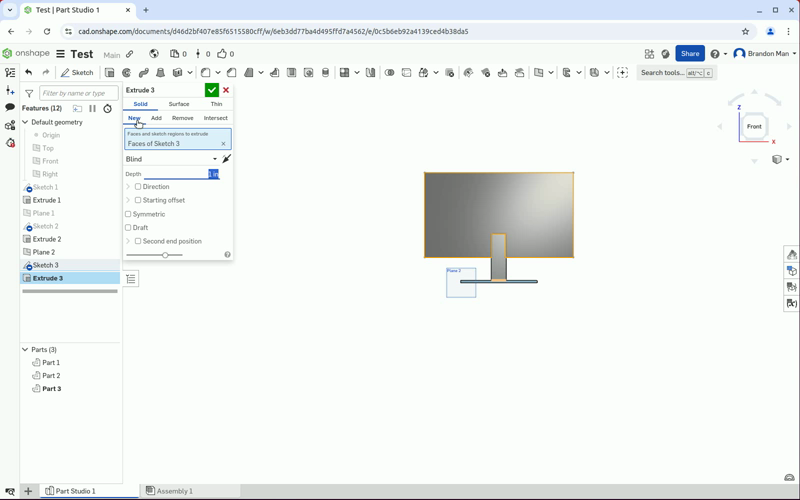
text(2.407)
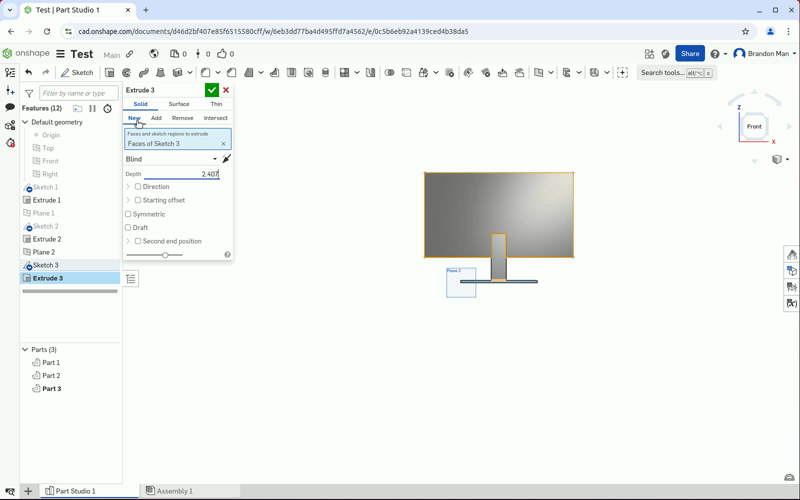
key(enter)
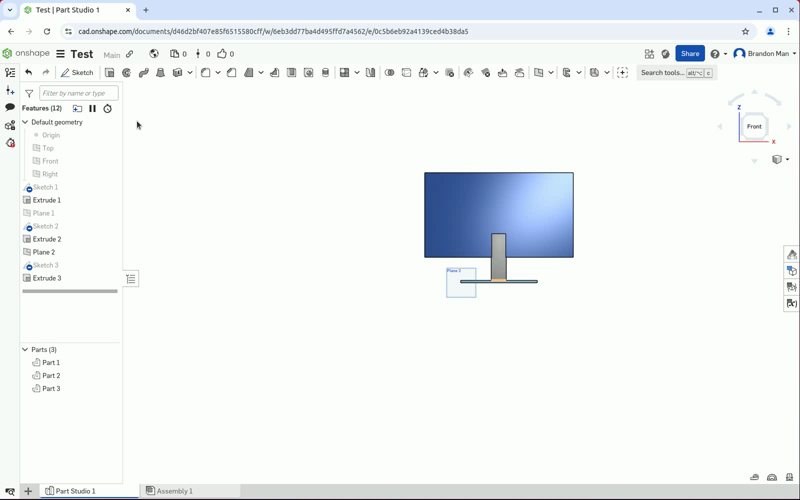
key(shift+h)
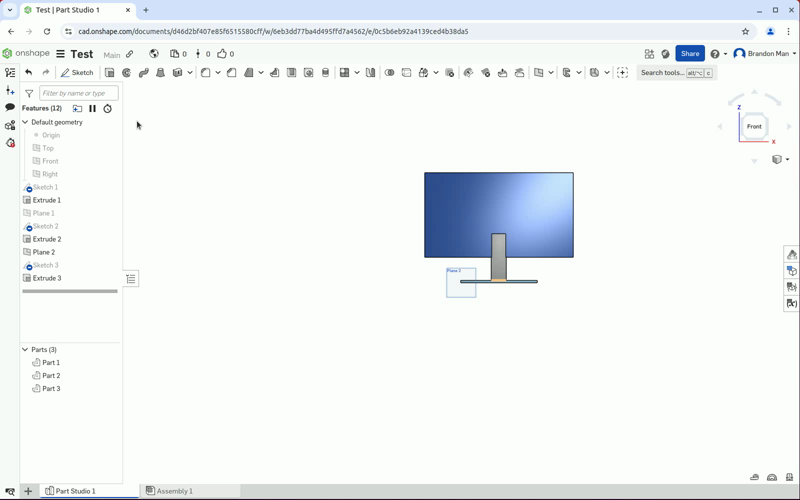
key(shift+h)
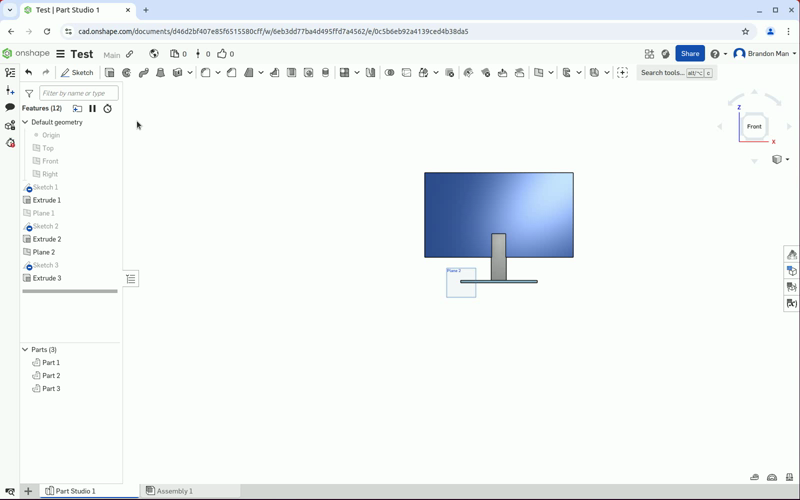
mouse_move(73, 189)
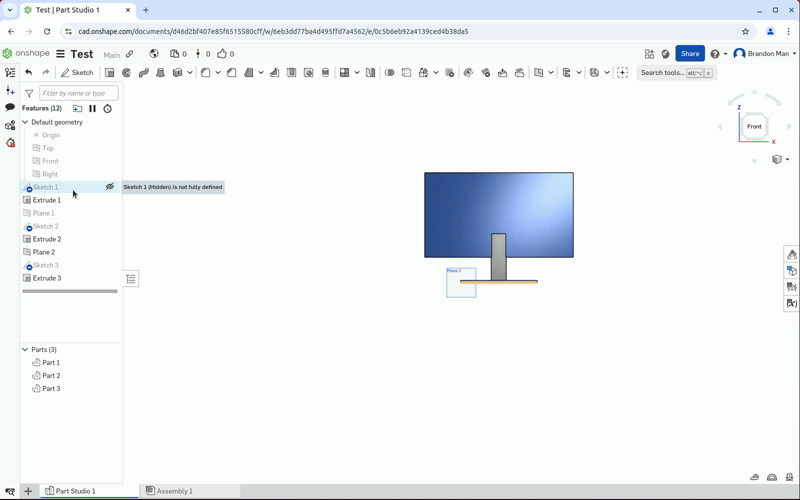
click(73, 189)
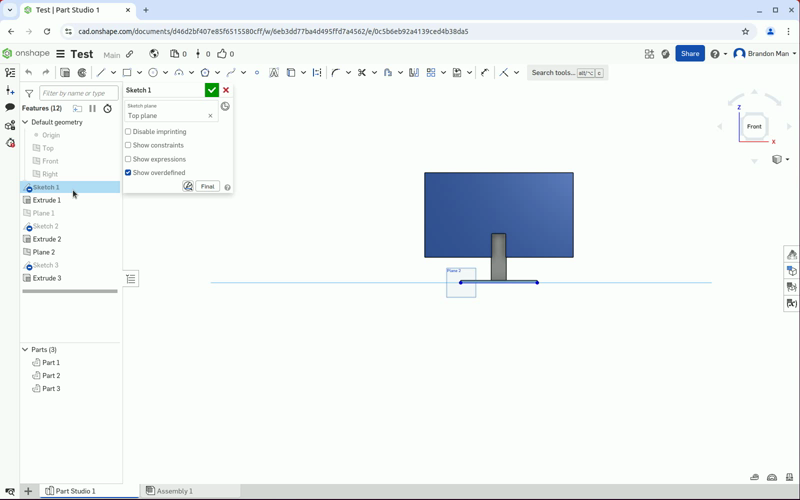
mouse_move(229, 92)
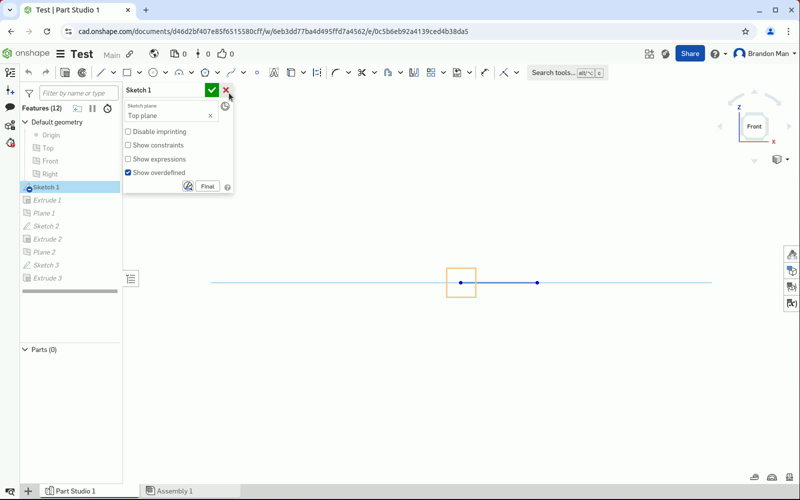
click(229, 92)
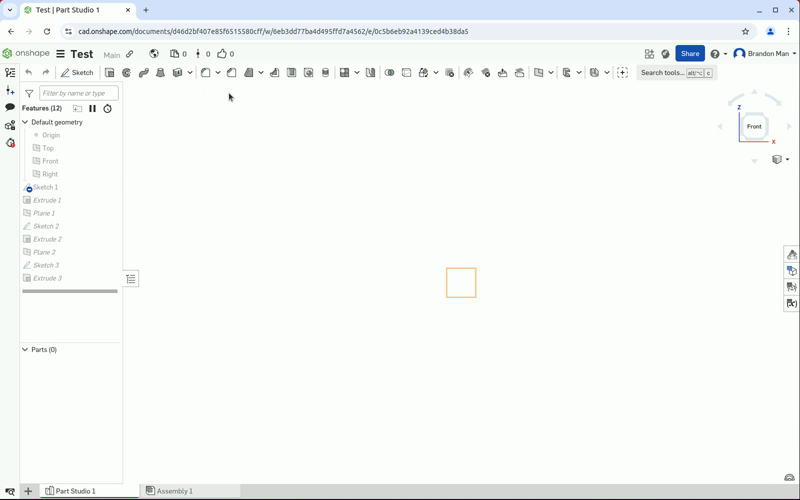
key(shift+s)
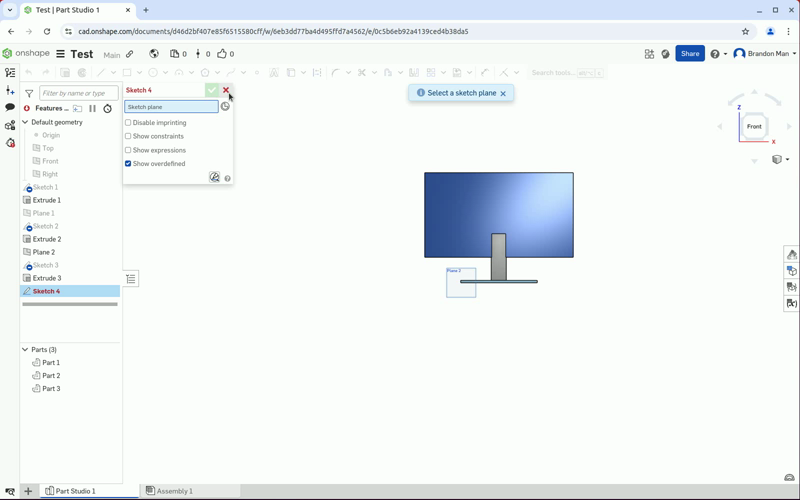
mouse_move(73, 254)
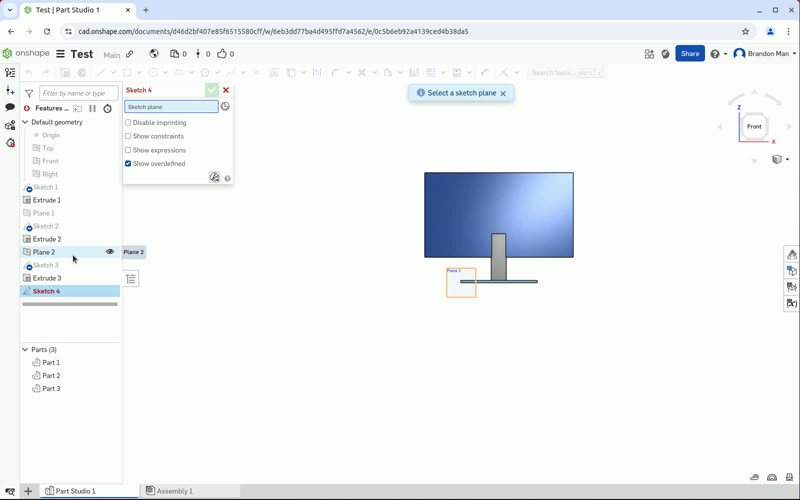
click(73, 254)
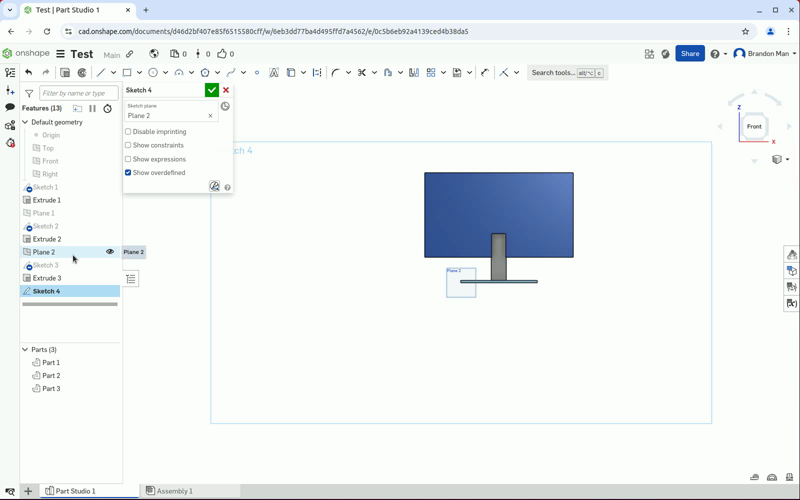
mouse_move(73, 352)
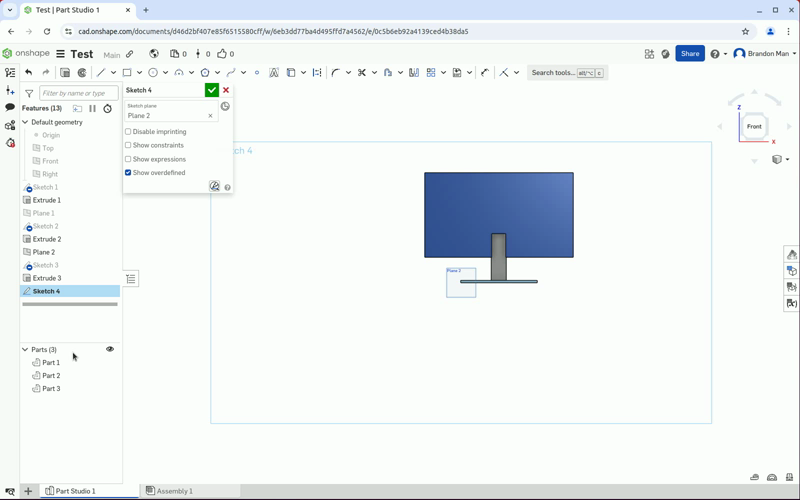
key(y)
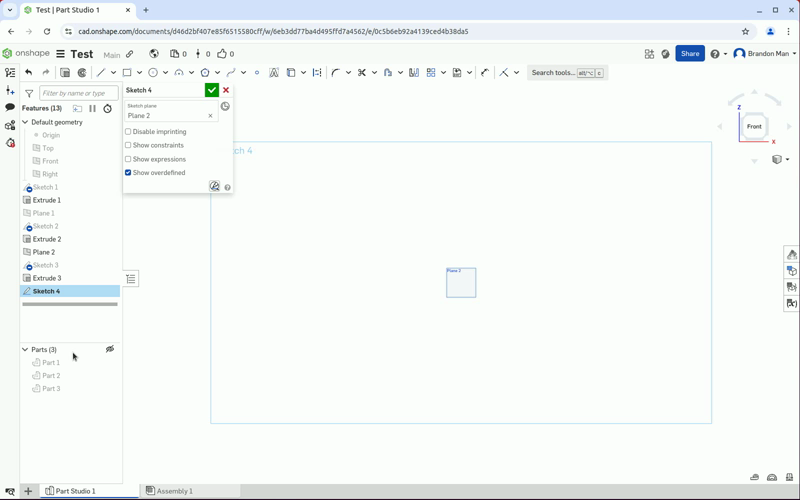
key(l)
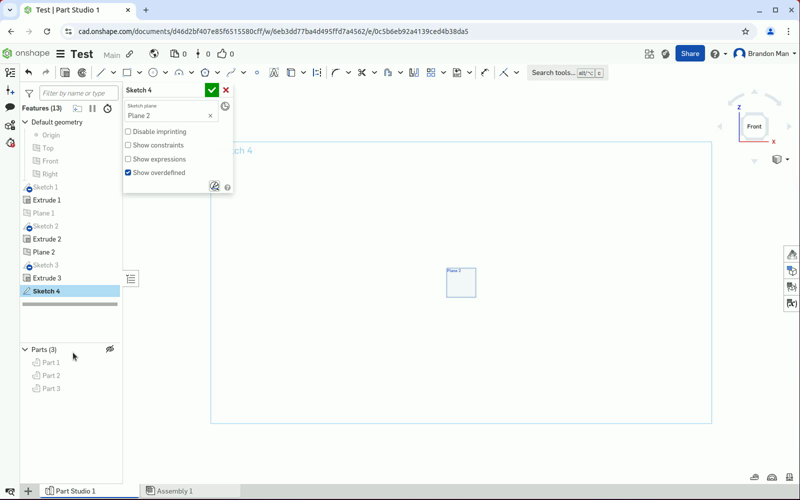
key_down(shift)
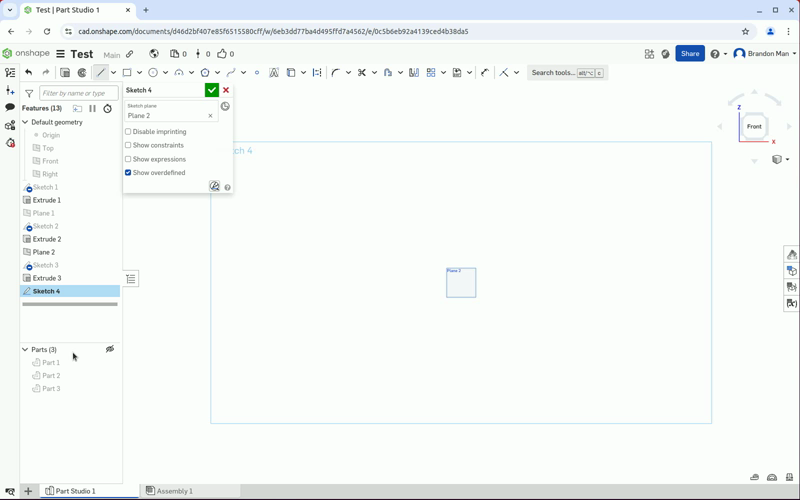
mouse_move(491, 257)
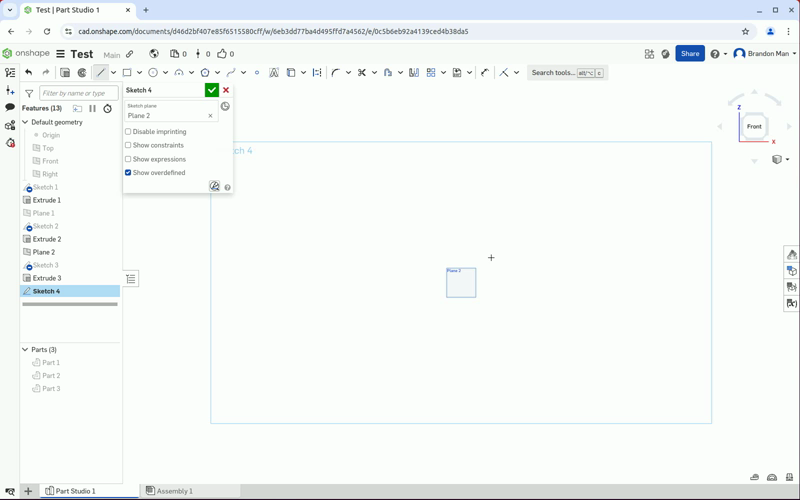
click(491, 257)
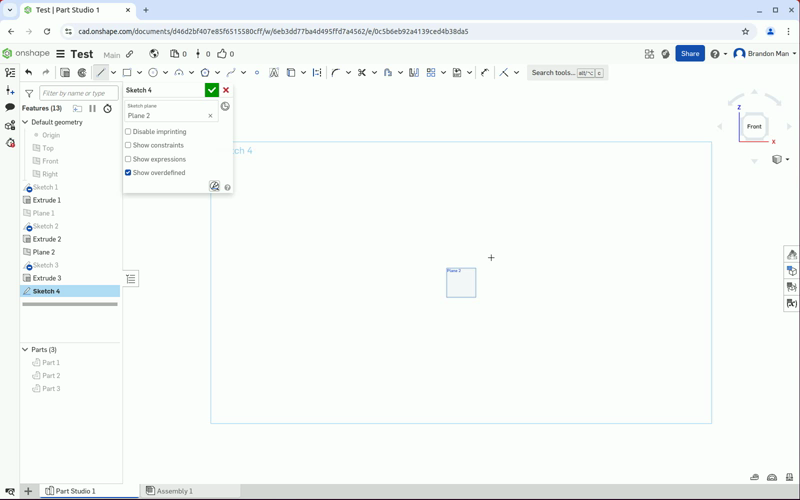
key_up(shift)
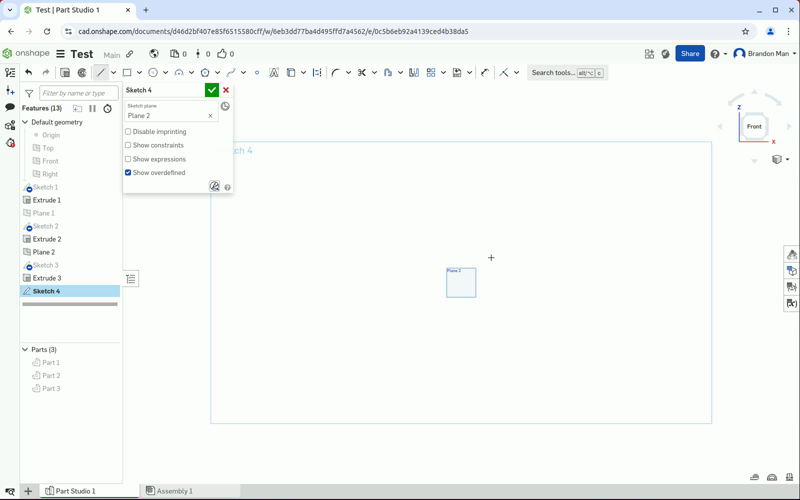
key_down(shift)
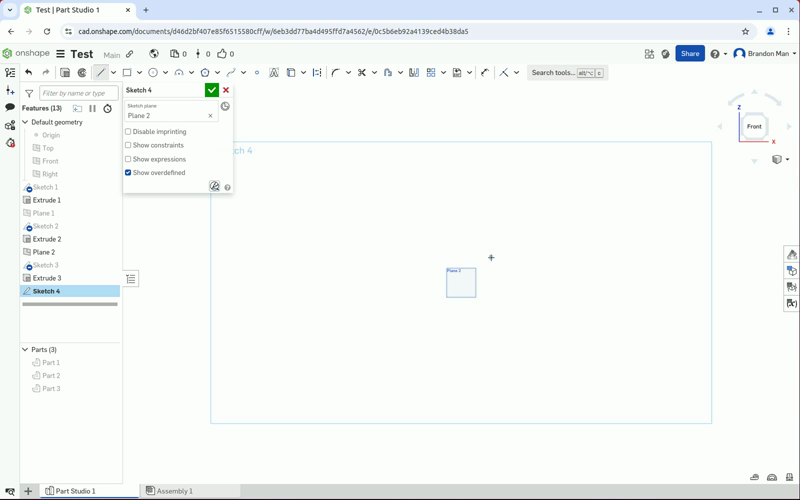
mouse_move(521, 257)
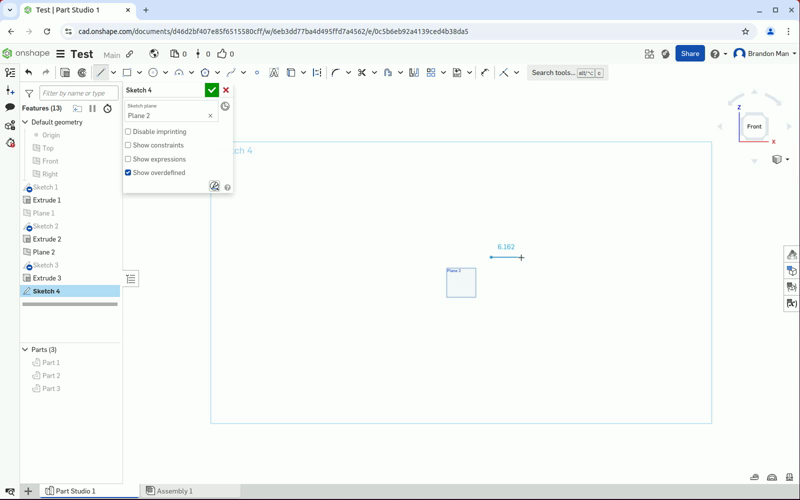
mouse_move(506, 257)
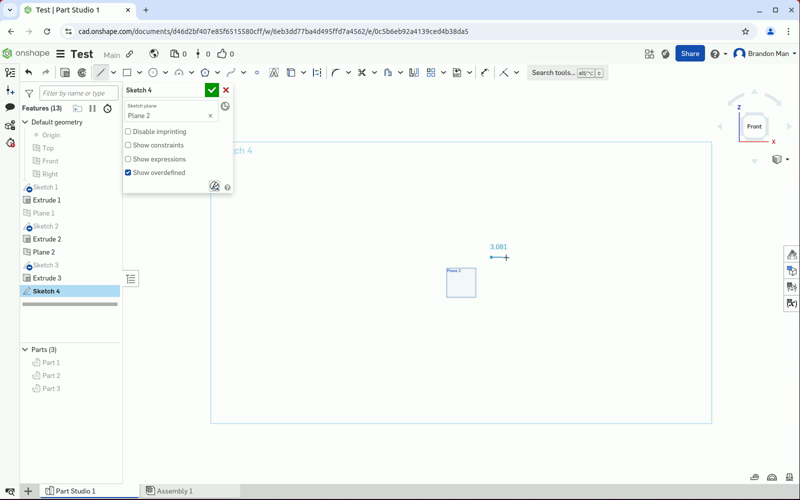
click(506, 257)
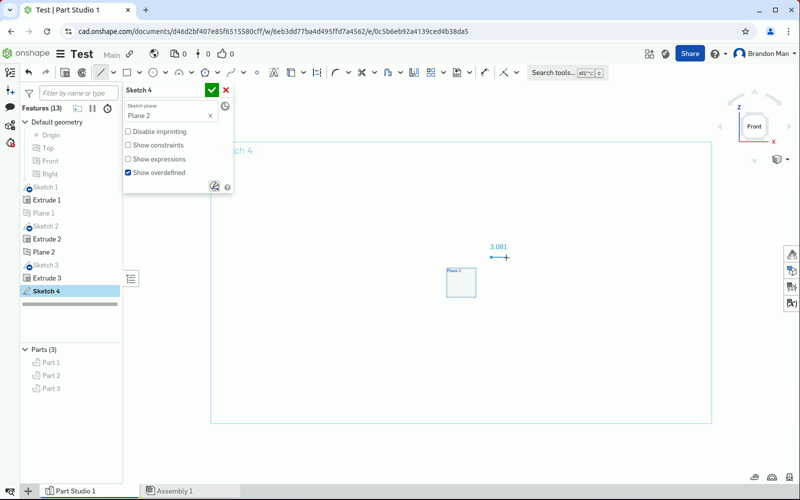
key_up(shift)
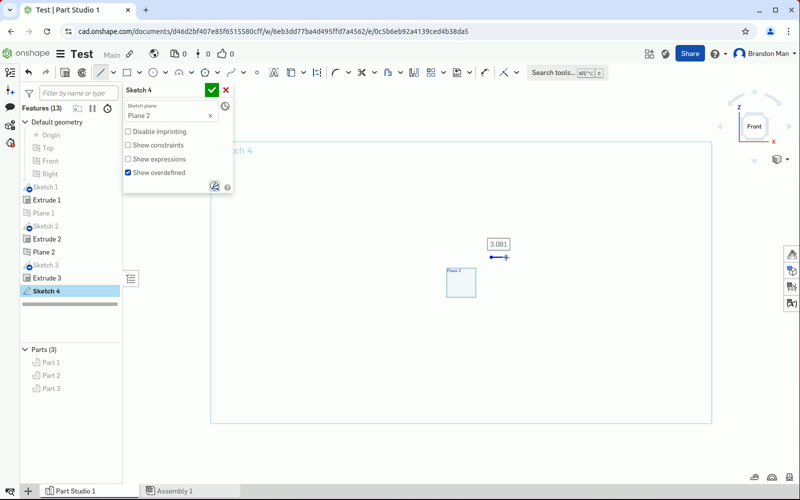
key_down(shift)
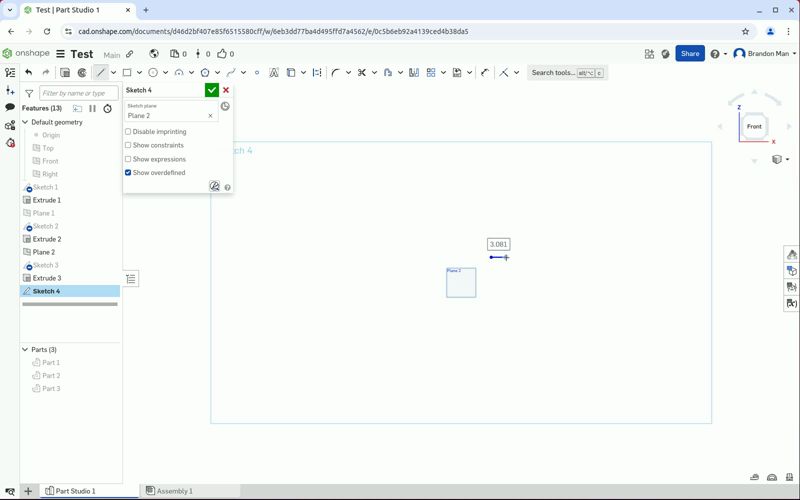
mouse_move(536, 257)
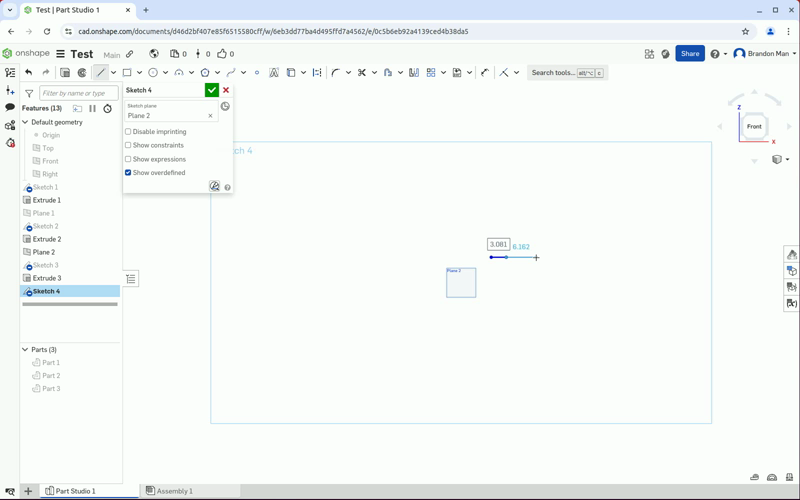
mouse_move(506, 232)
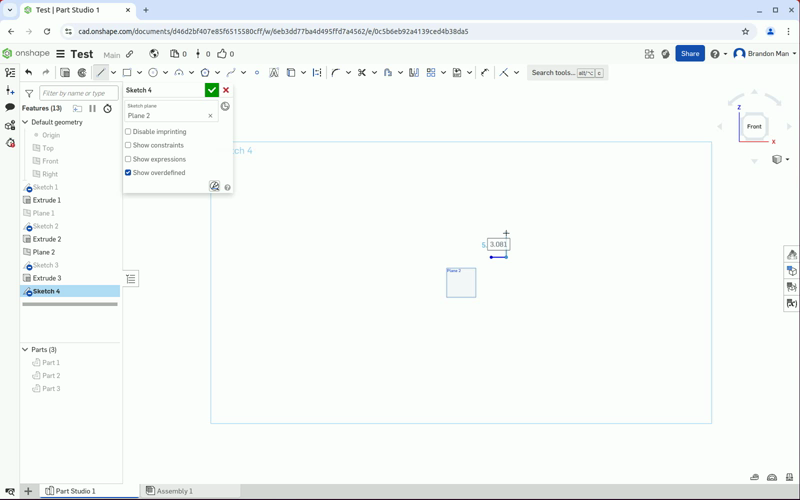
click(506, 232)
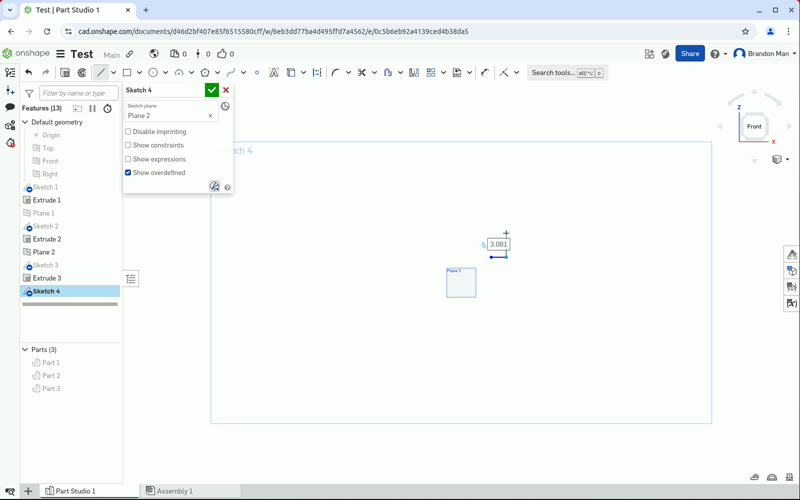
key_up(shift)
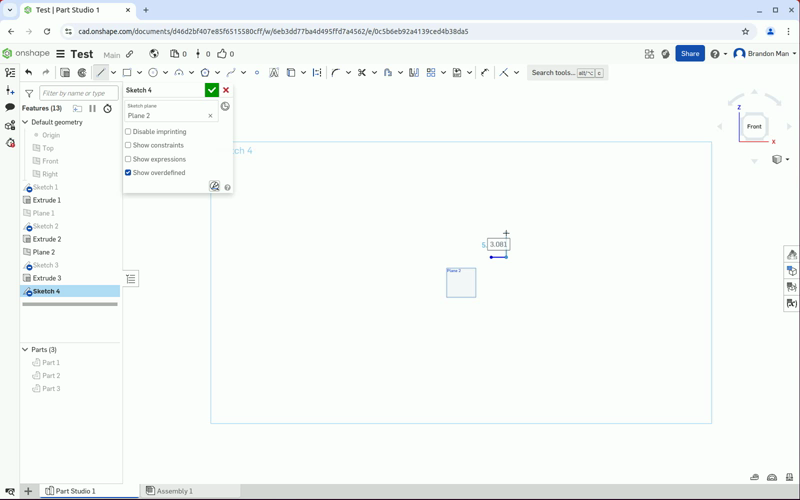
key_down(shift)
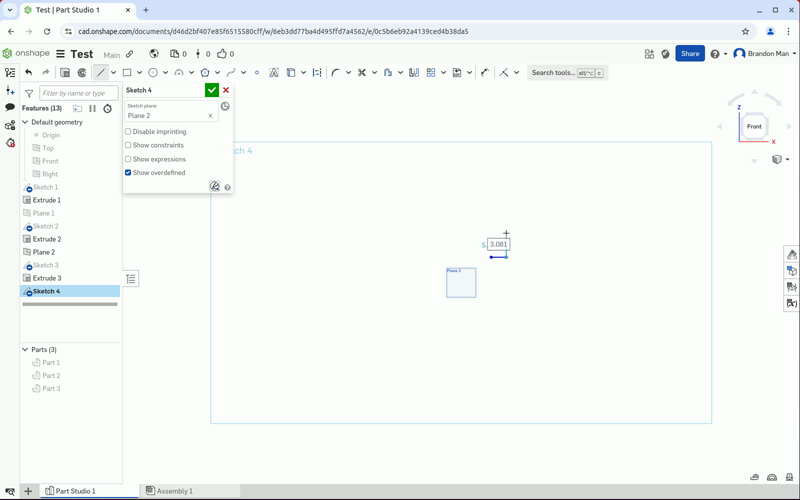
mouse_move(536, 232)
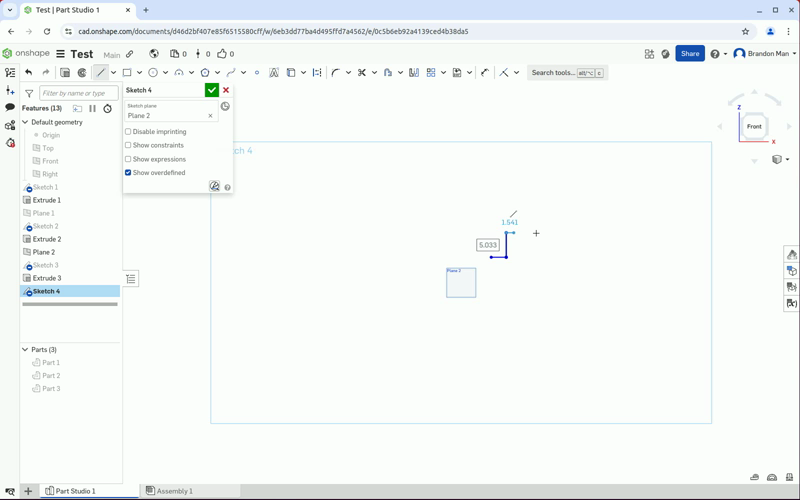
mouse_move(491, 232)
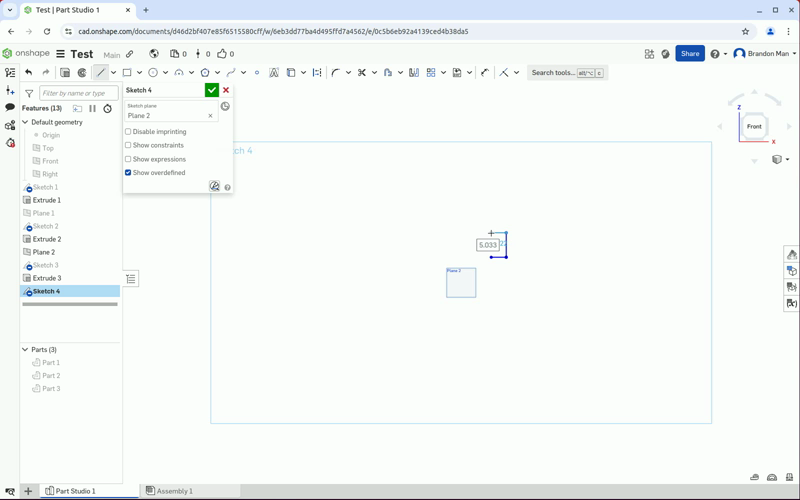
click(491, 232)
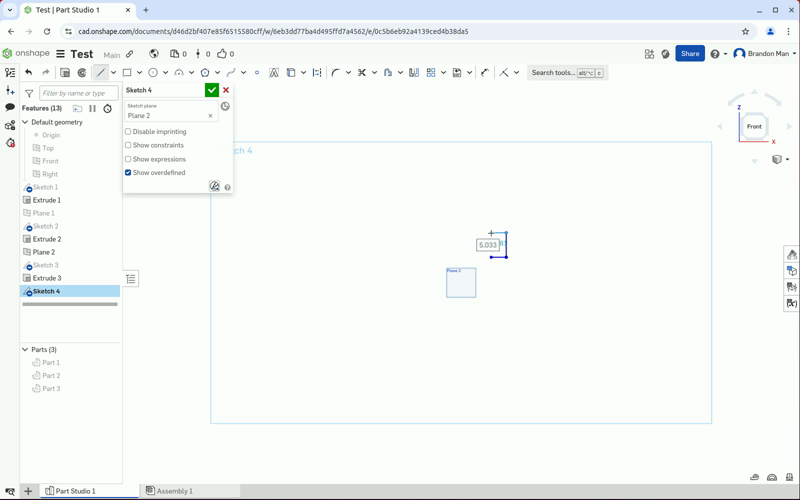
key_up(shift)
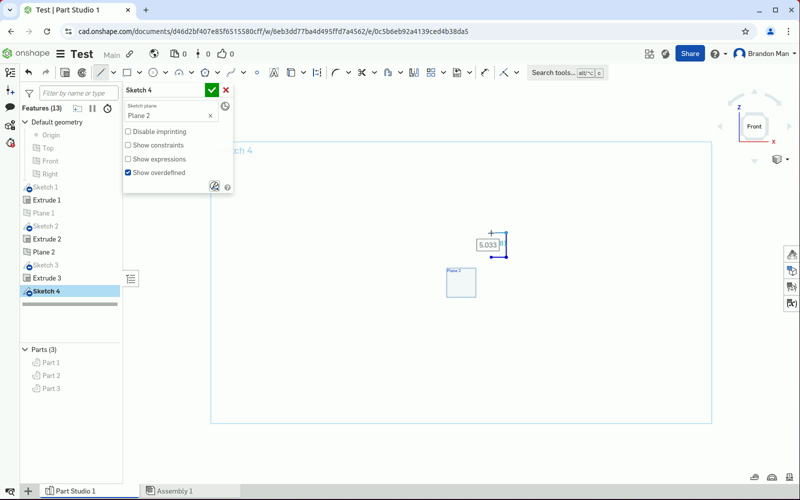
mouse_move(521, 232)
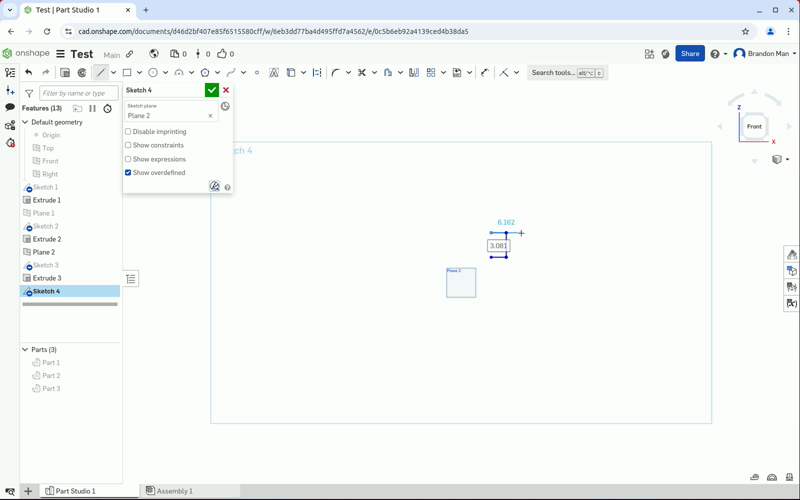
key_down(shift)
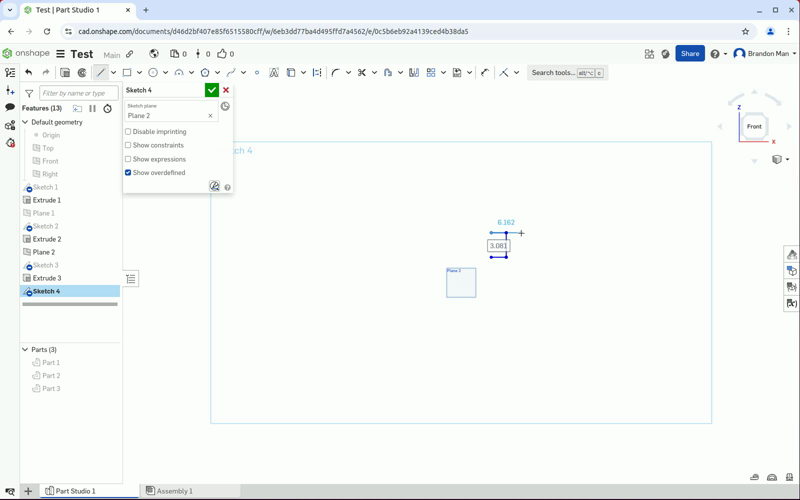
mouse_move(491, 257)
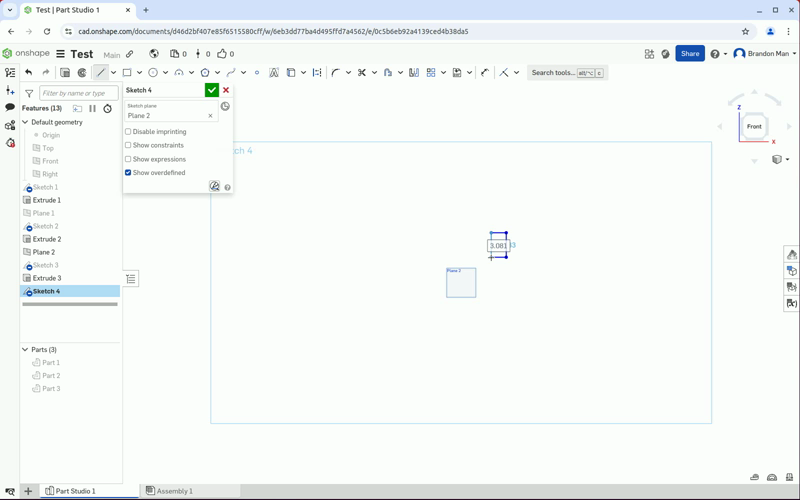
key_up(shift)
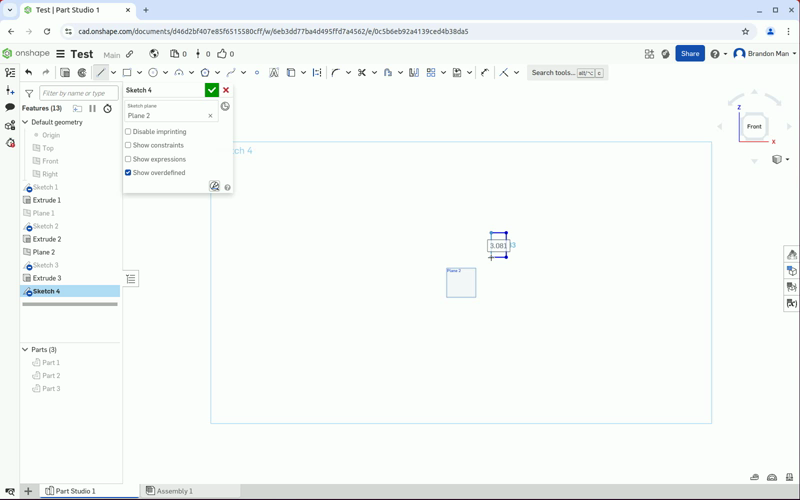
click(491, 257)
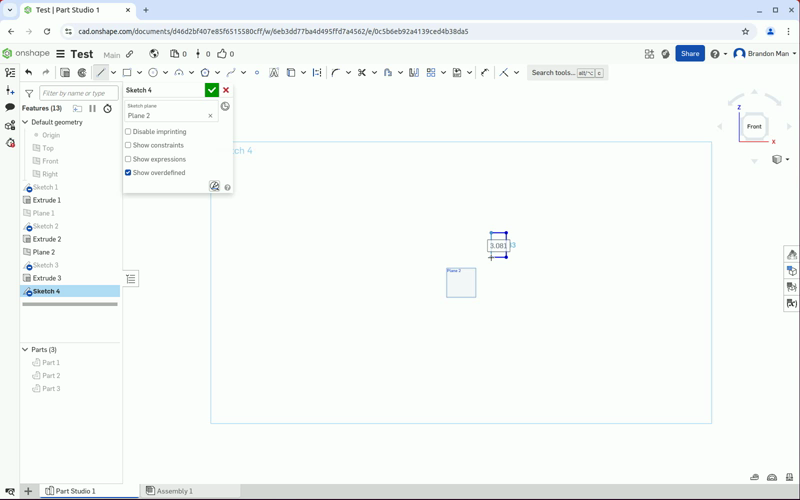
key(esc)
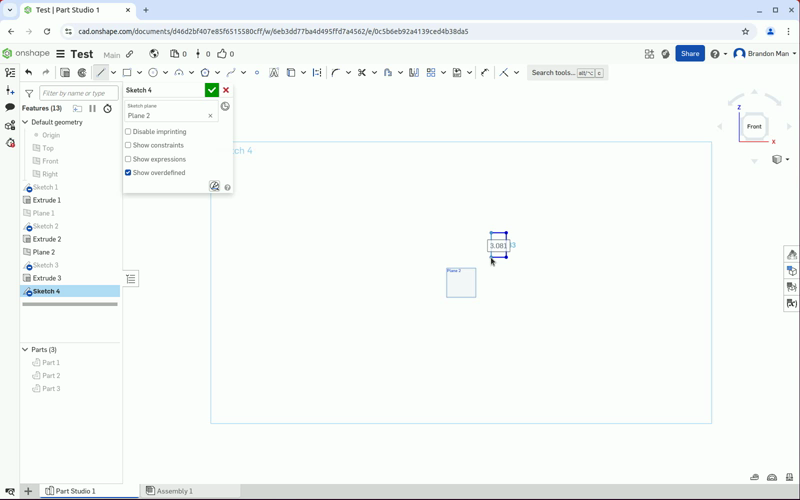
mouse_move(492, 249)
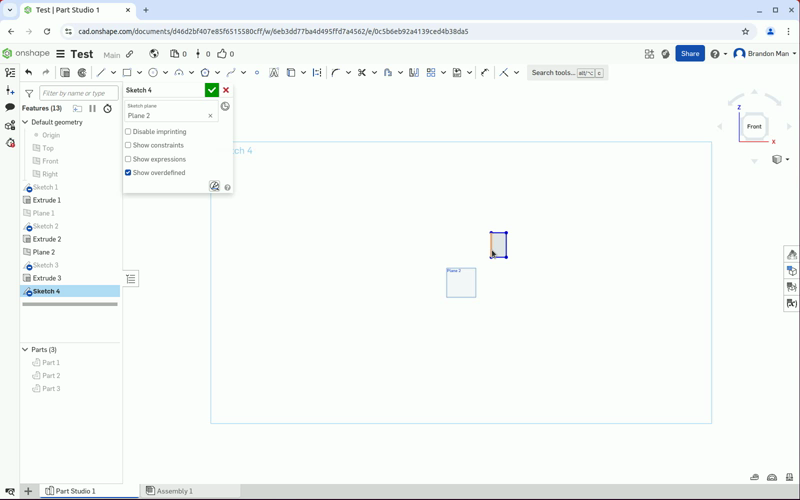
scroll(6)
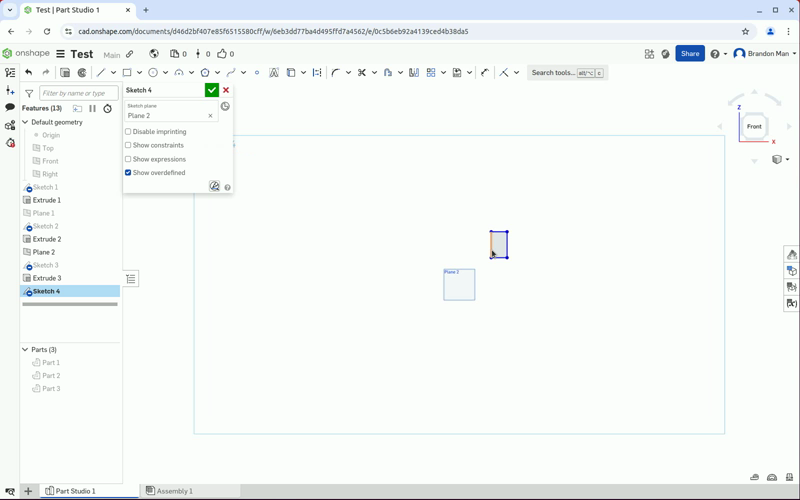
scroll(6)
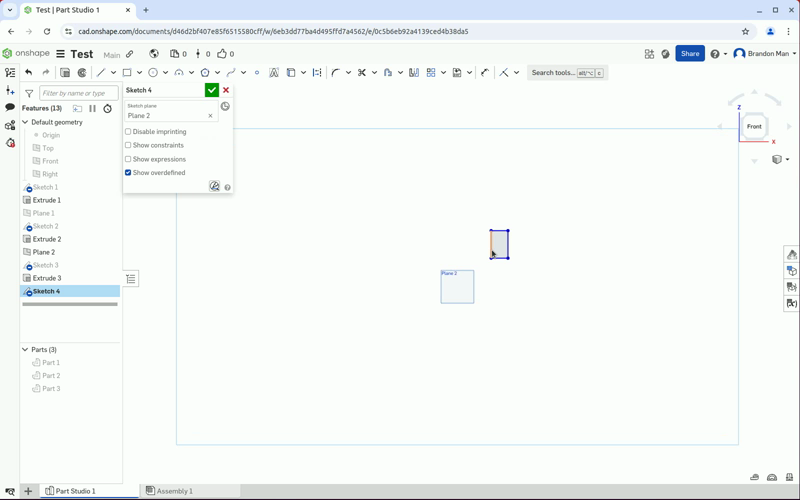
scroll(6)
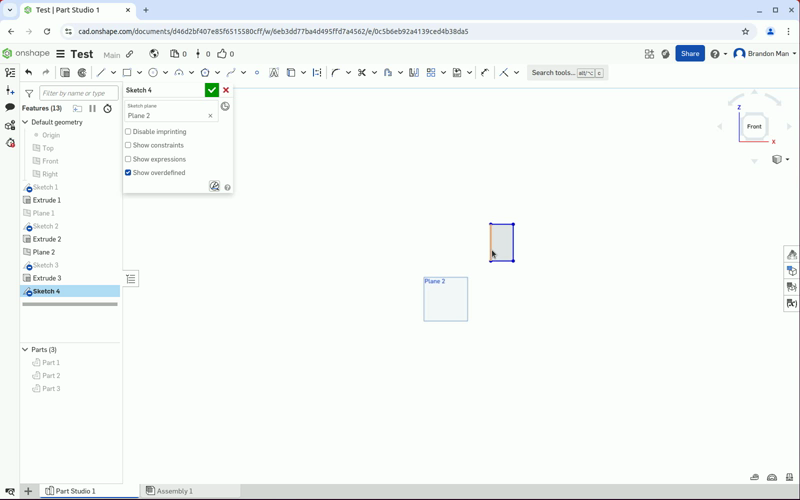
scroll(6)
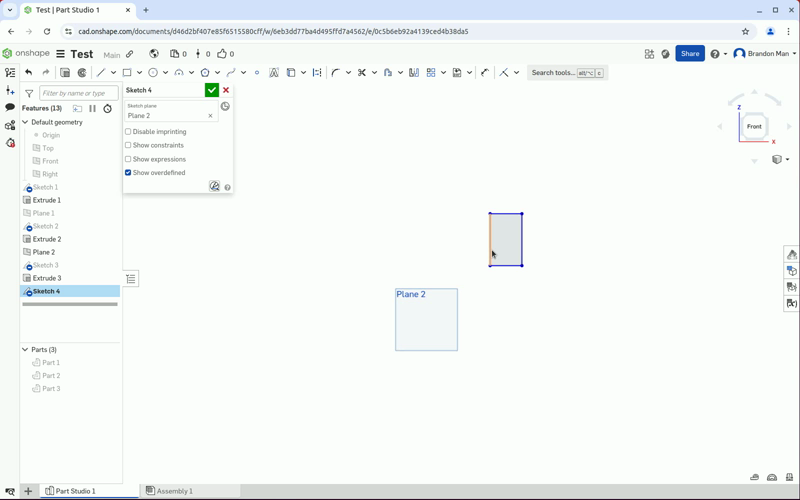
scroll(6)
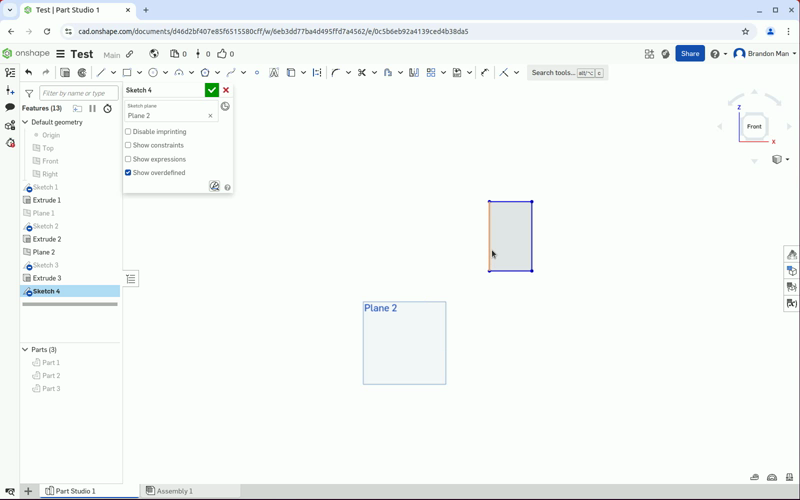
scroll(6)
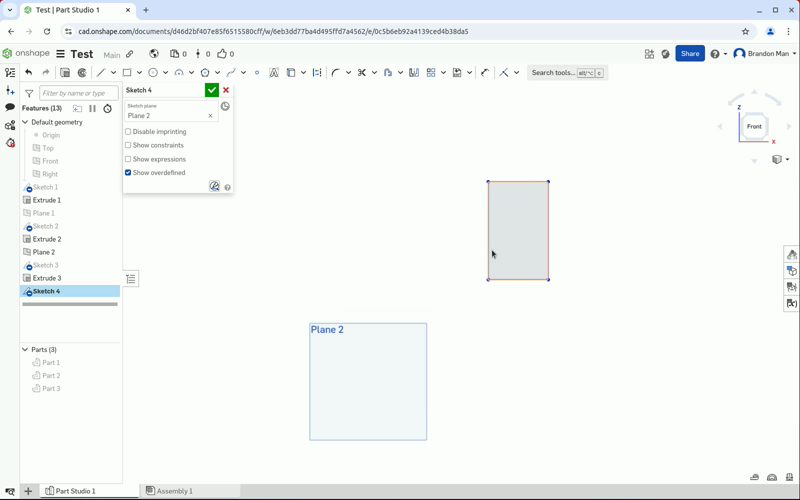
scroll(6)
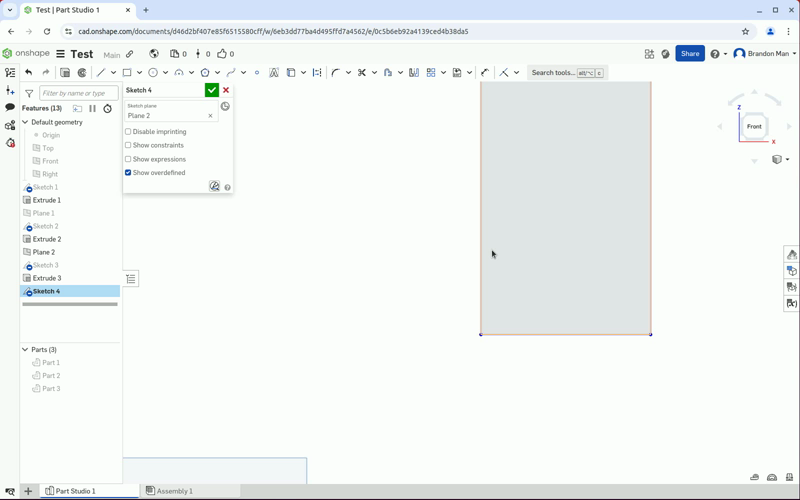
click(492, 249)
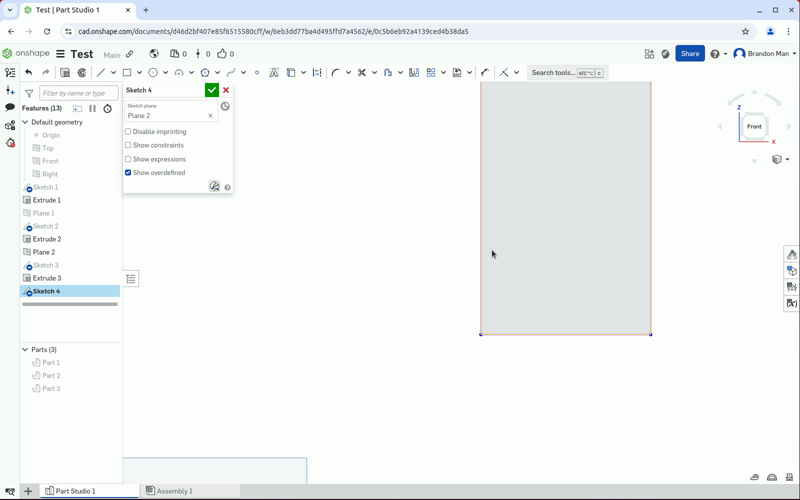
scroll(-6)
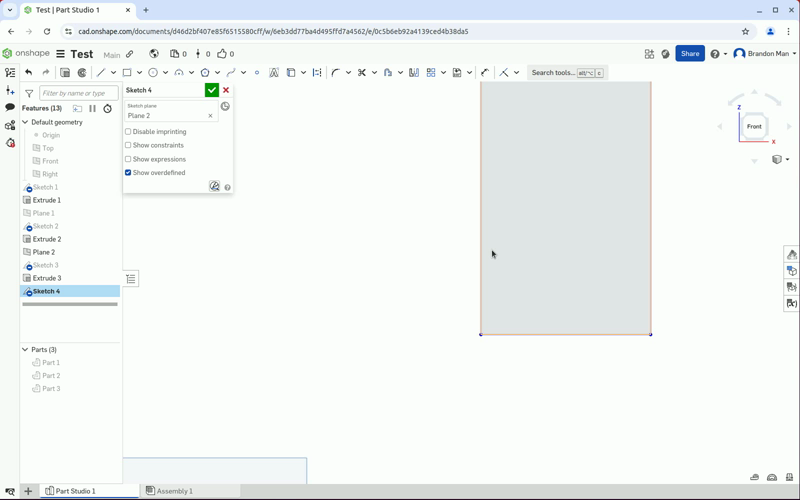
scroll(-6)
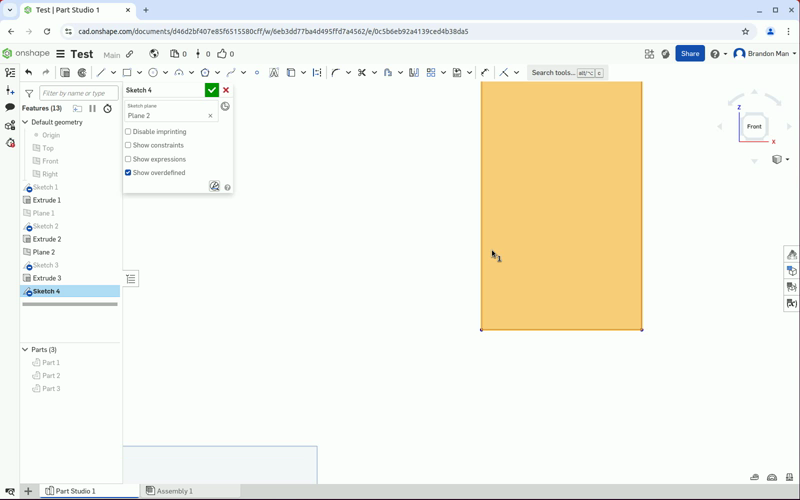
scroll(-6)
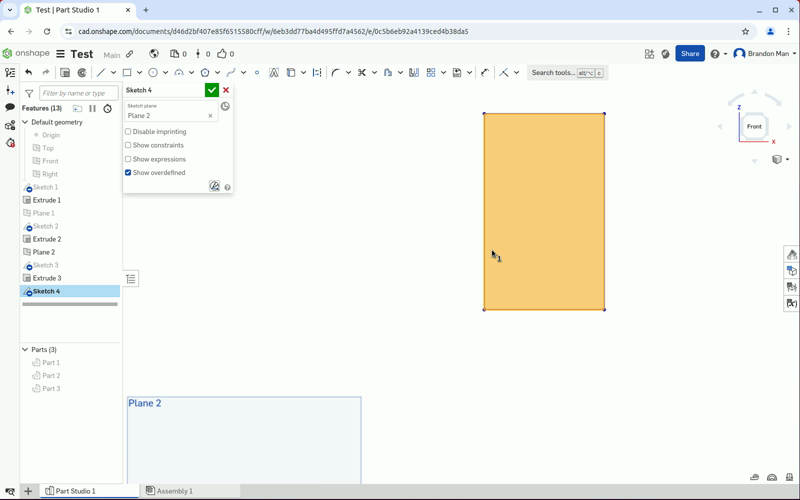
scroll(-6)
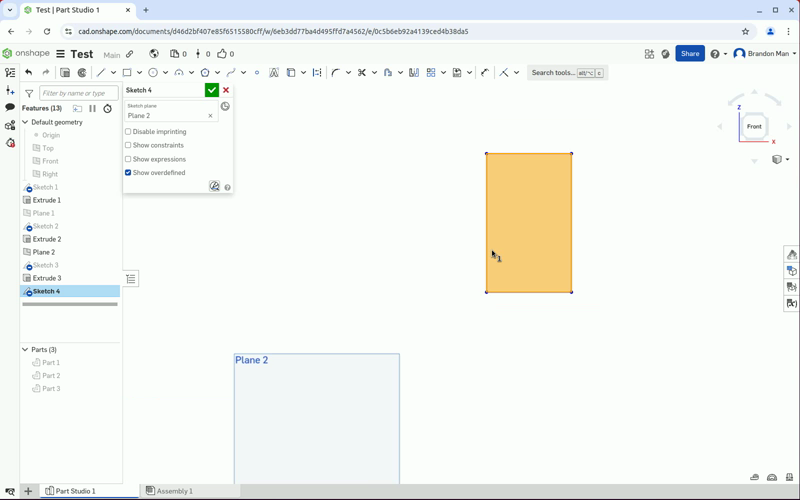
scroll(-6)
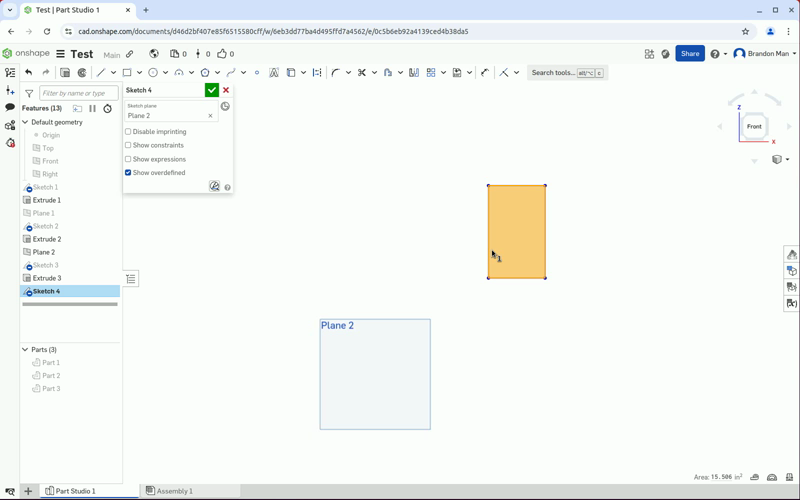
scroll(-6)
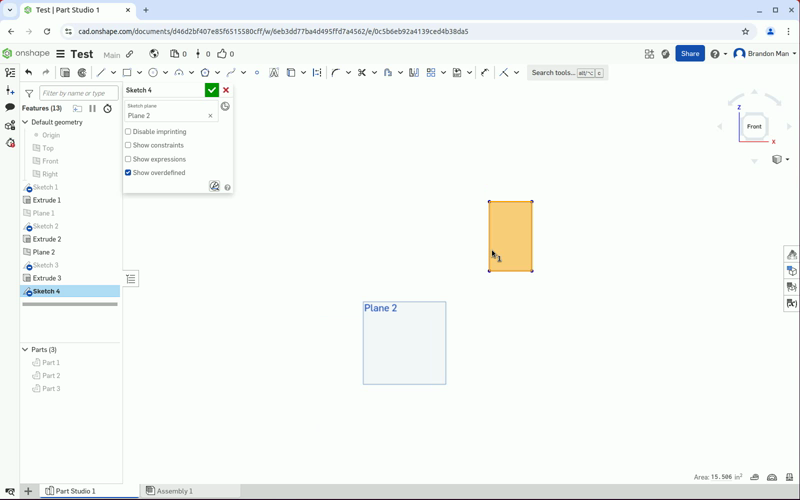
scroll(-6)
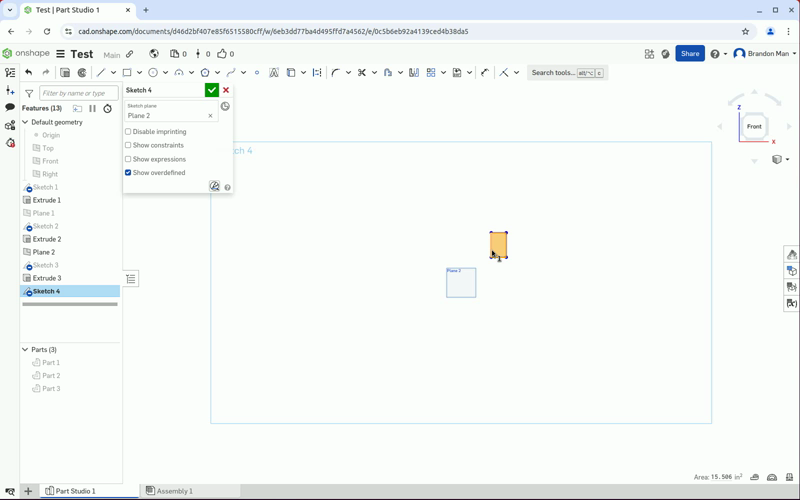
mouse_move(73, 352)
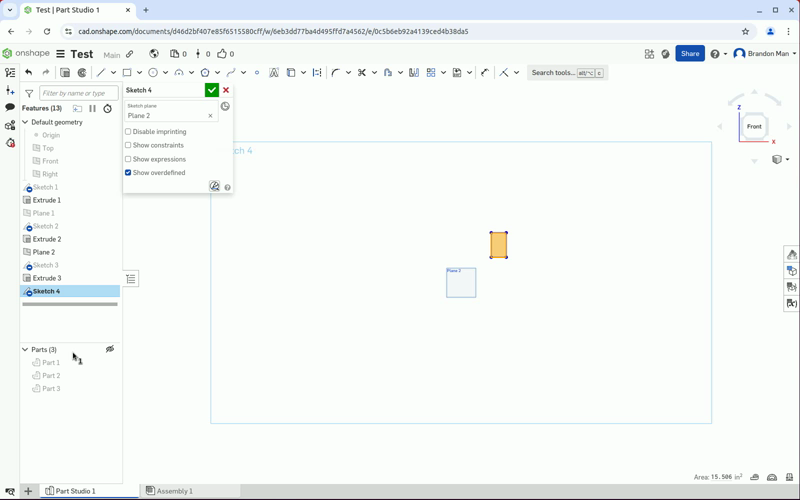
key(shift+y)
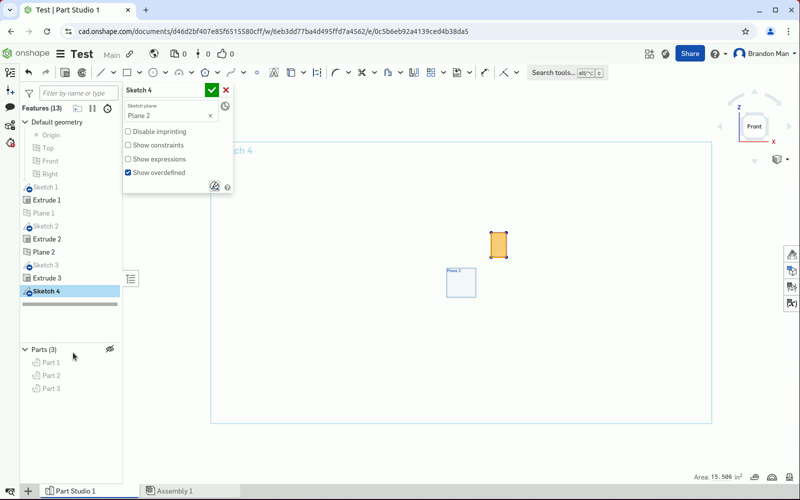
key(shift+e)
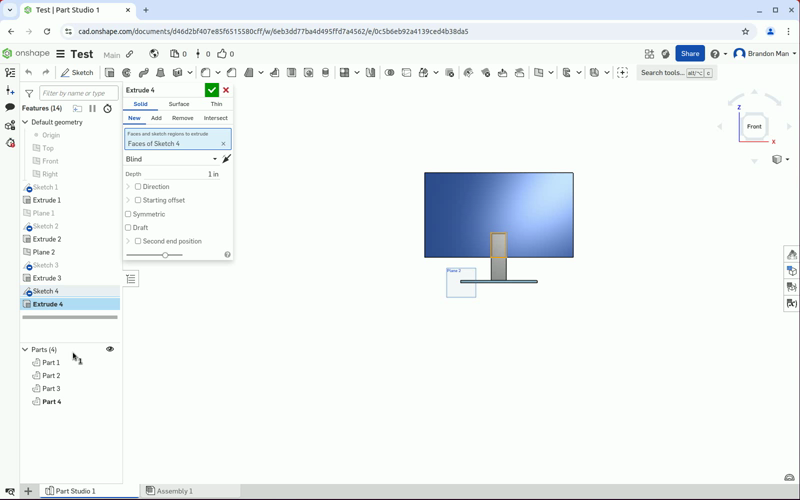
mouse_move(143, 106)
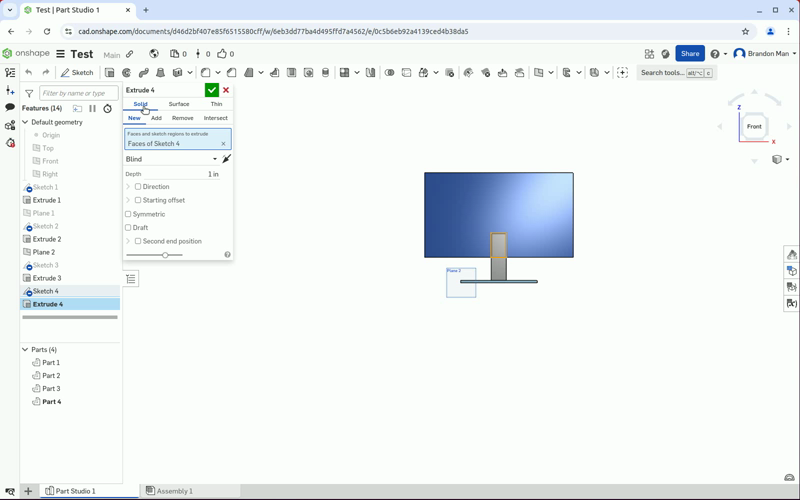
click(143, 106)
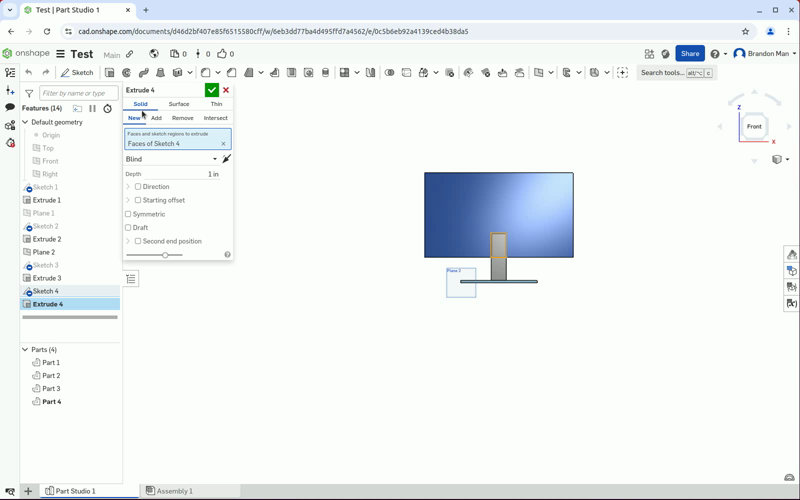
mouse_move(137, 120)
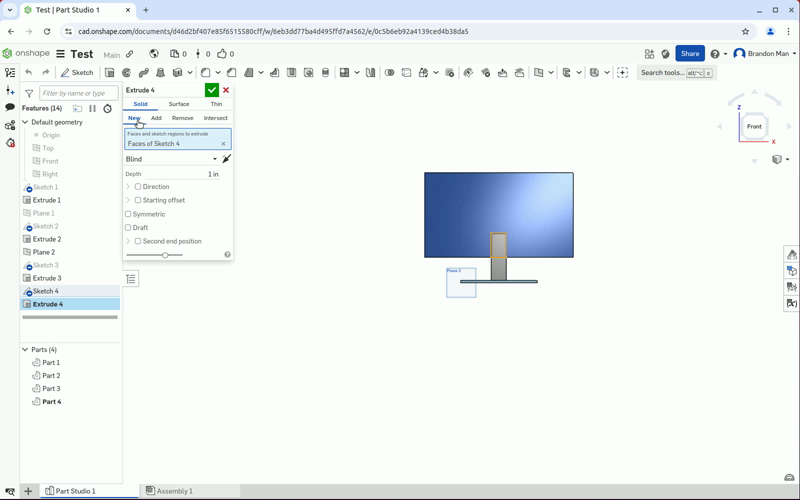
click(137, 120)
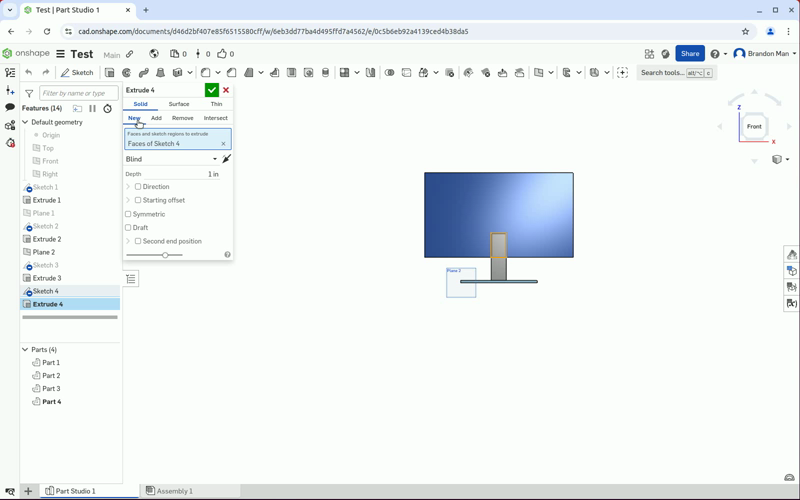
key(tab, 4)
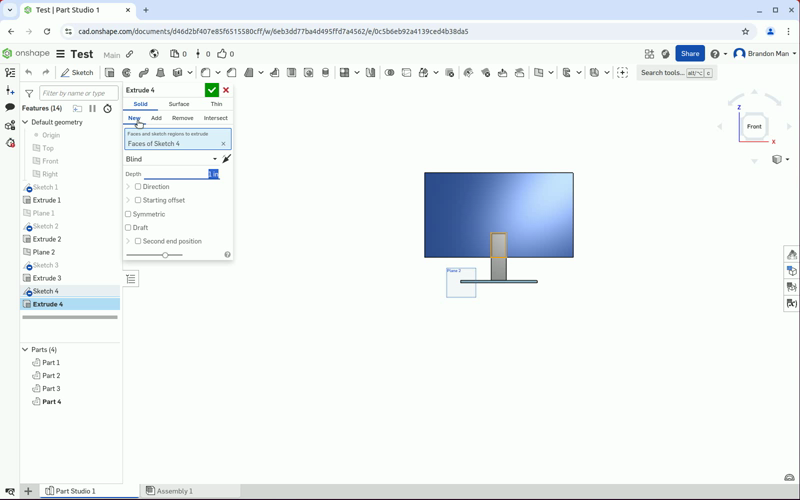
text(2.407)
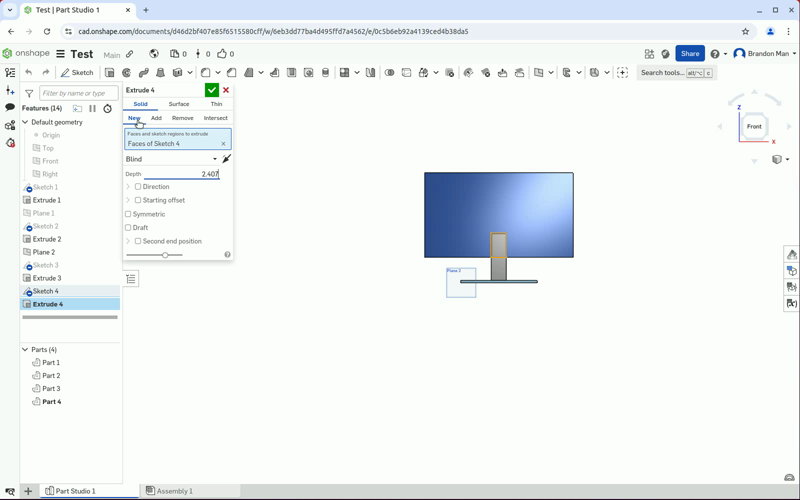
key(enter)
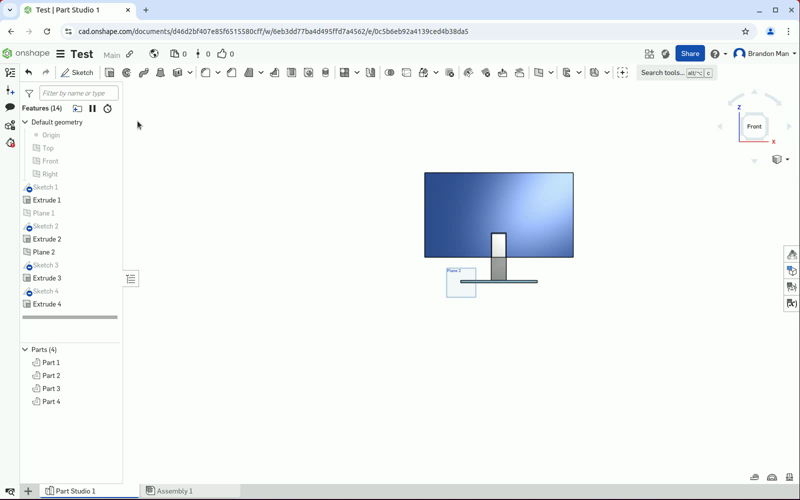
key(shift+h)
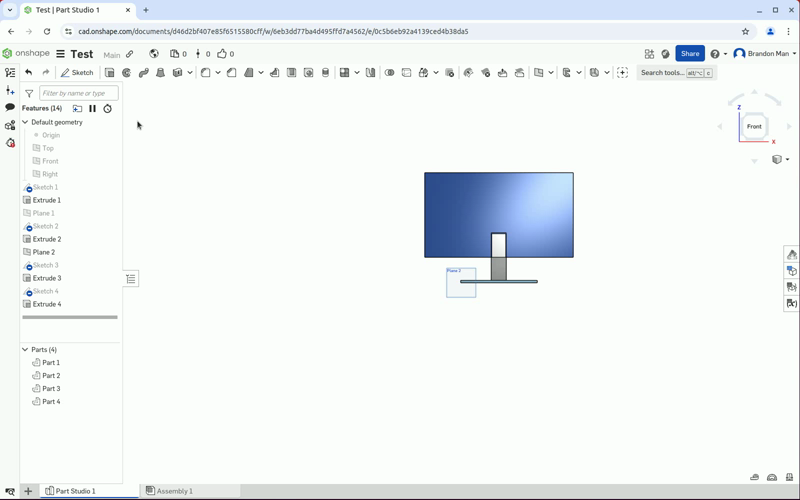
key(shift+h)
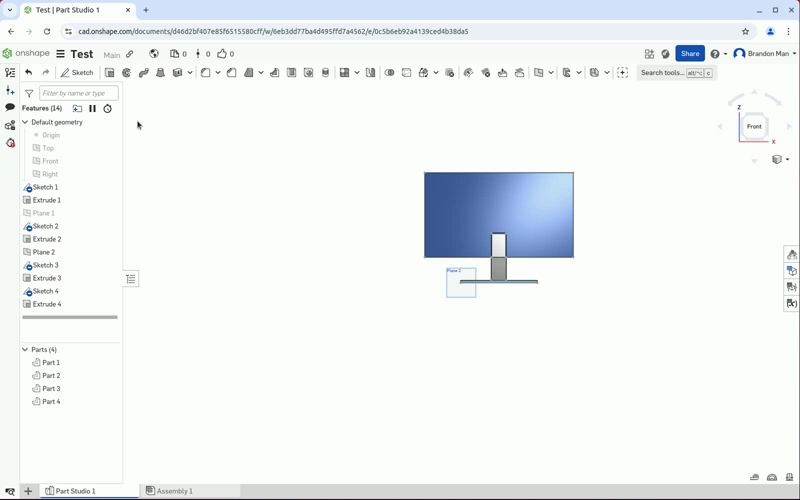
key(shift+7)
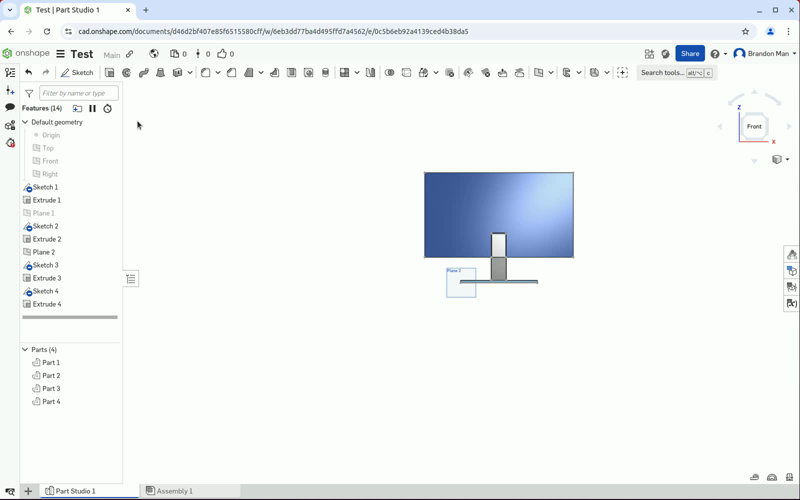
key(left, 2)
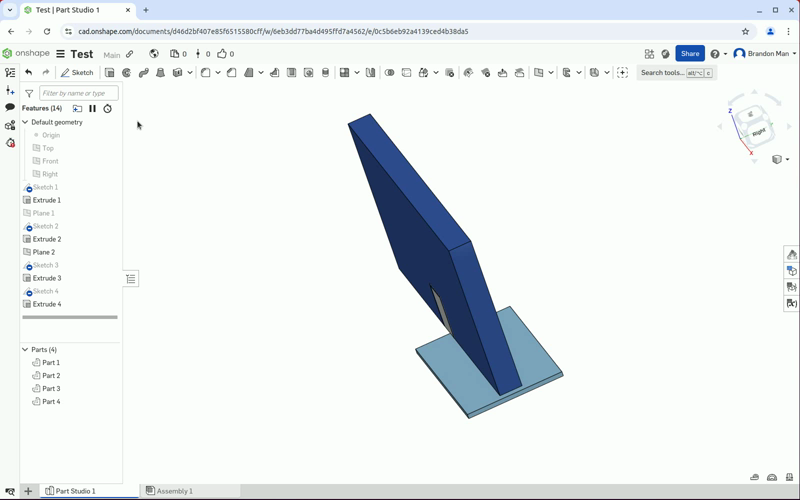
key(down, 2)
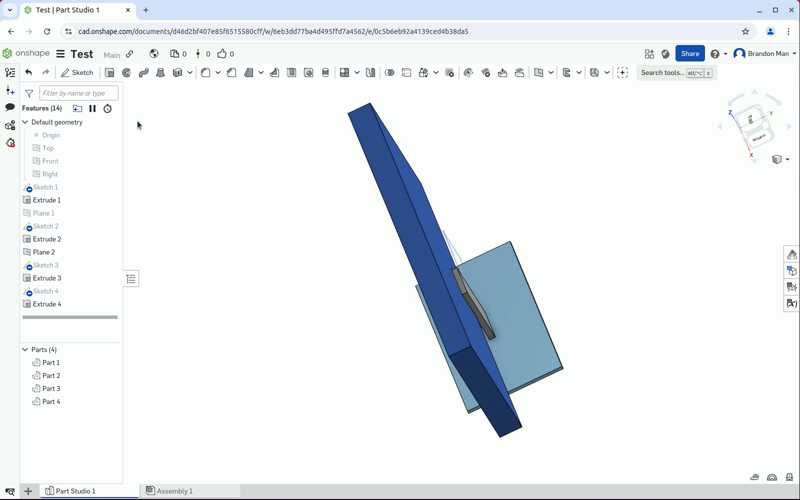
key(up, 2)
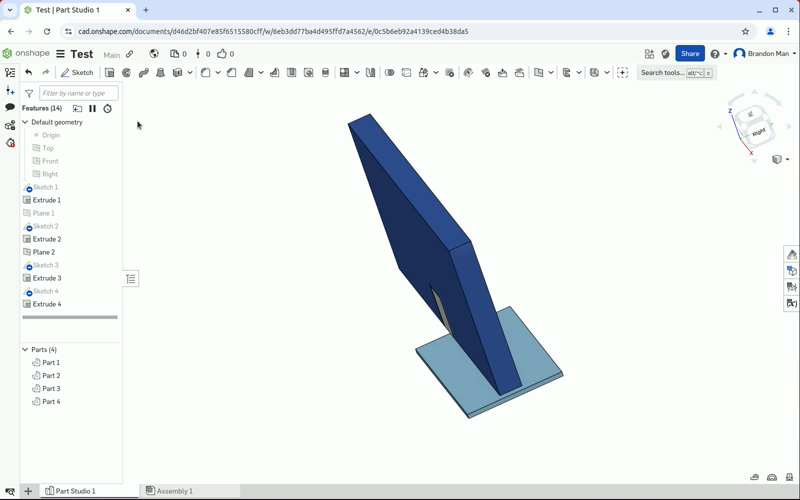
key(right, 2)
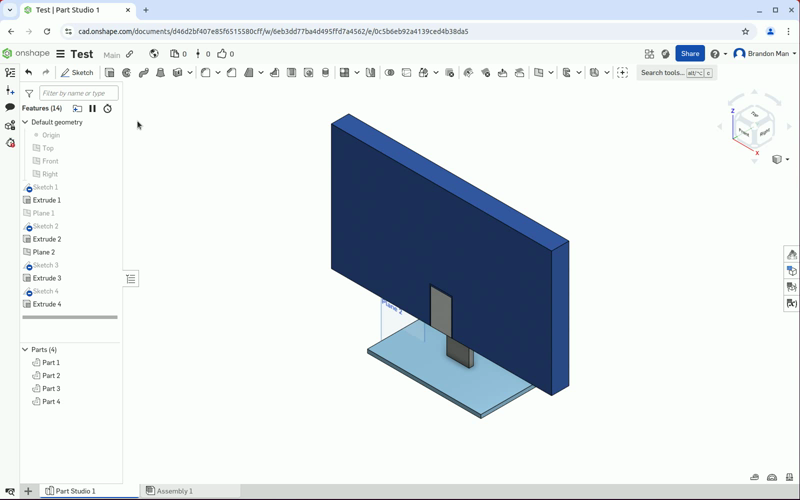
mouse_move(73, 189)
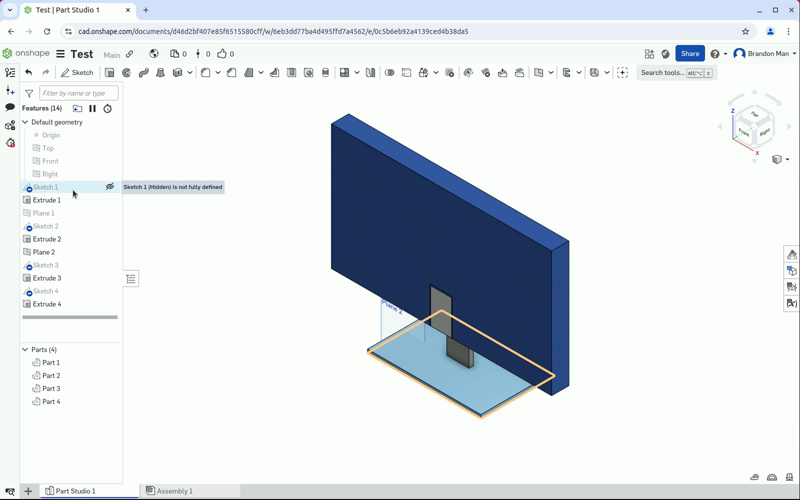
click(73, 189)